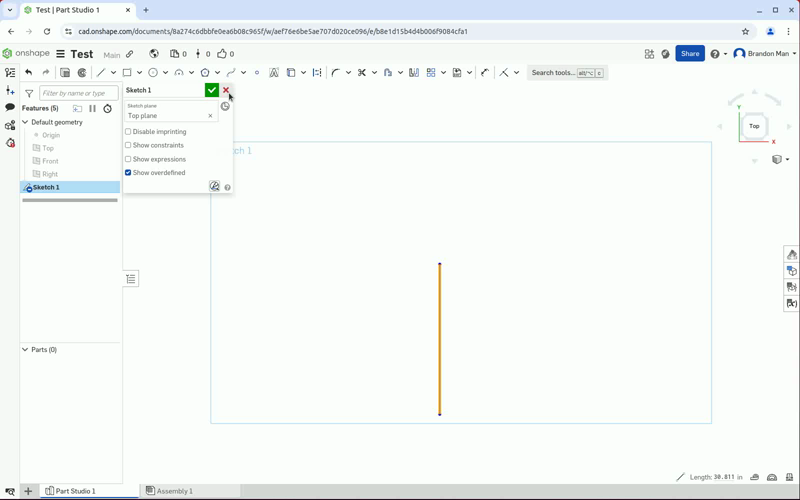
key(shift+h)
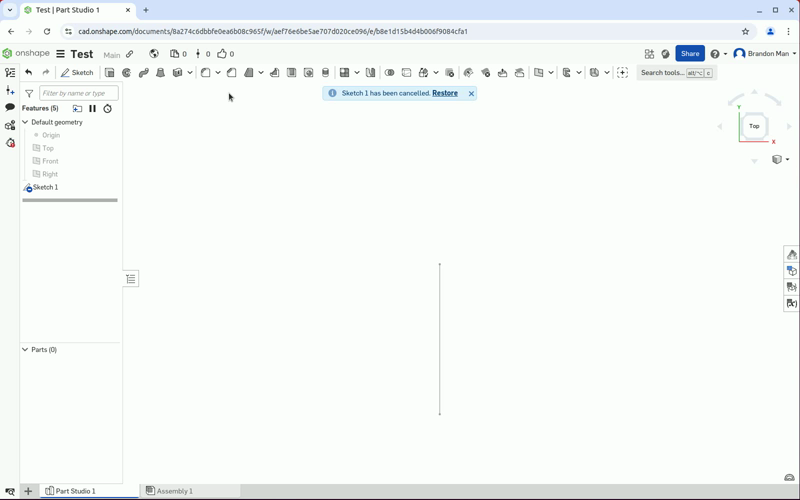
mouse_move(73, 352)
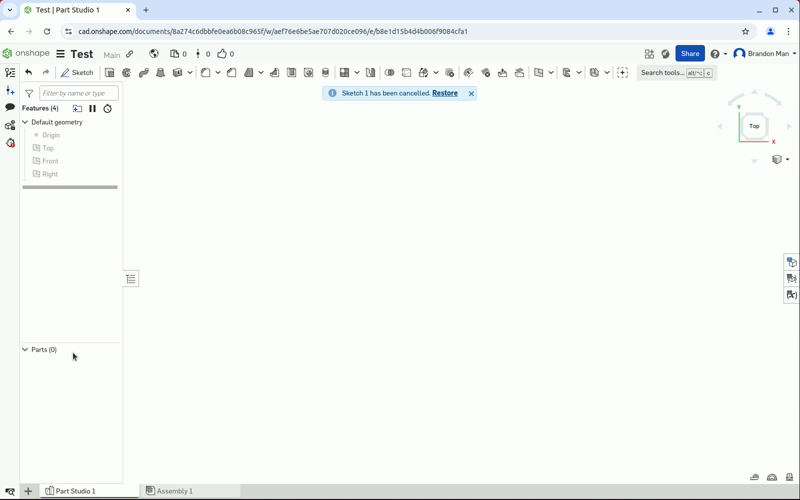
key(y)
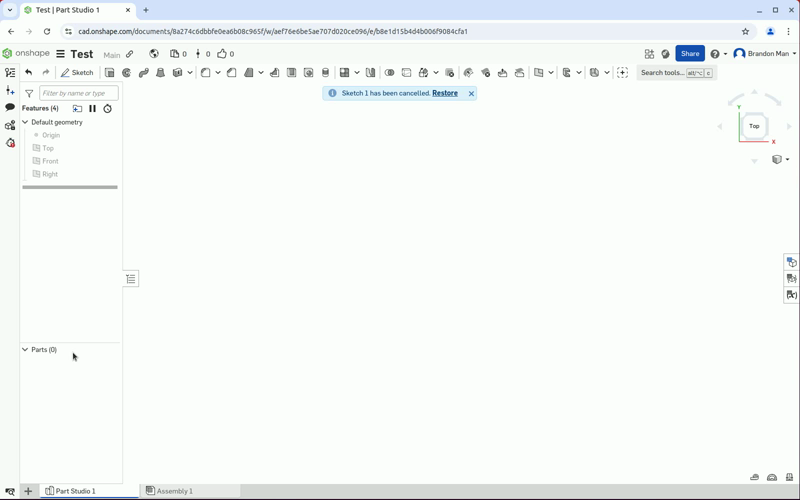
key(shift+p)
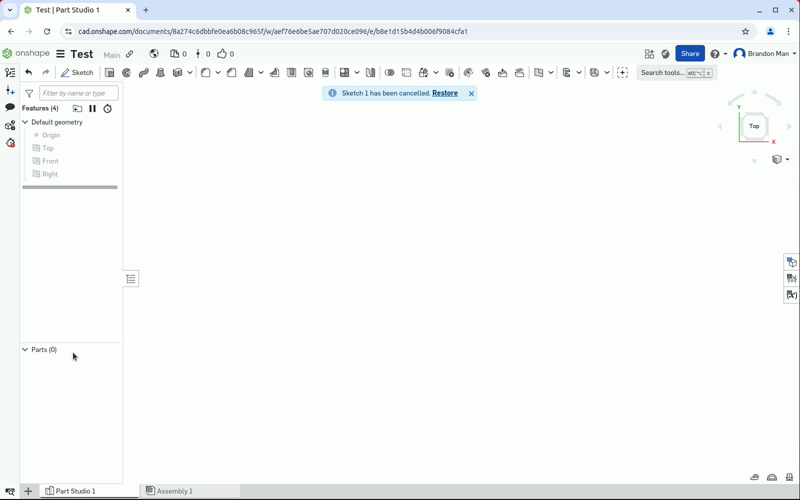
key(space)
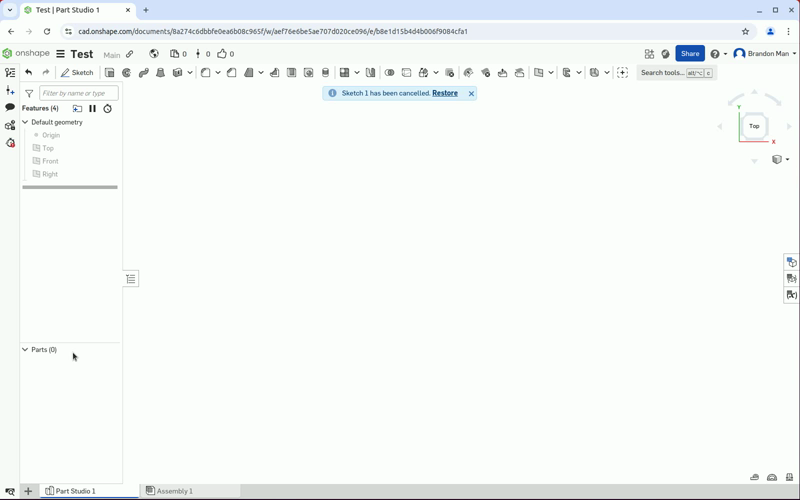
key_down(shift)
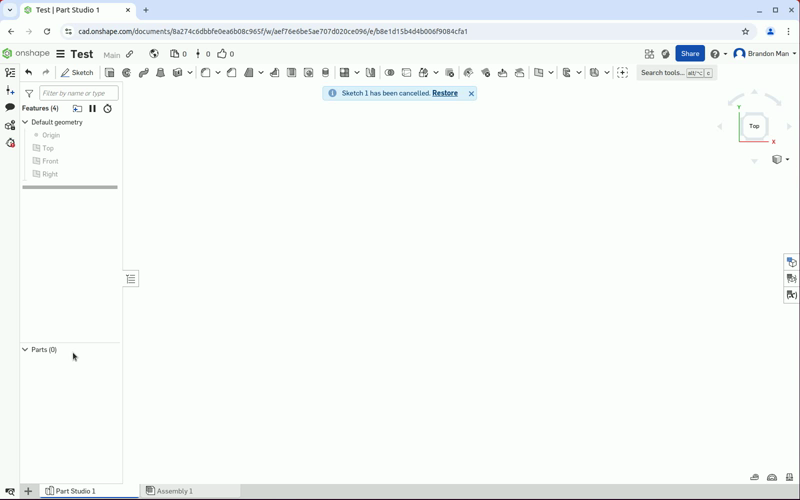
key(up)
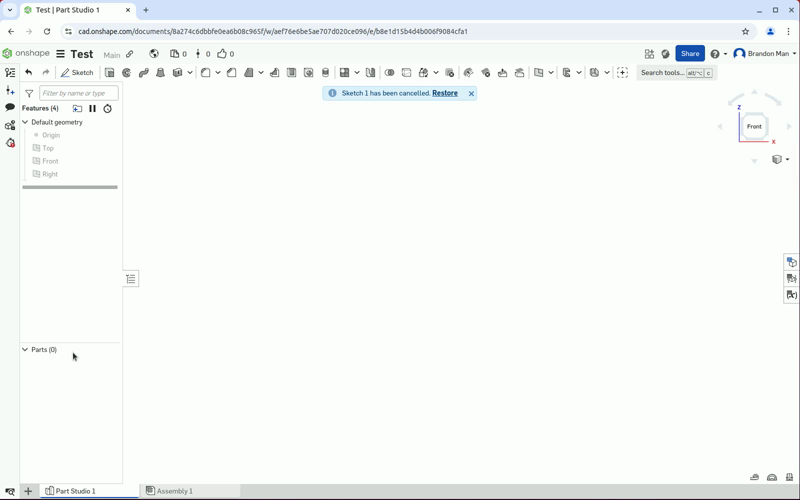
key_up(shift)
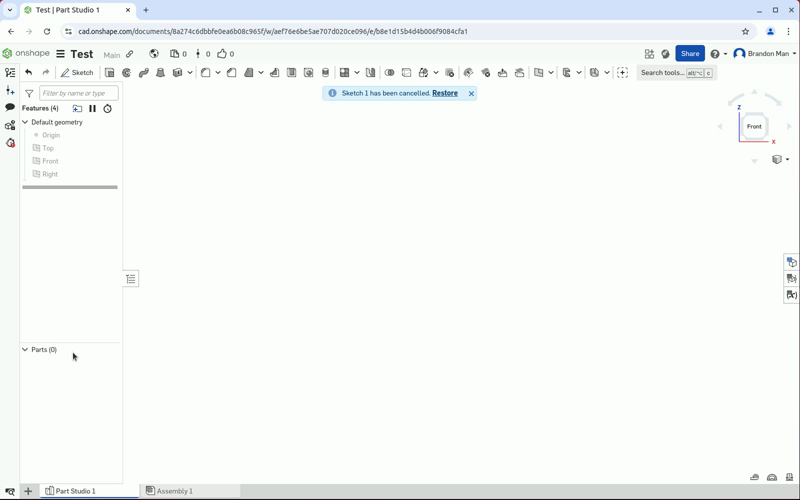
mouse_move(73, 352)
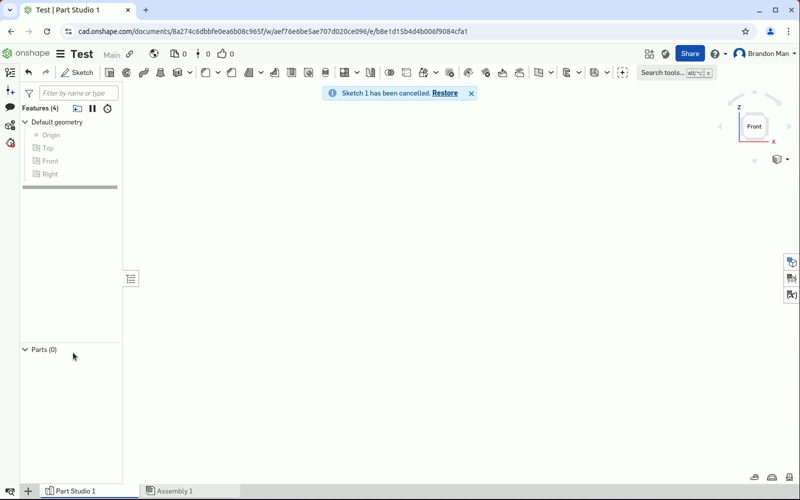
key(shift+y)
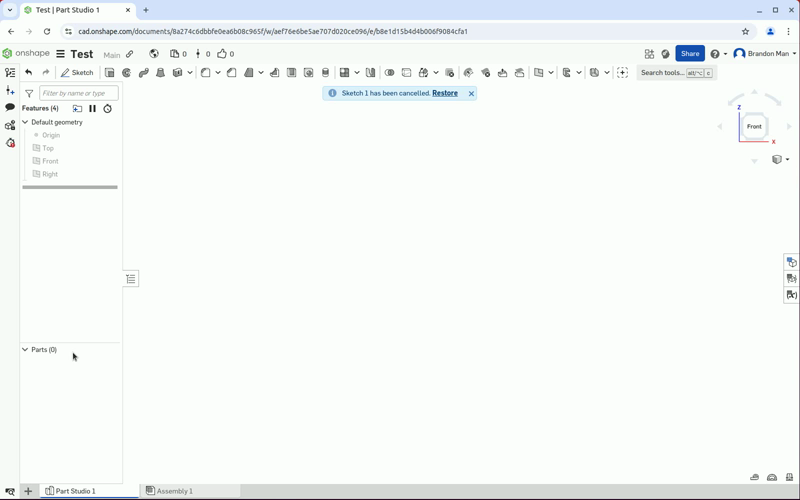
key(shift+s)
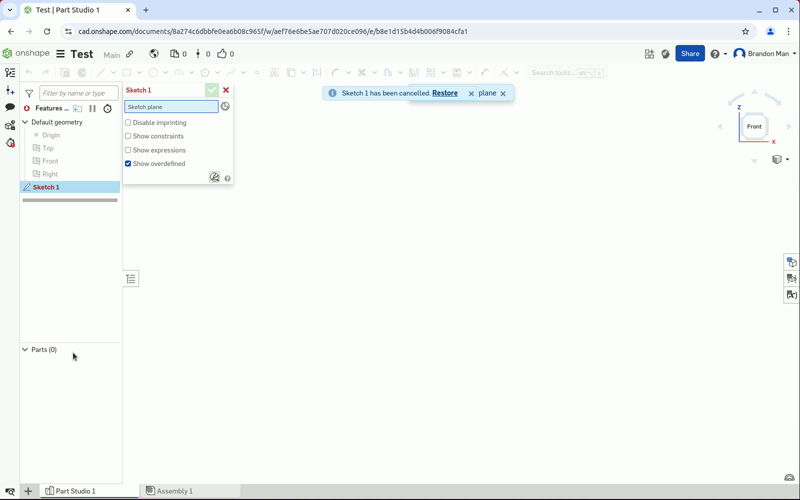
mouse_move(73, 163)
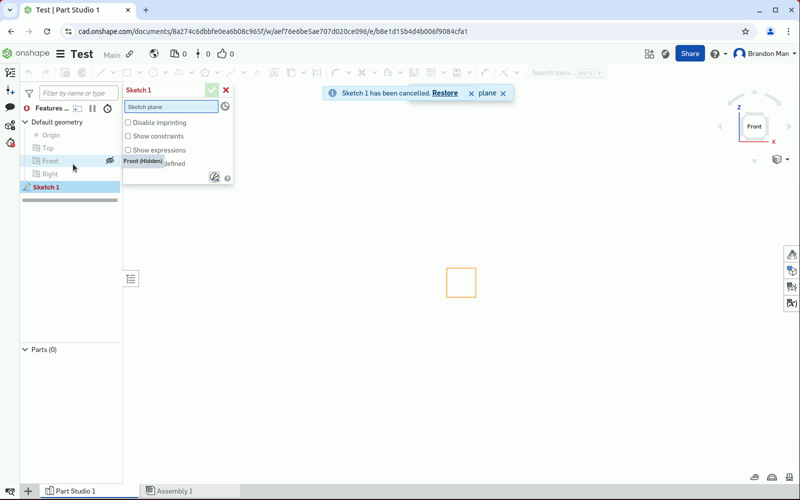
click(73, 163)
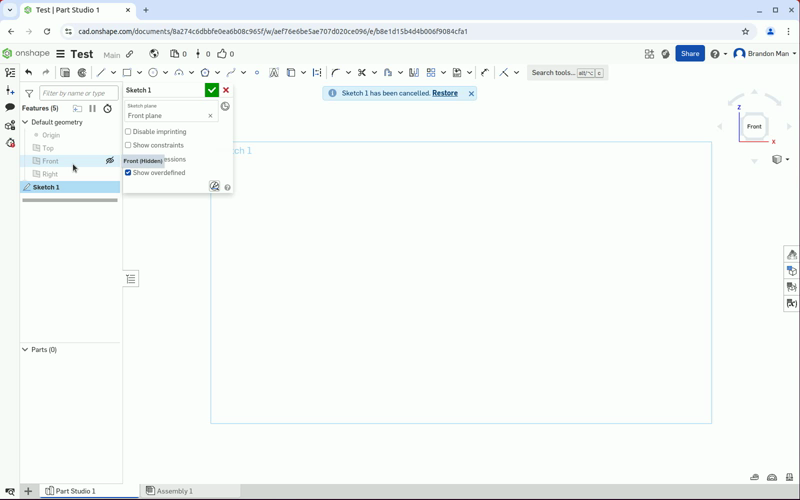
mouse_move(73, 352)
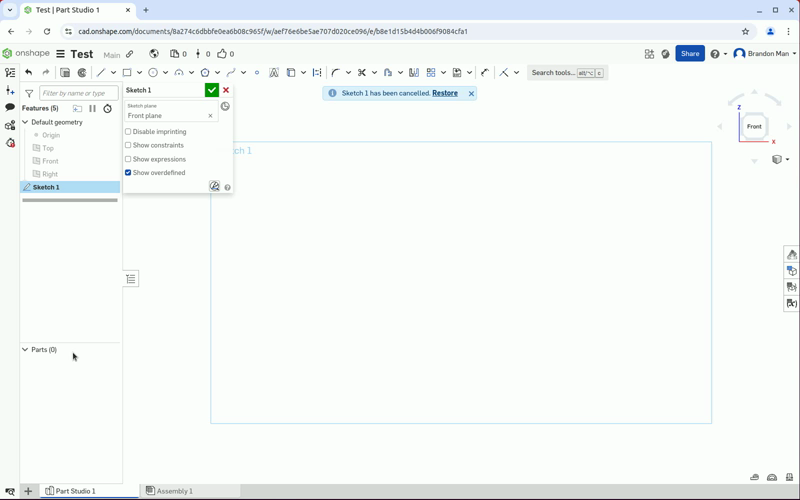
key(y)
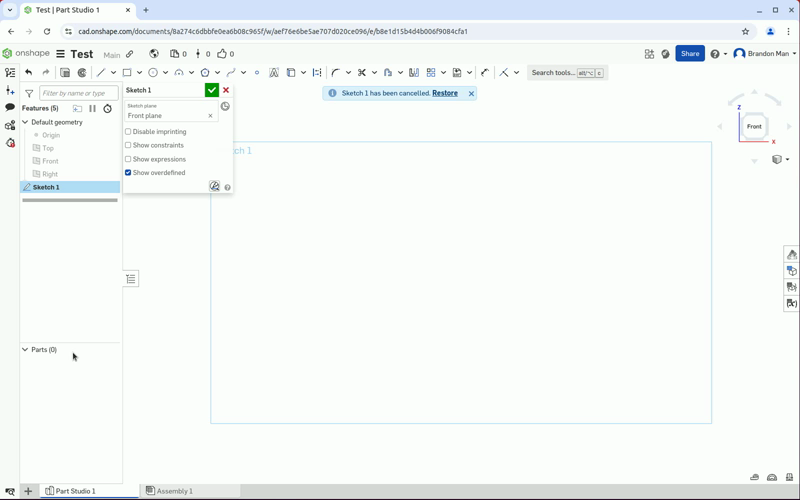
key(l)
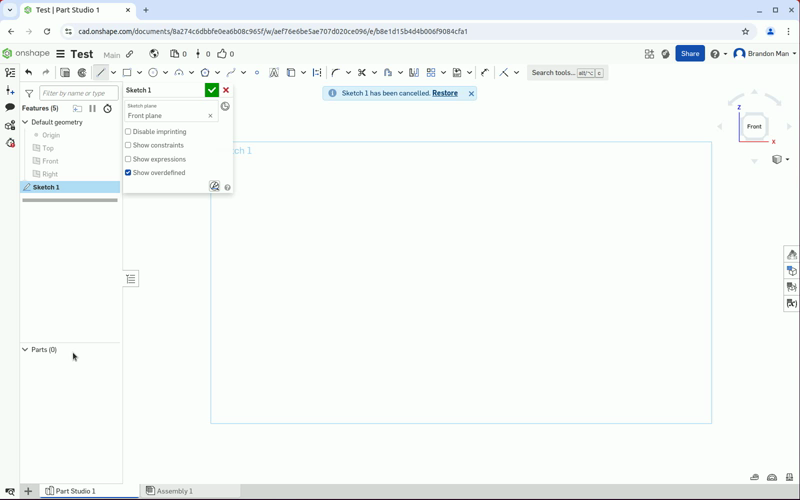
key_down(shift)
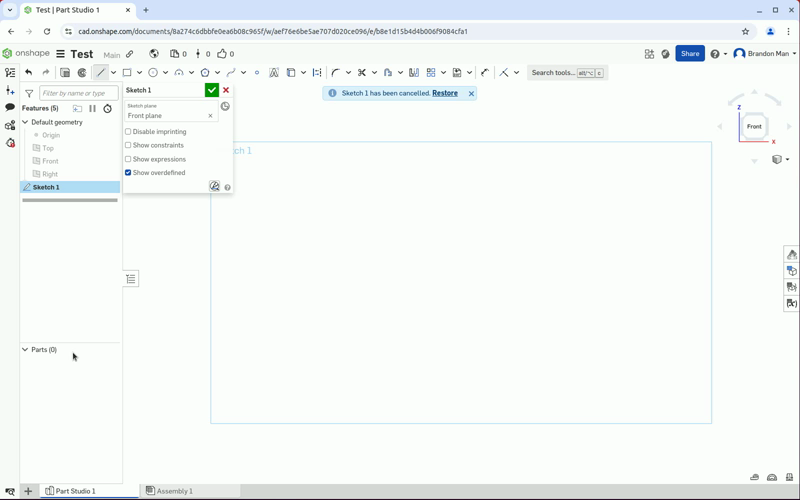
mouse_move(460, 282)
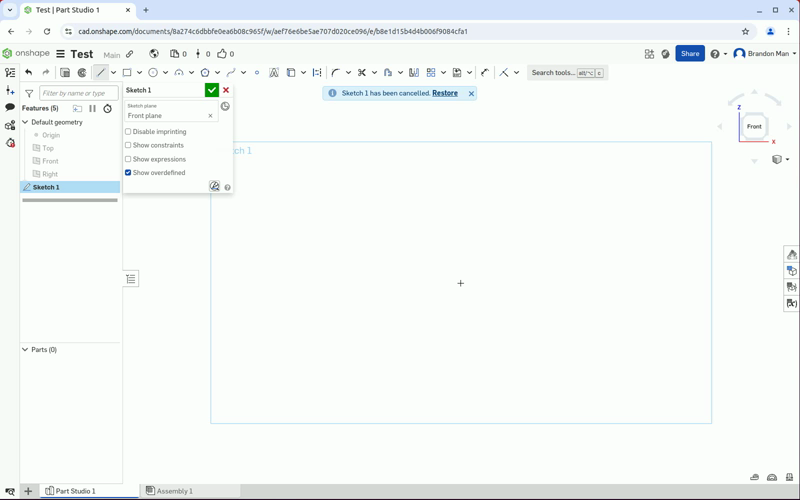
click(460, 282)
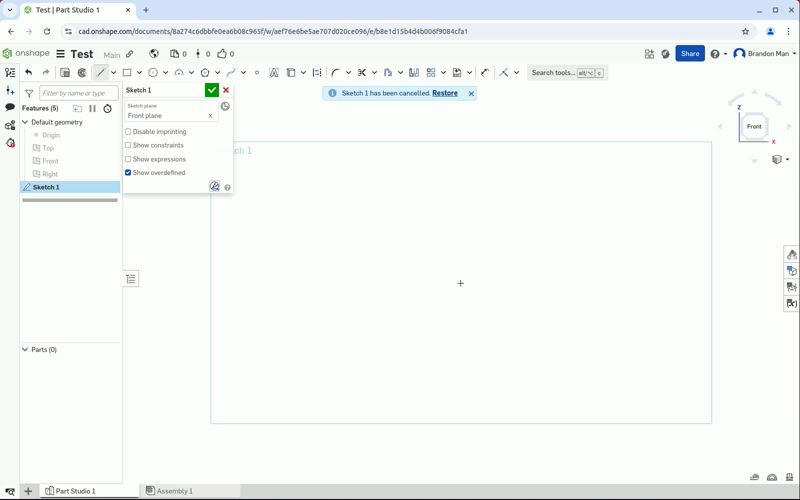
key_up(shift)
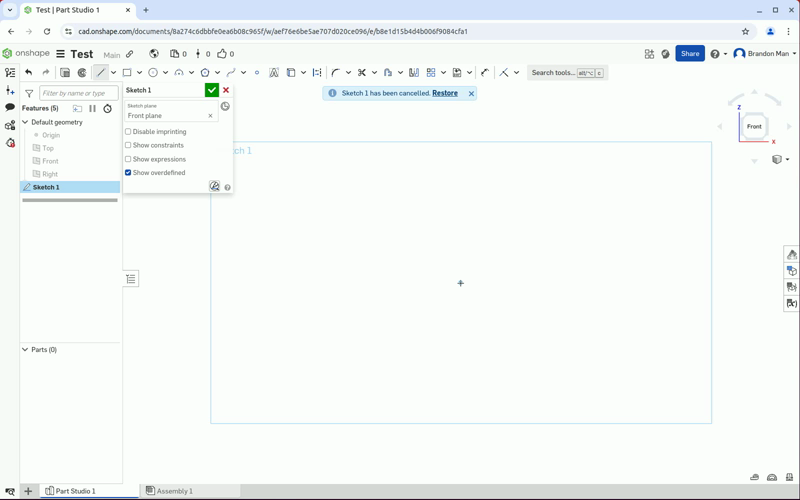
key_down(shift)
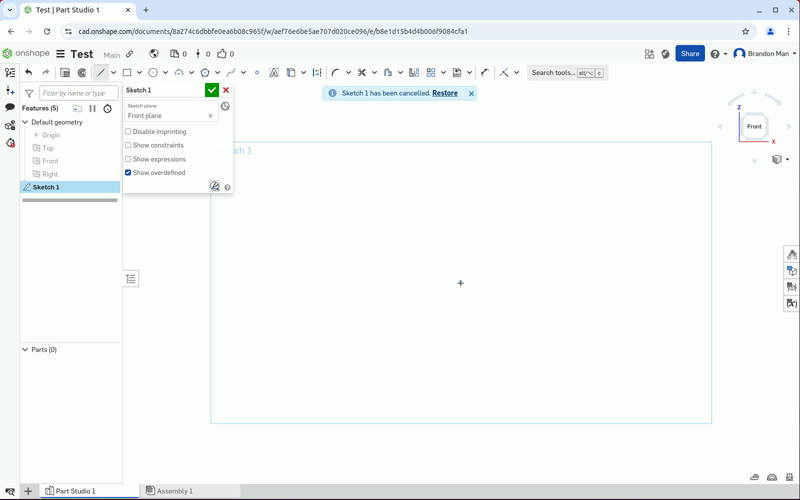
mouse_move(573, 282)
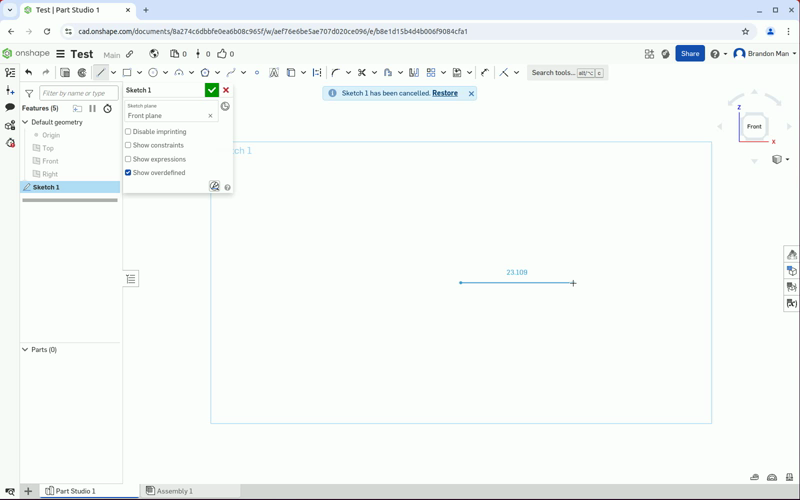
click(573, 282)
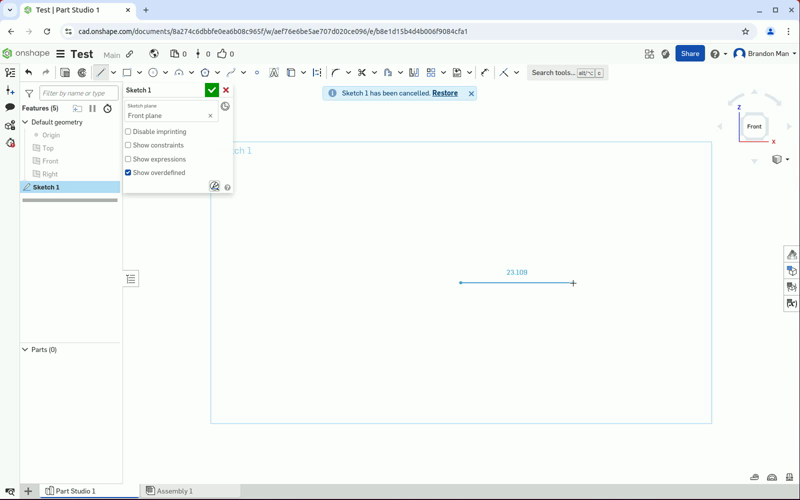
key_up(shift)
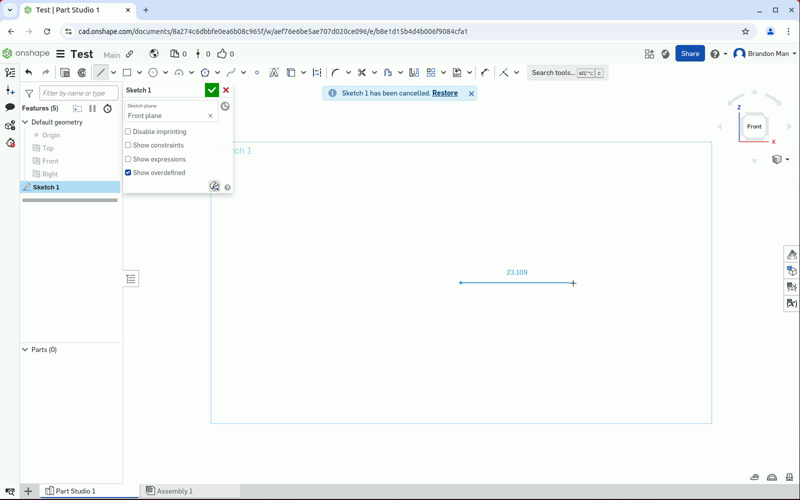
key_down(shift)
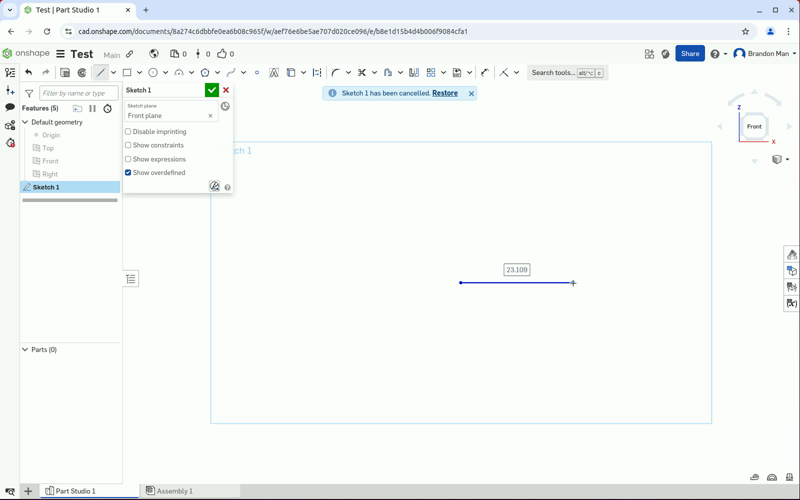
mouse_move(573, 213)
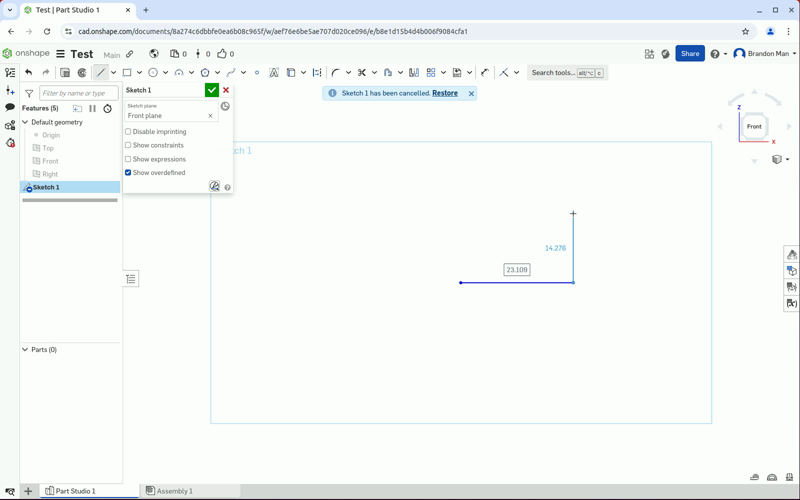
click(573, 213)
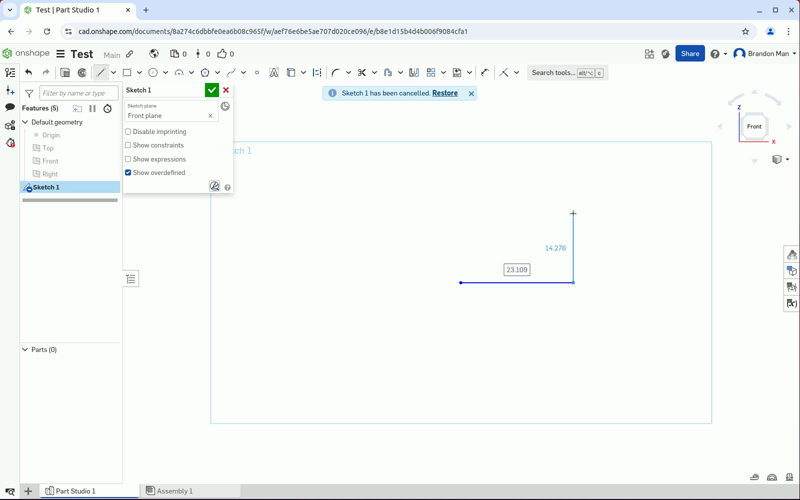
key_up(shift)
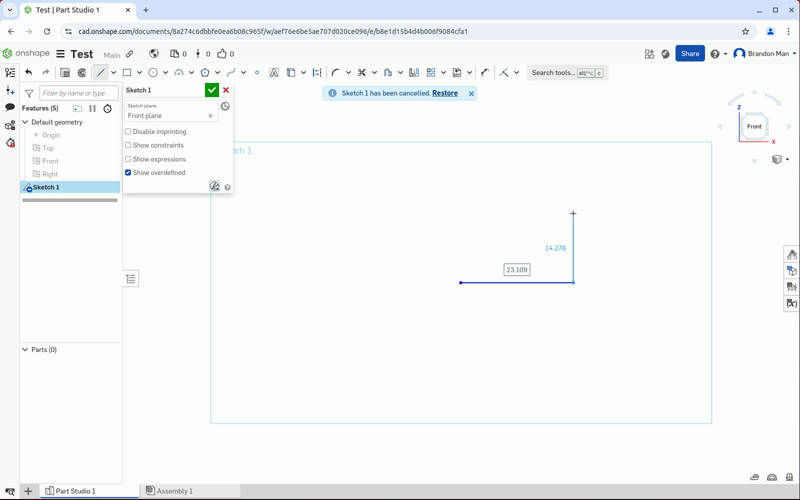
key_down(shift)
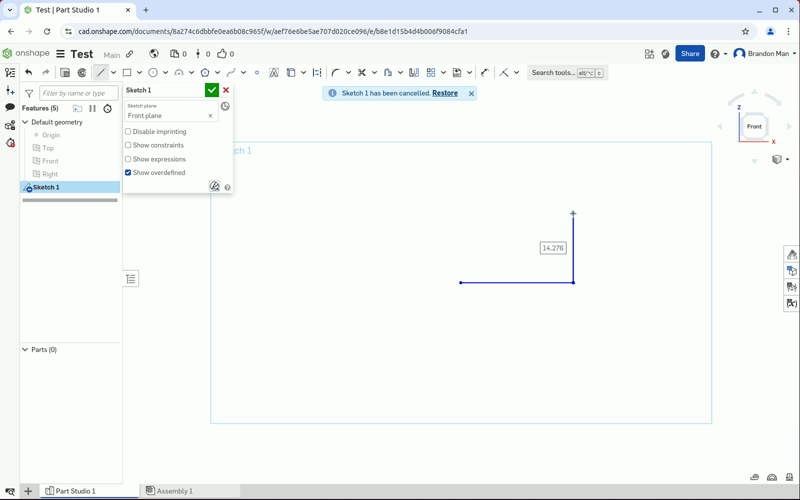
mouse_move(460, 213)
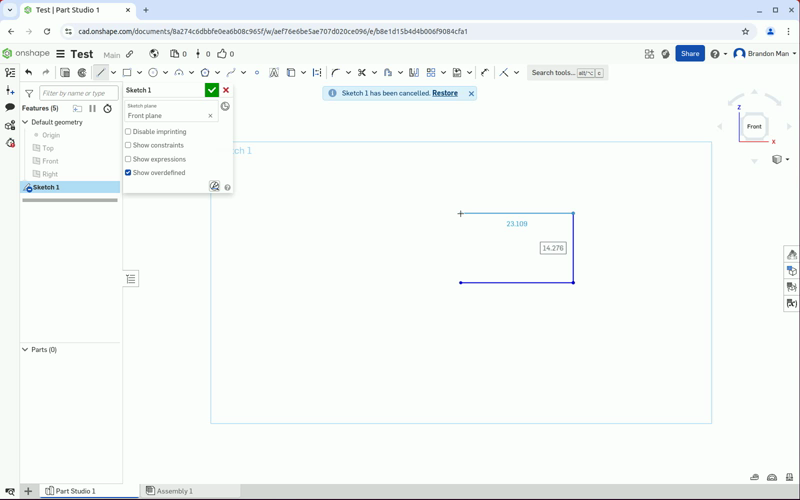
click(460, 213)
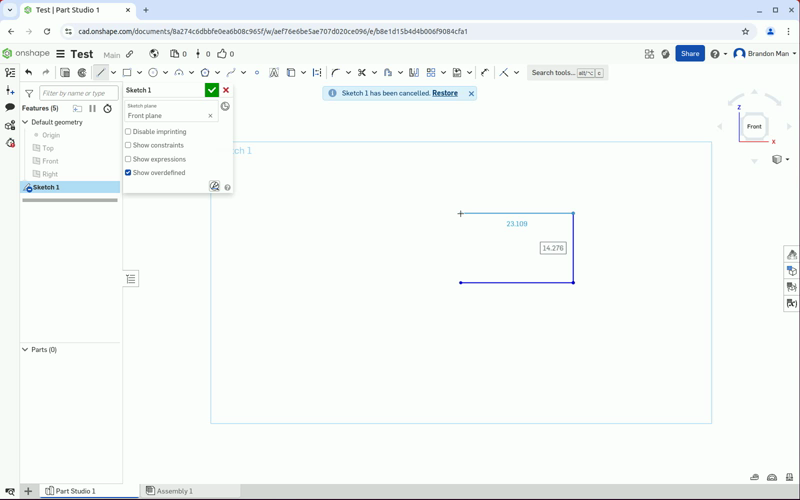
key_up(shift)
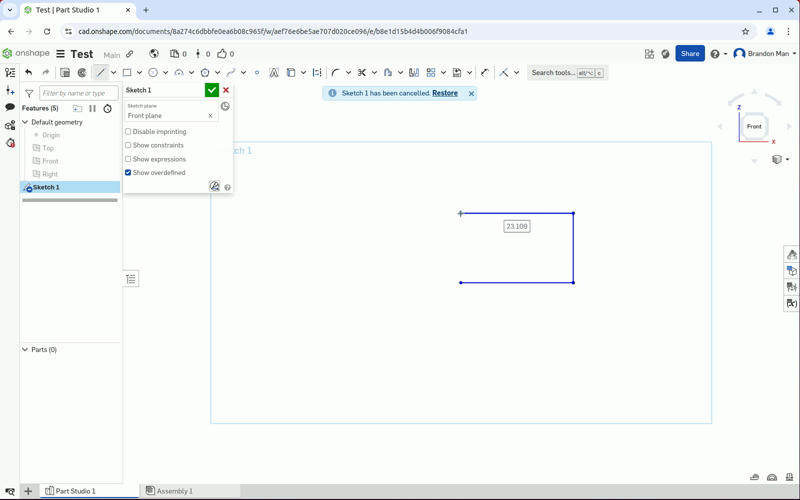
key_down(shift)
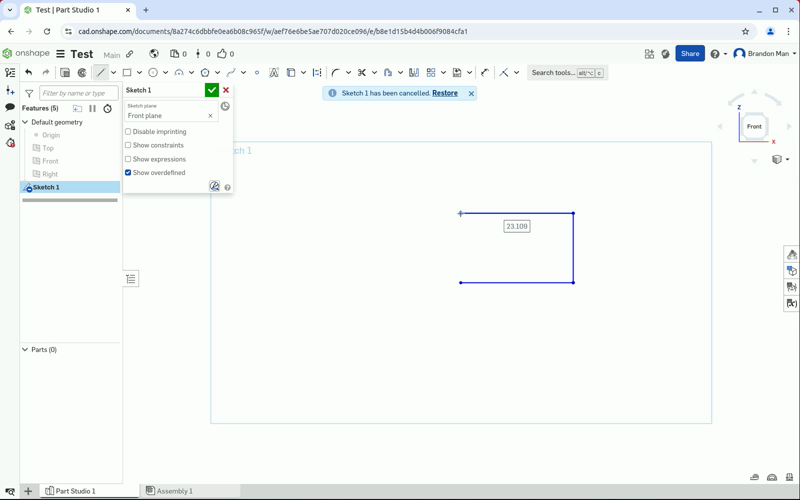
mouse_move(460, 282)
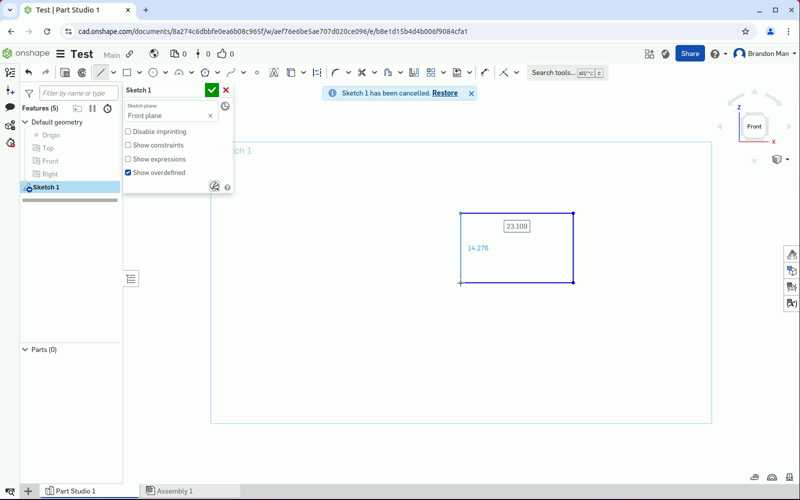
key_up(shift)
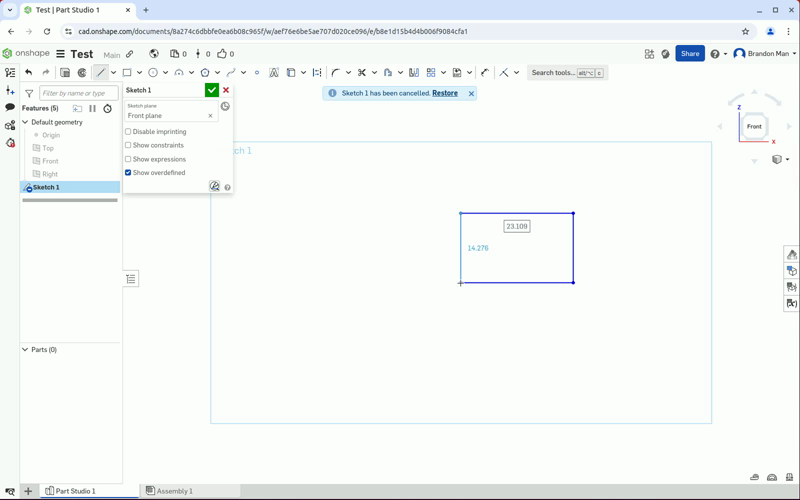
click(460, 282)
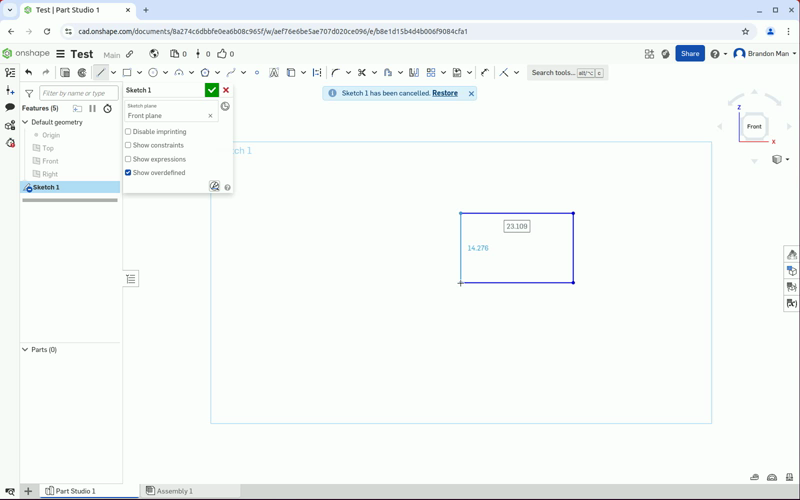
key(esc)
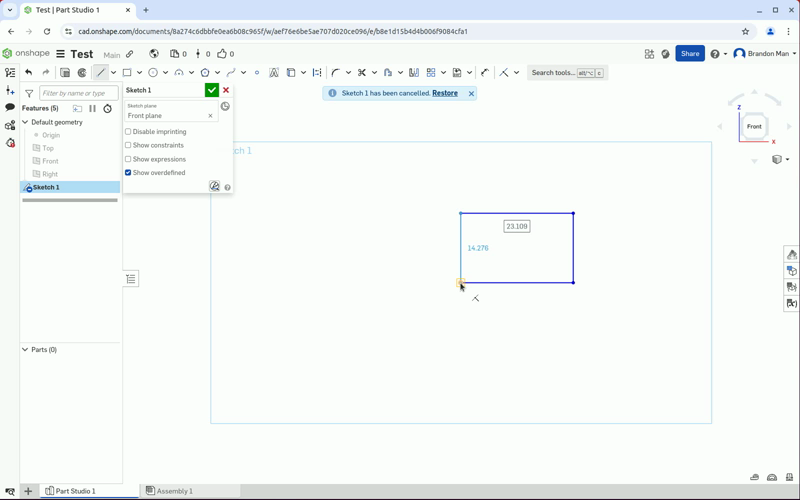
mouse_move(493, 269)
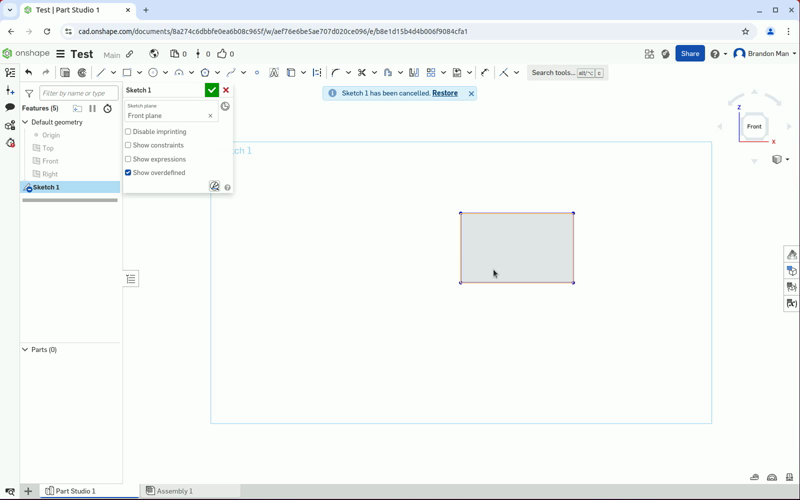
click(493, 269)
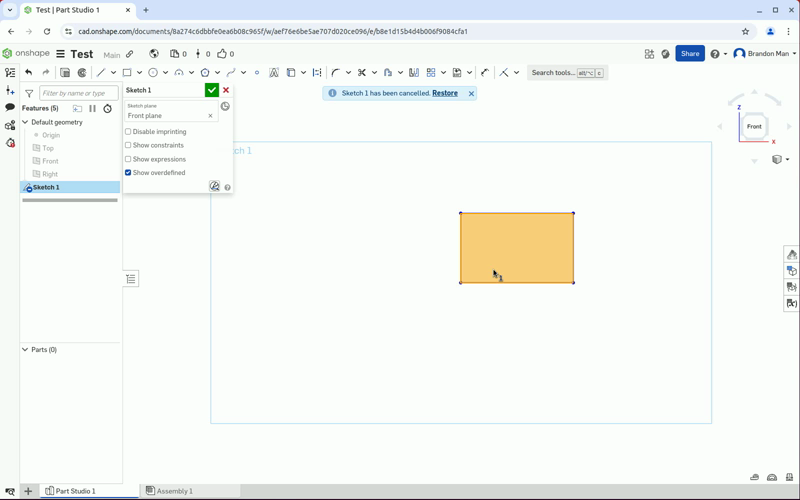
mouse_move(73, 352)
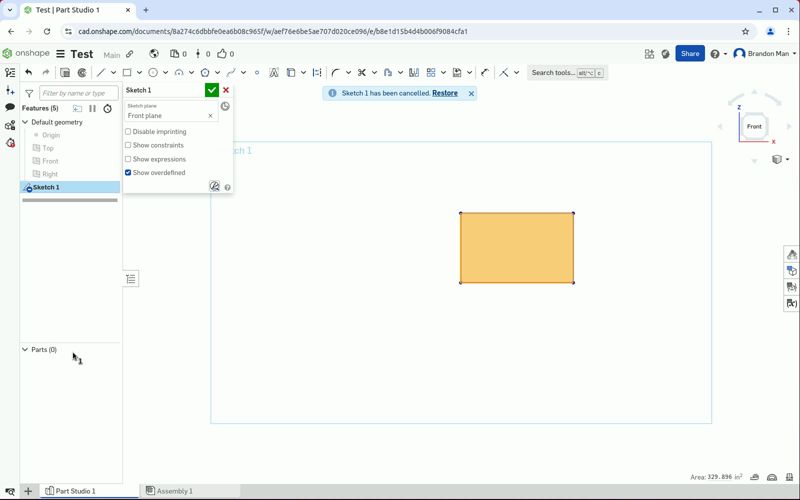
key(shift+y)
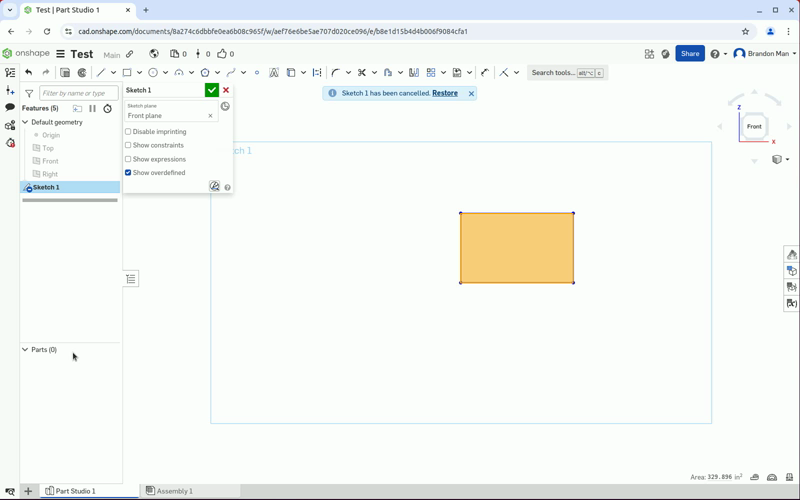
key(shift+e)
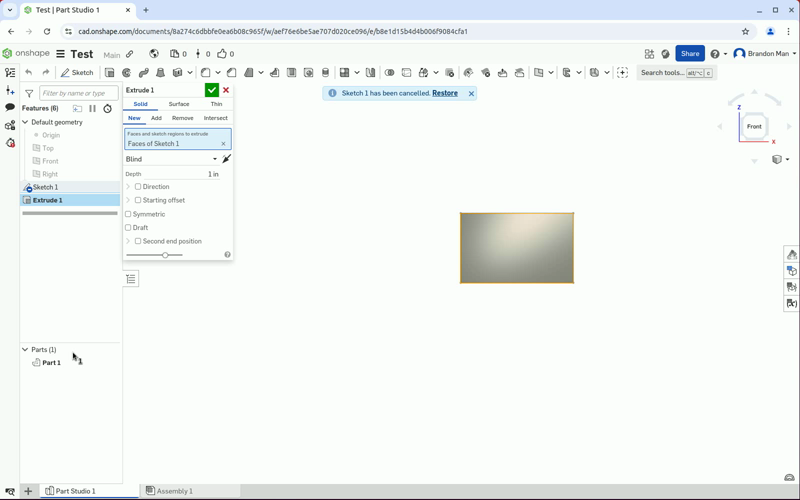
mouse_move(143, 106)
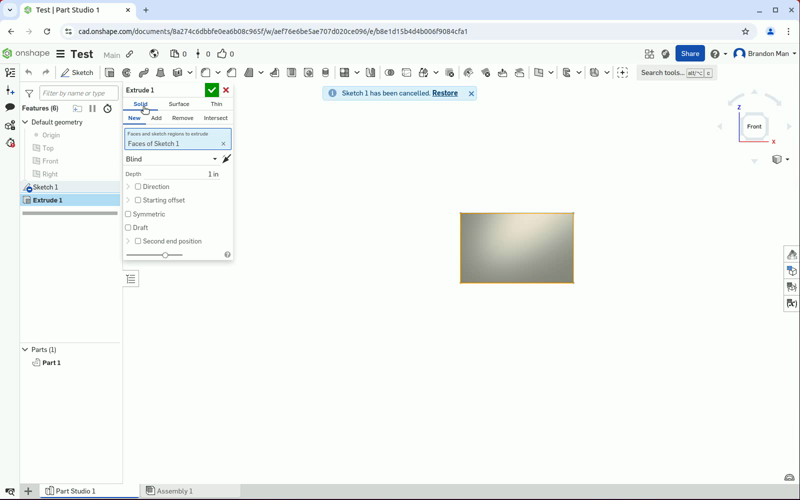
click(143, 106)
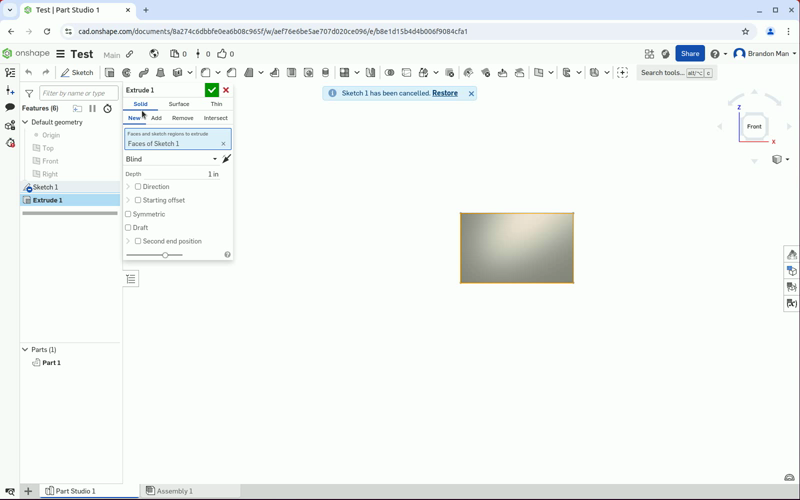
mouse_move(137, 120)
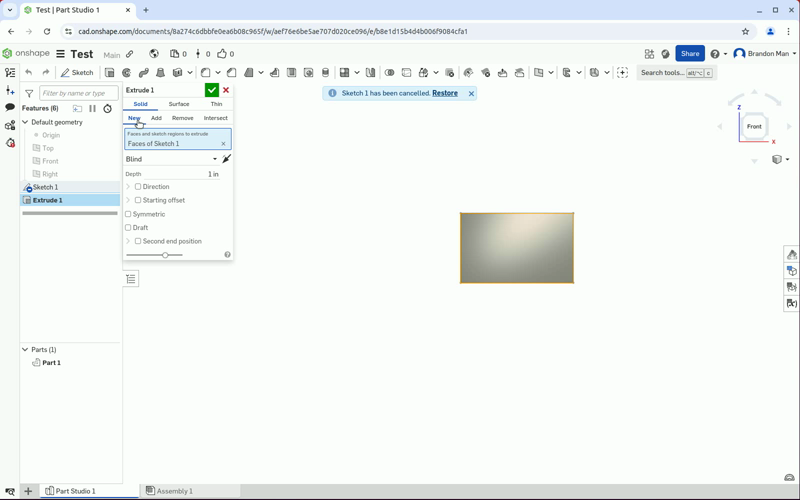
click(137, 120)
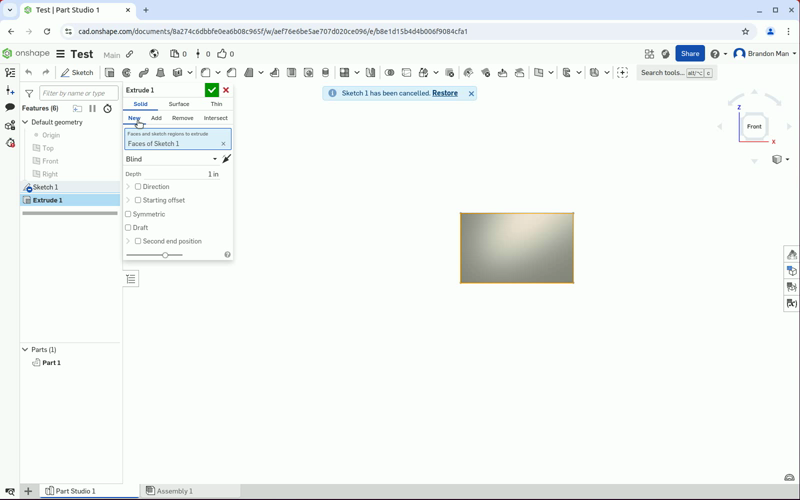
key(tab, 4)
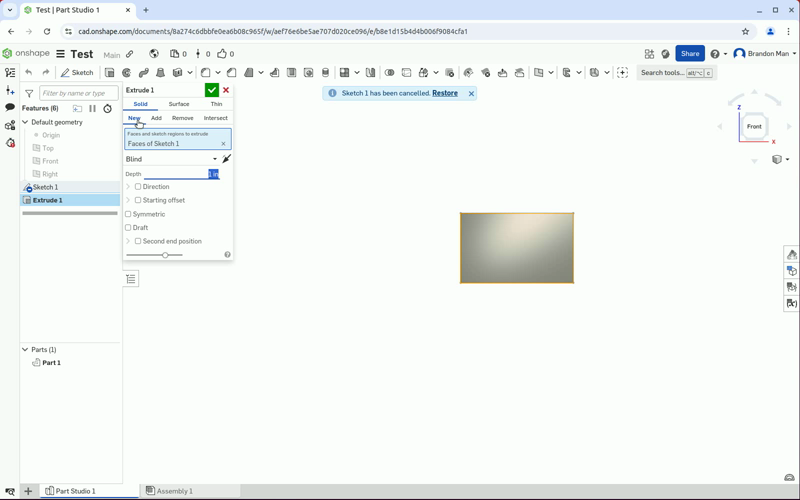
text(14.443)
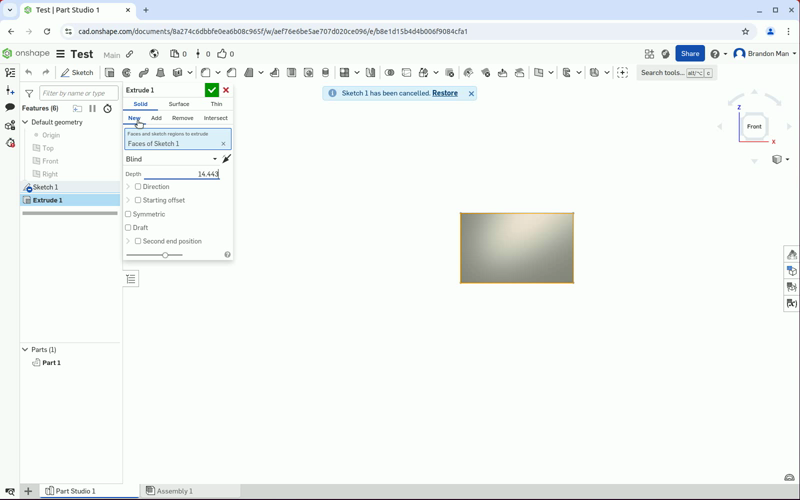
key(enter)
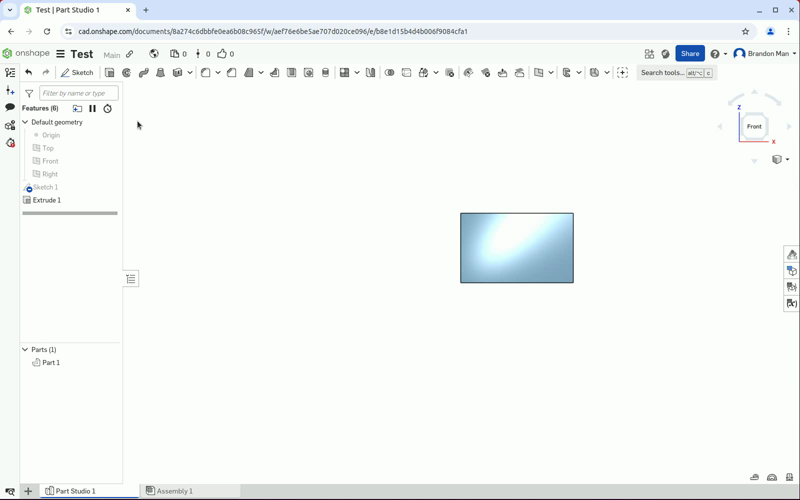
key(shift+h)
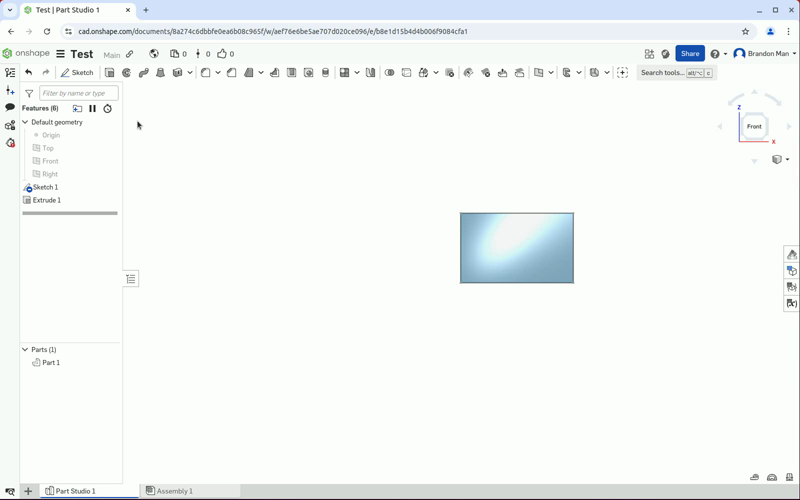
key(shift+h)
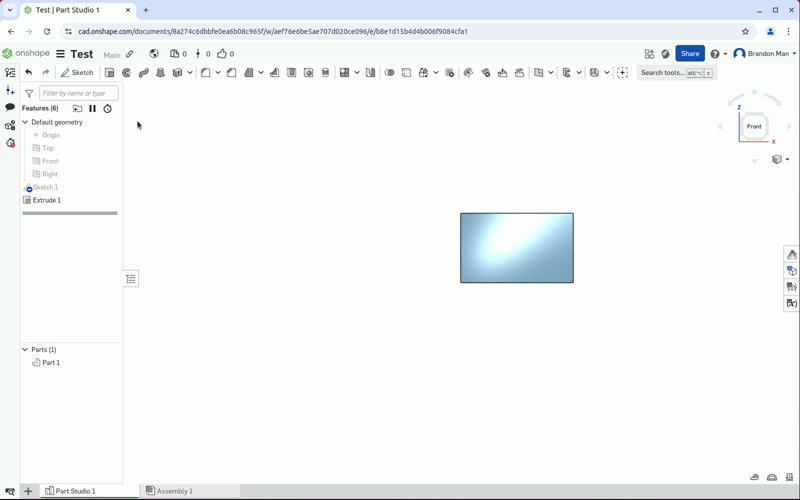
mouse_move(73, 189)
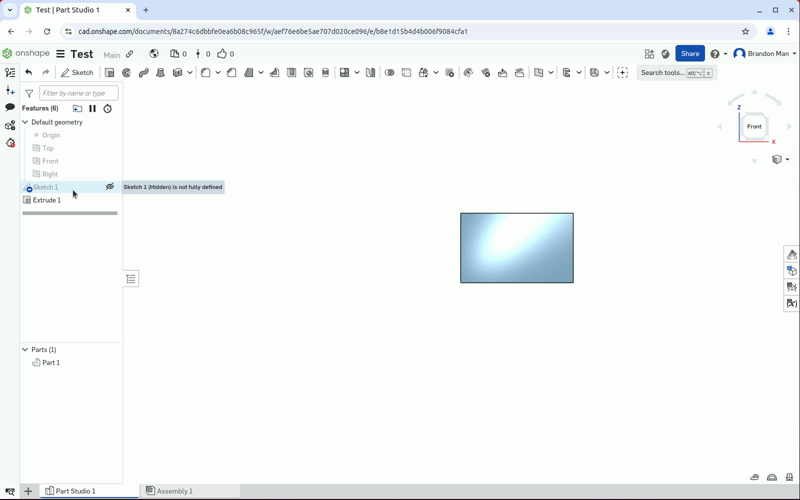
click(73, 189)
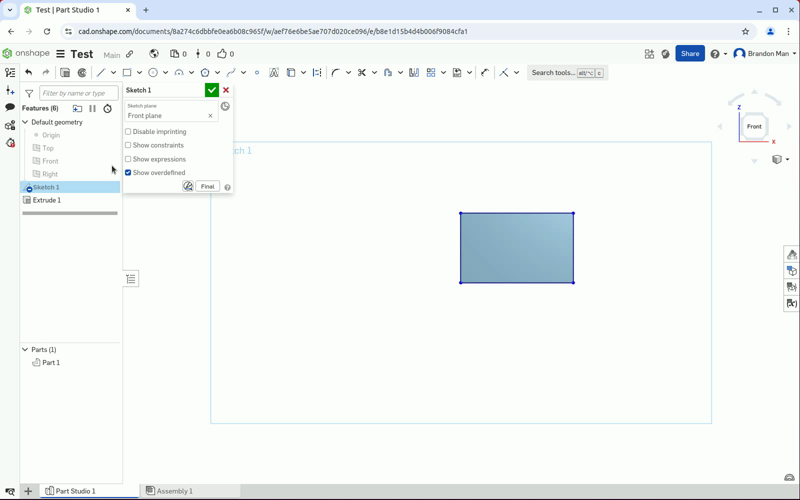
mouse_move(229, 92)
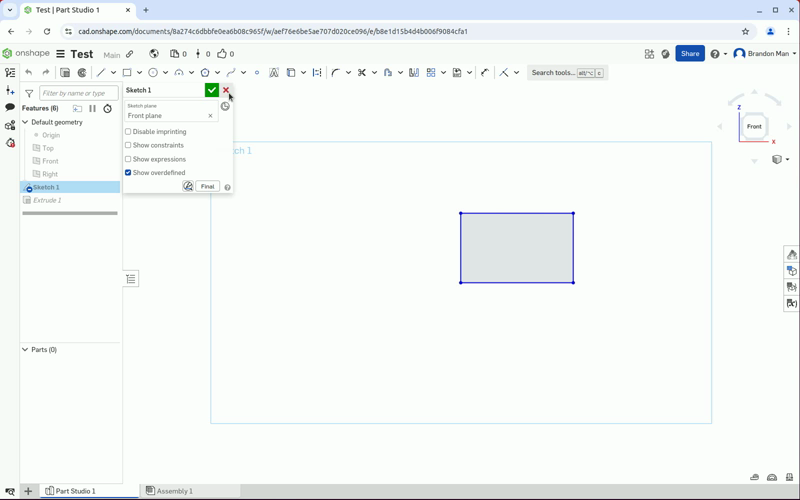
click(229, 92)
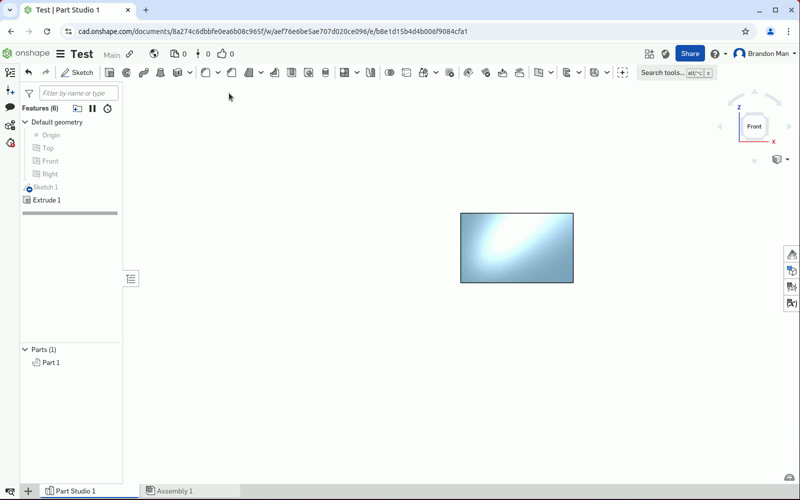
mouse_move(73, 352)
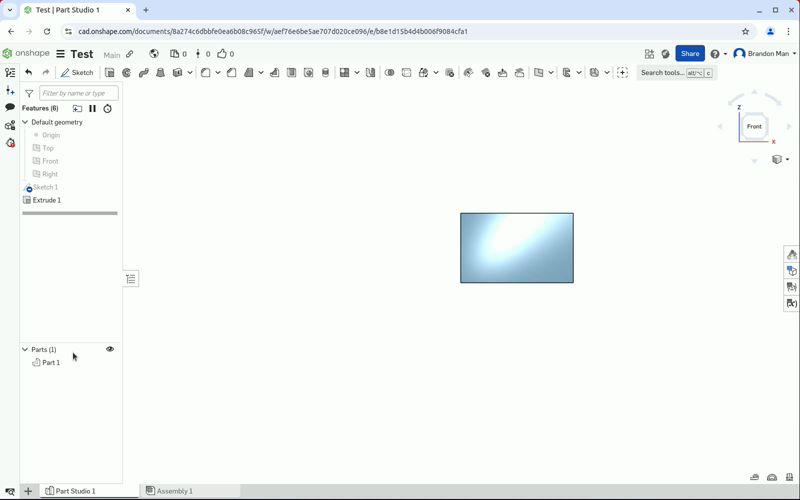
key(y)
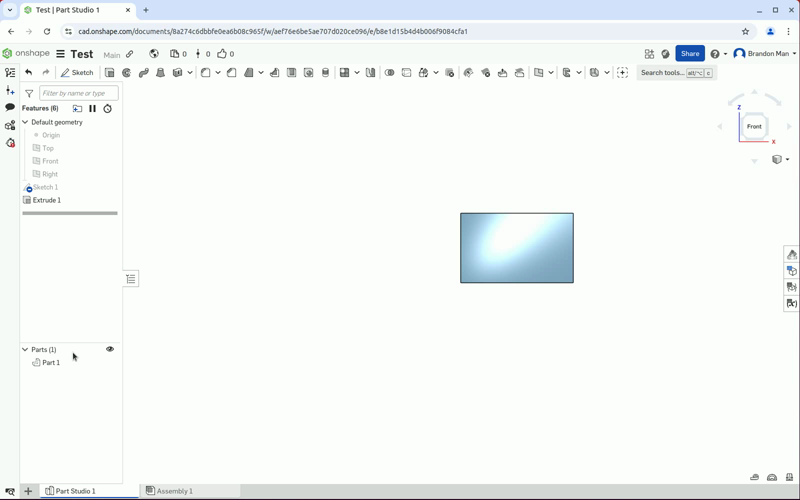
key(shift+p)
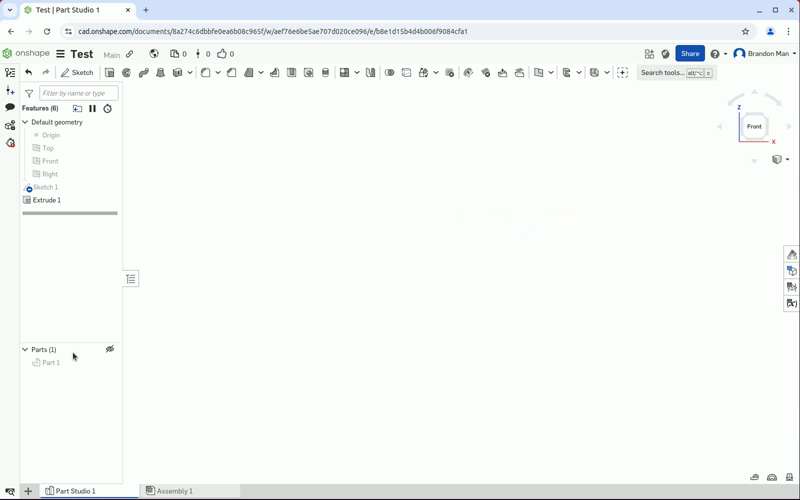
key(space)
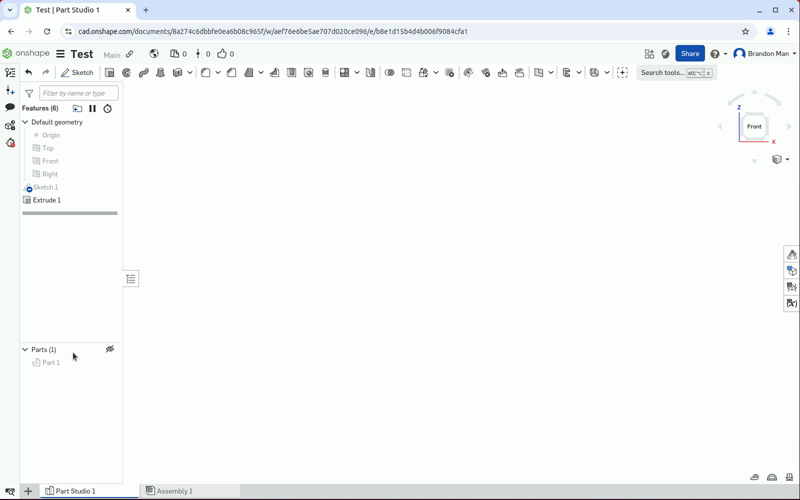
key_down(shift)
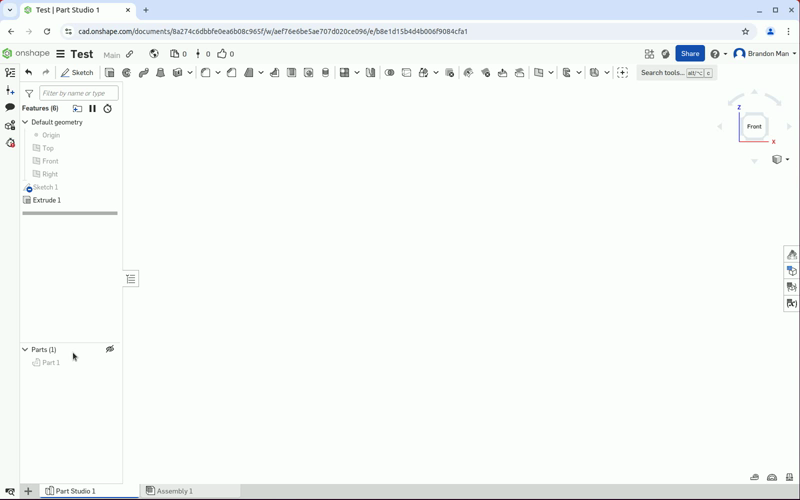
key(left)
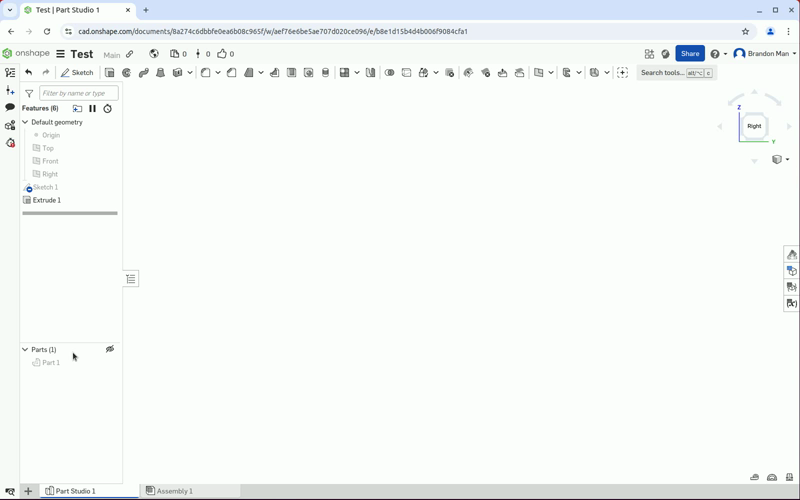
key_up(shift)
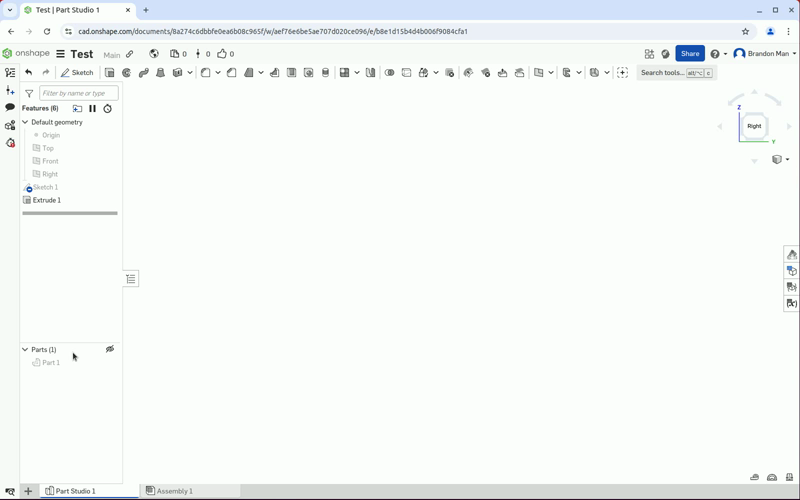
mouse_move(73, 352)
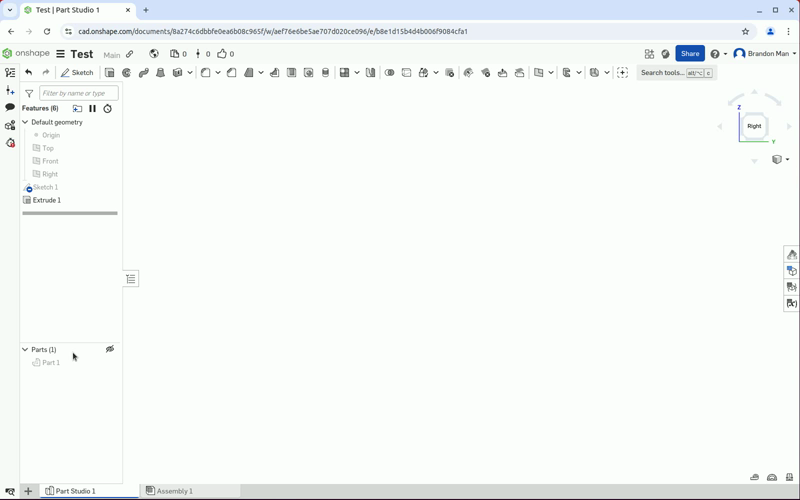
key(shift+y)
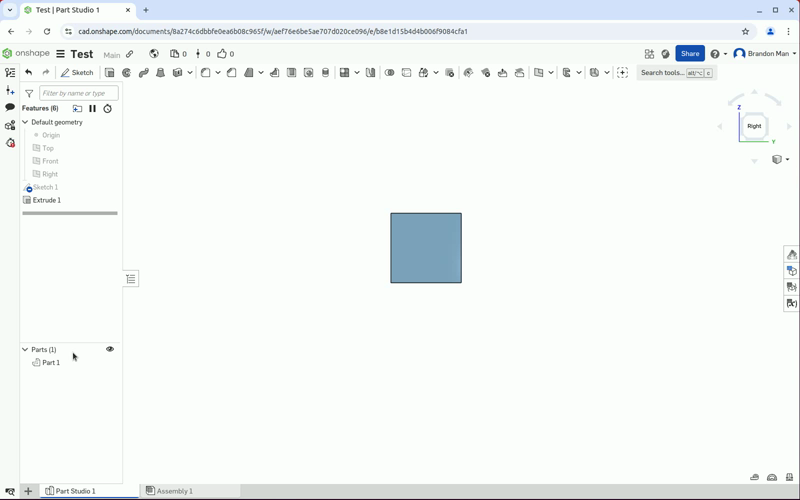
mouse_move(541, 75)
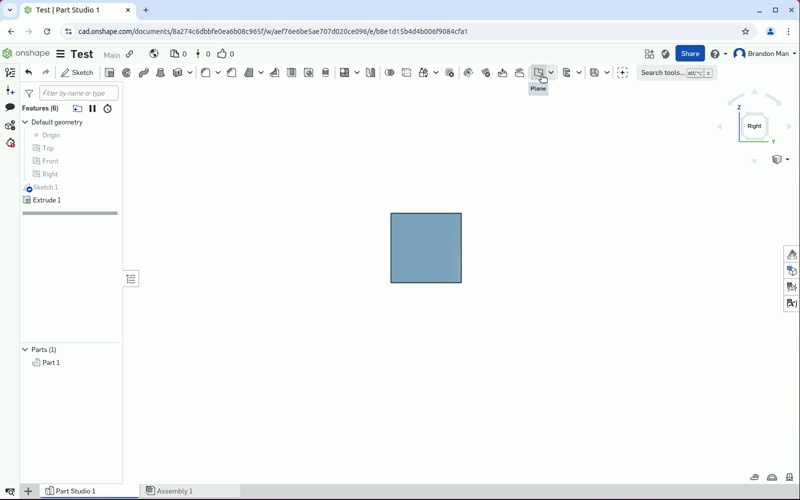
click(541, 75)
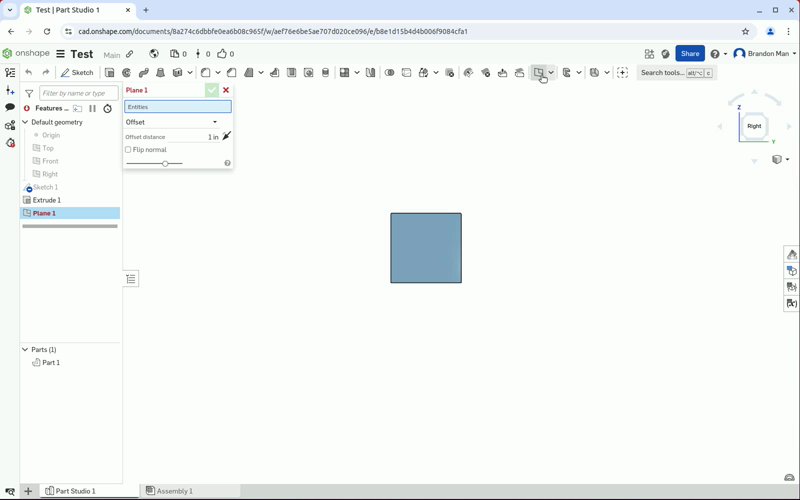
mouse_move(73, 176)
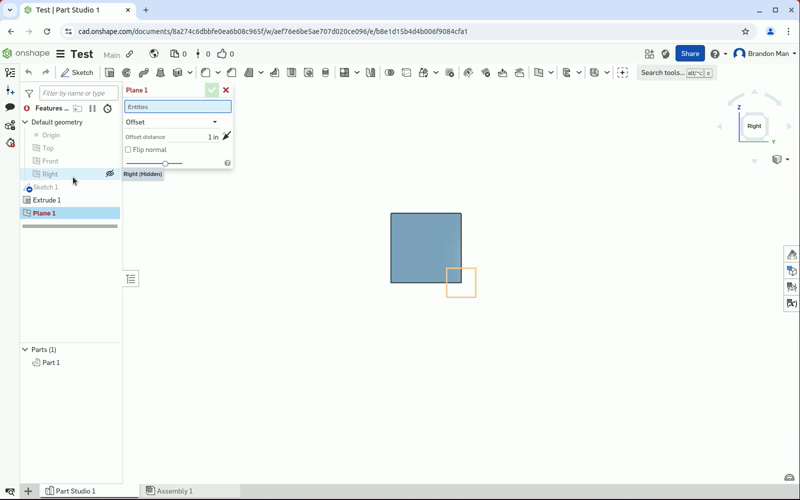
click(73, 176)
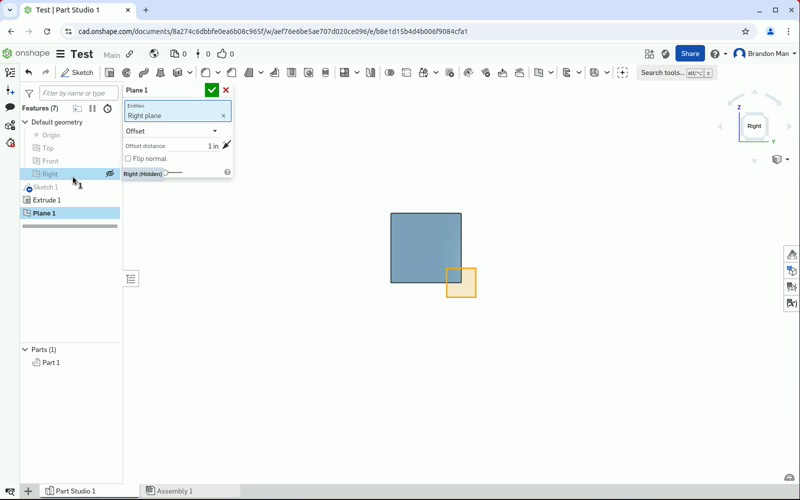
key(tab, 2)
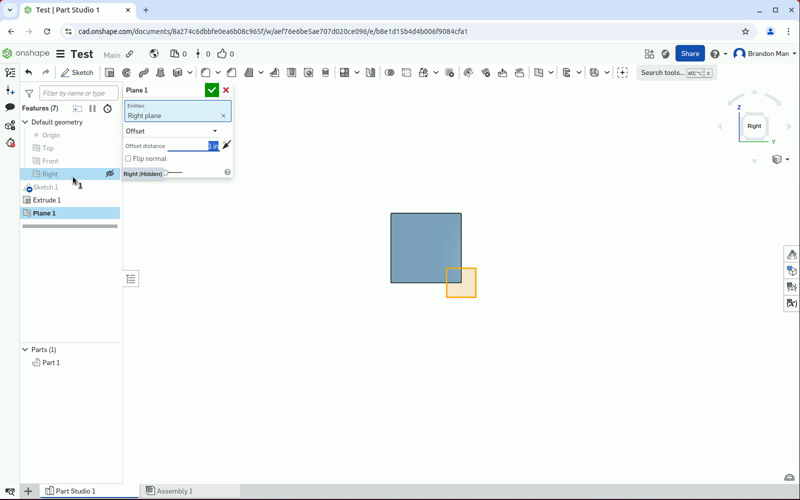
text(23.108)
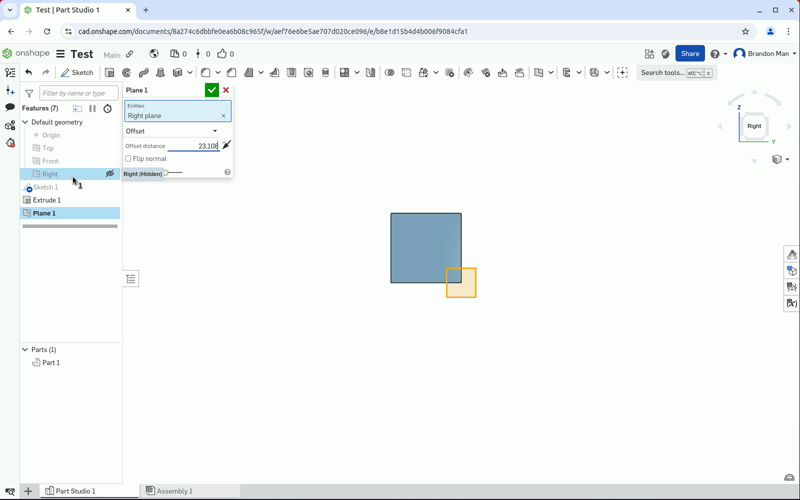
key(enter, 2)
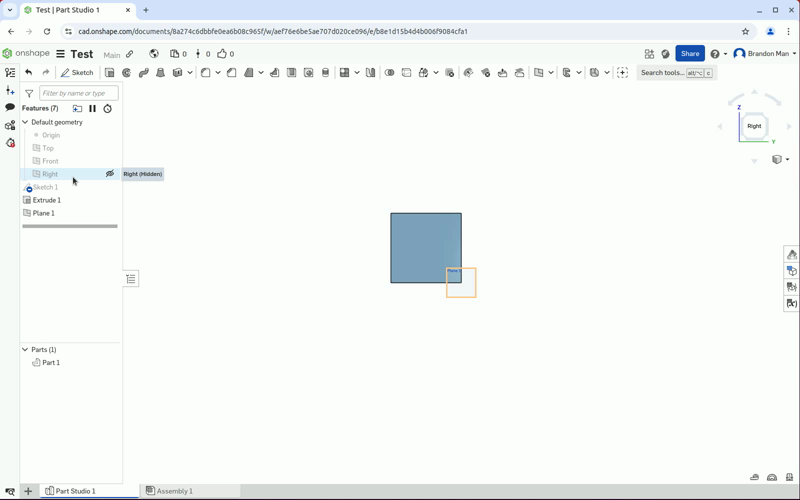
key(shift+s)
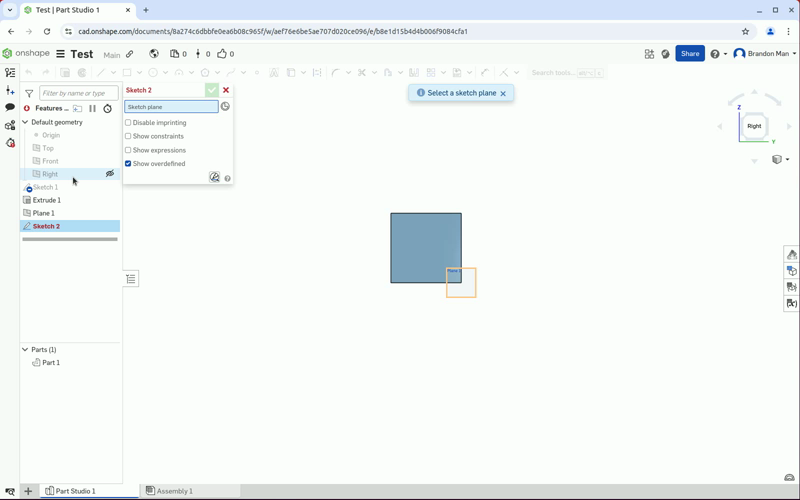
mouse_move(73, 215)
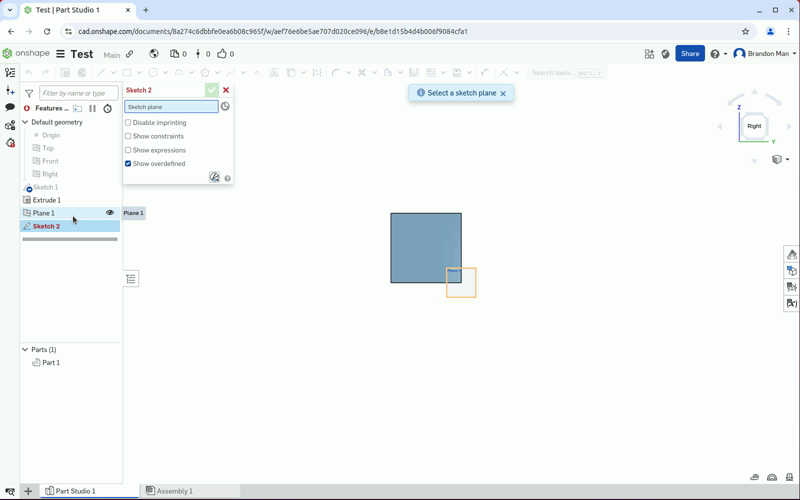
click(73, 215)
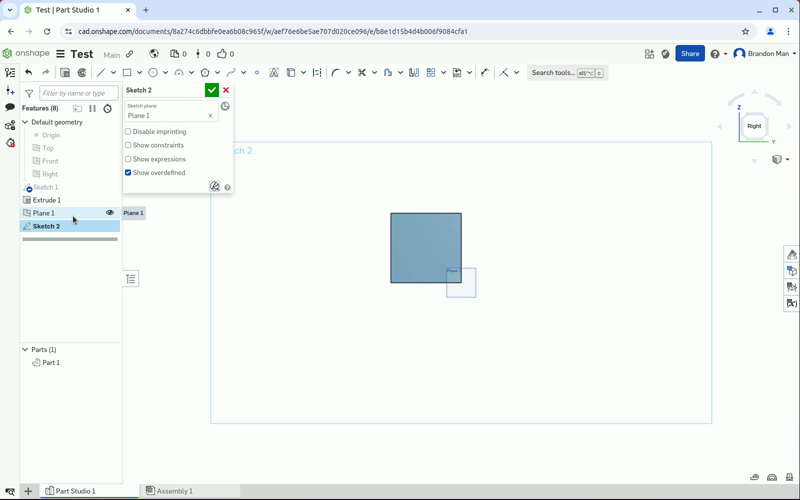
mouse_move(73, 352)
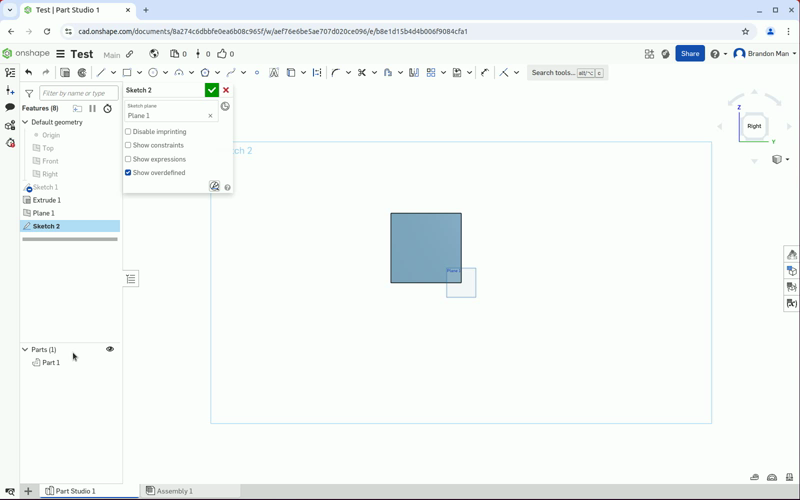
key(y)
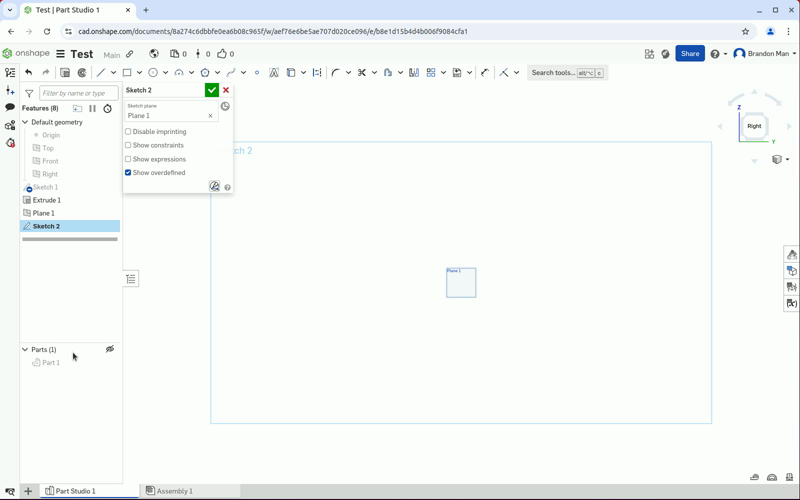
key(l)
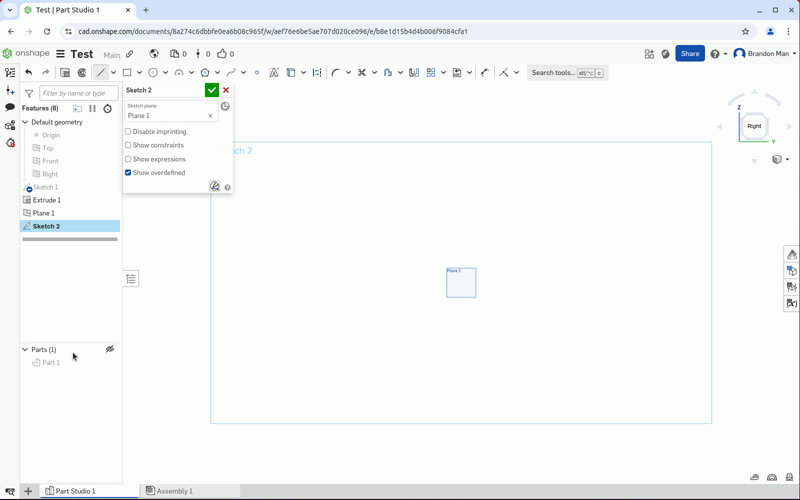
key_down(shift)
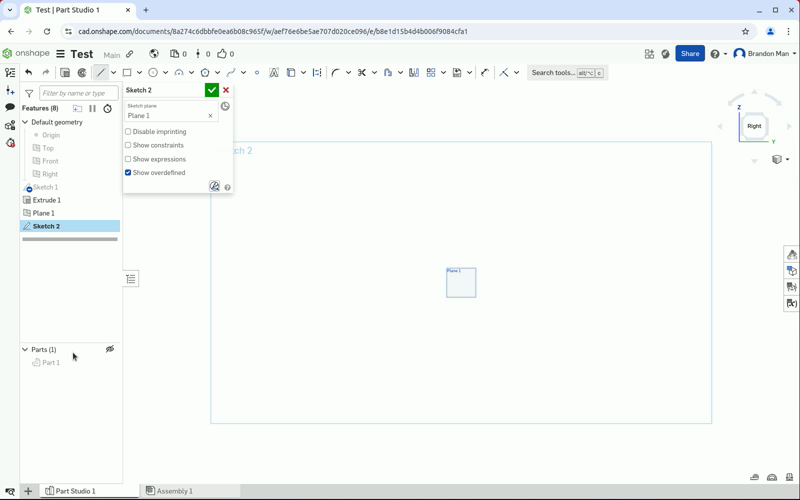
mouse_move(390, 254)
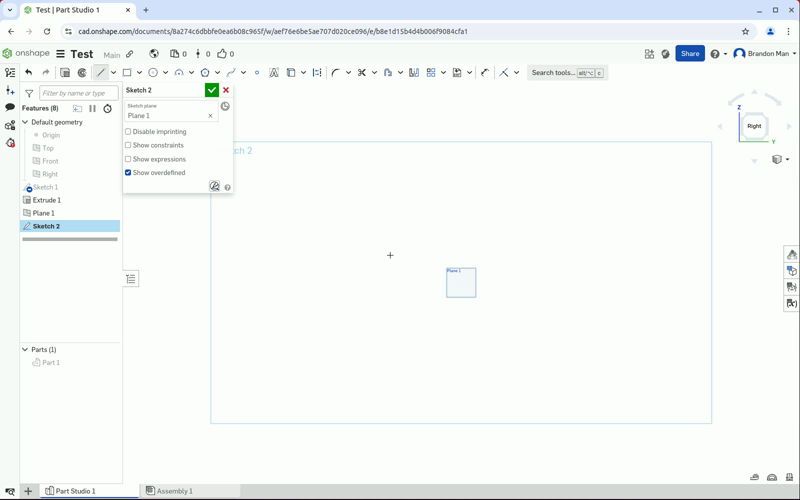
click(390, 254)
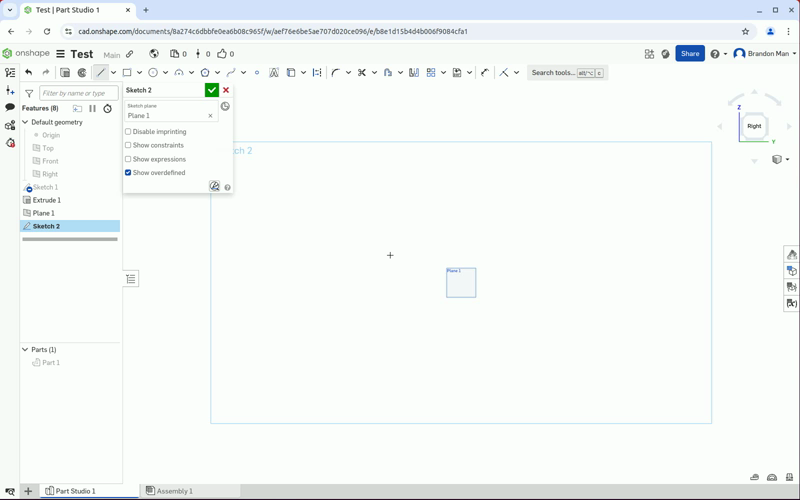
key_up(shift)
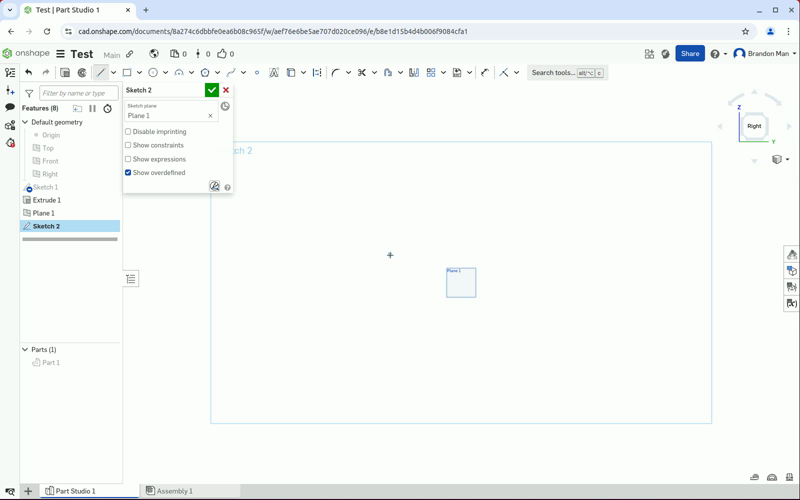
key_down(shift)
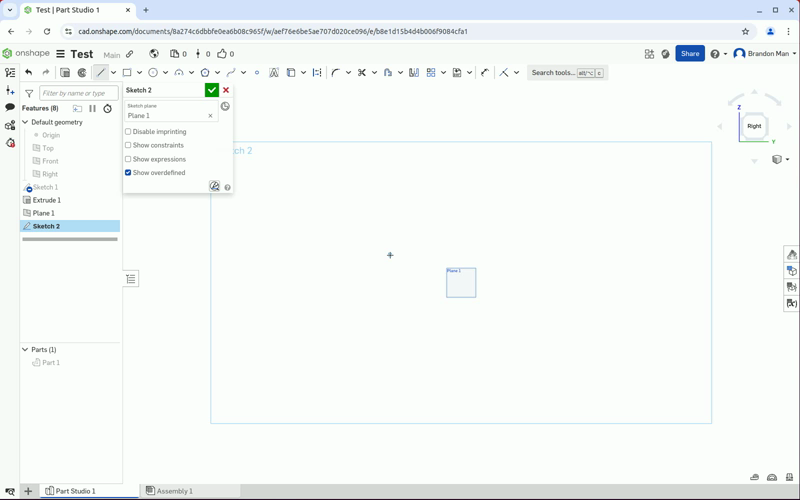
mouse_move(420, 254)
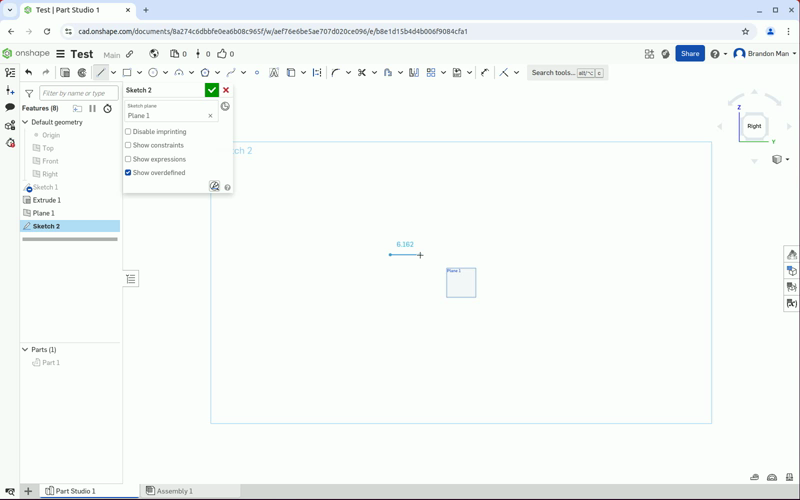
mouse_move(433, 254)
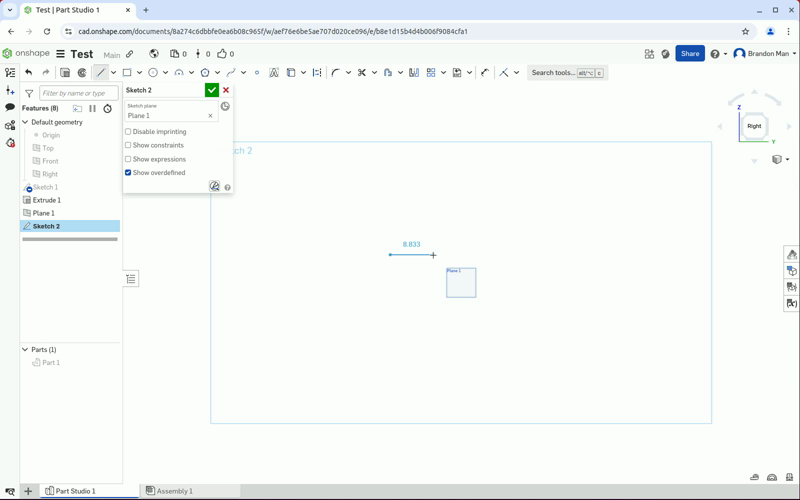
click(433, 254)
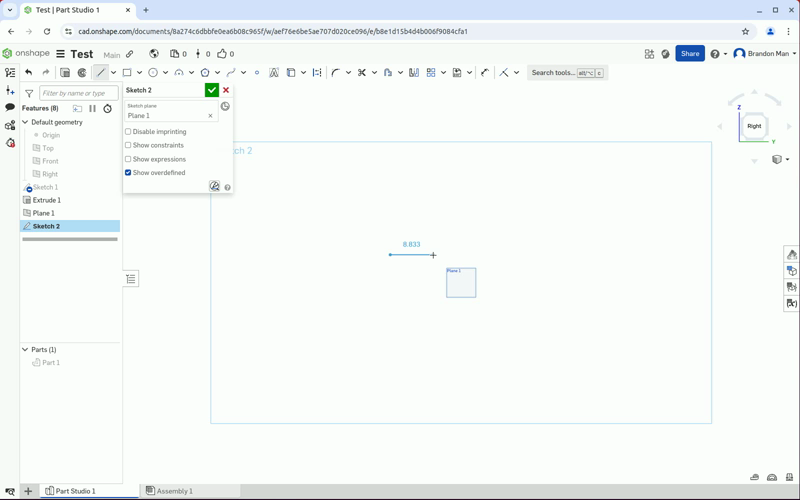
key_up(shift)
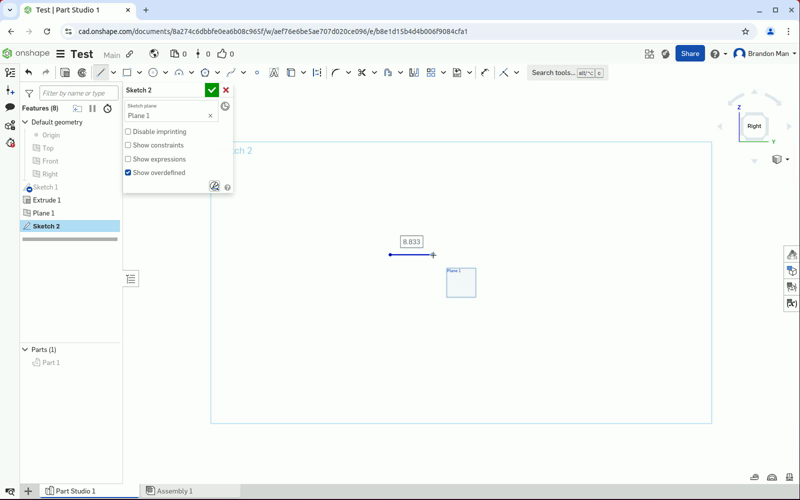
key_down(shift)
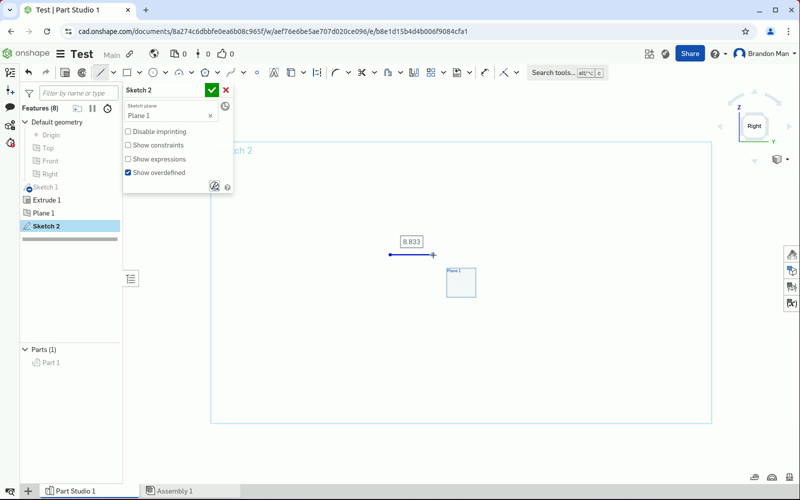
mouse_move(463, 254)
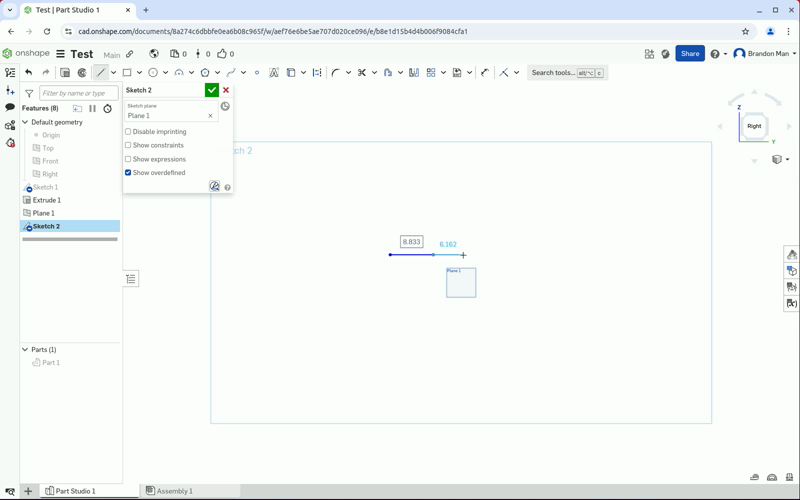
mouse_move(433, 211)
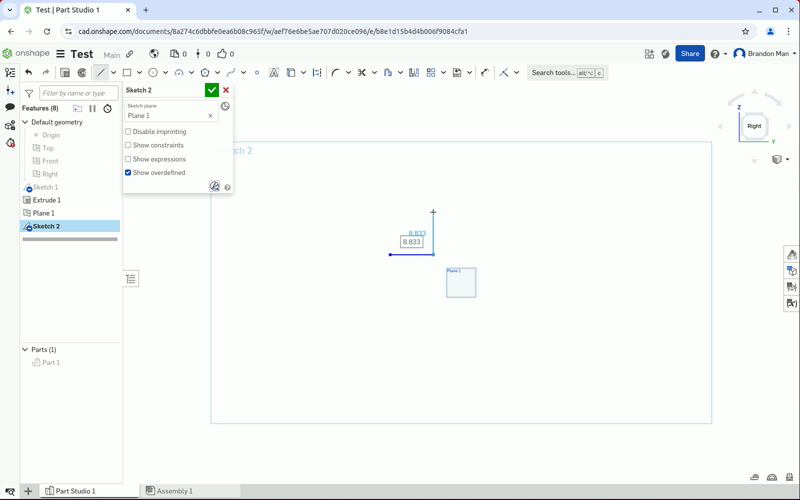
click(433, 211)
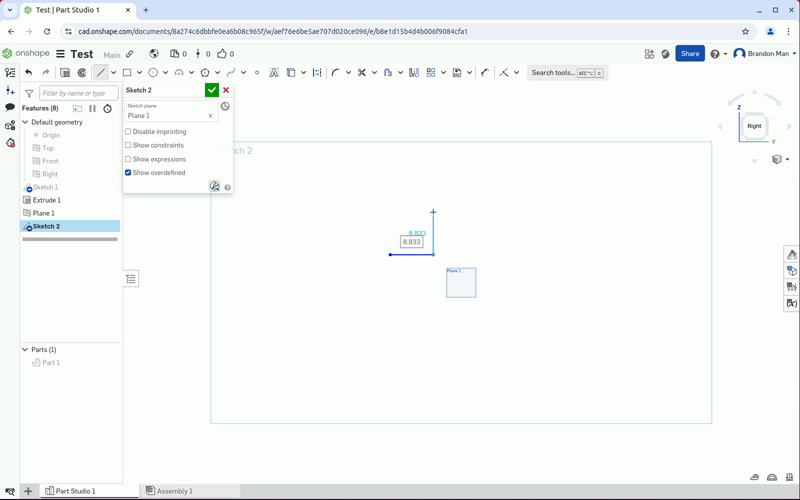
key_up(shift)
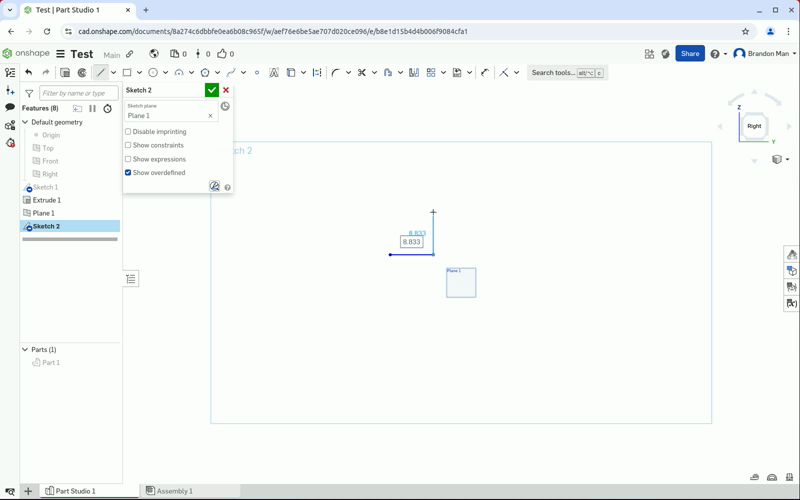
key_down(shift)
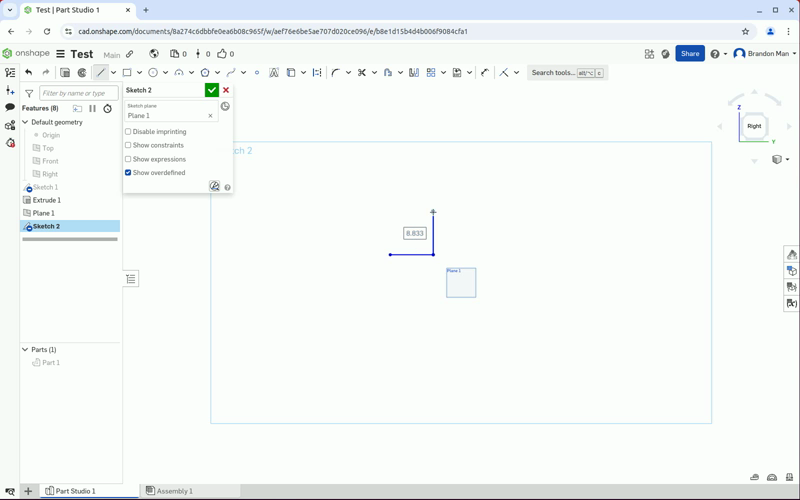
mouse_move(463, 211)
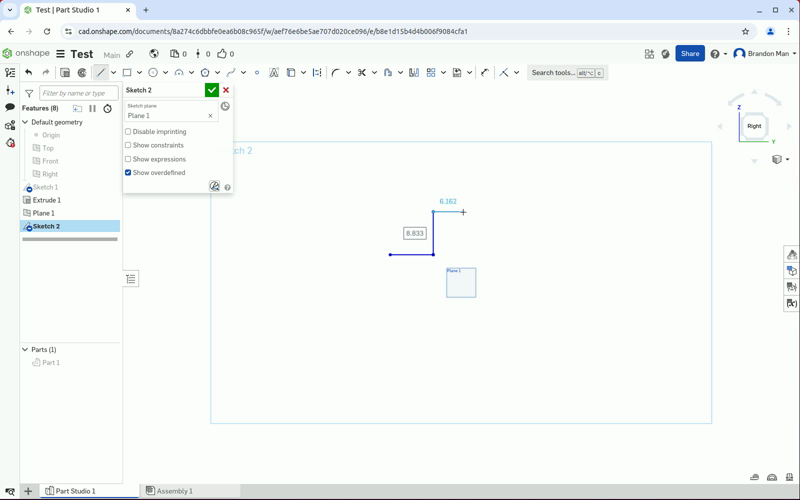
mouse_move(390, 211)
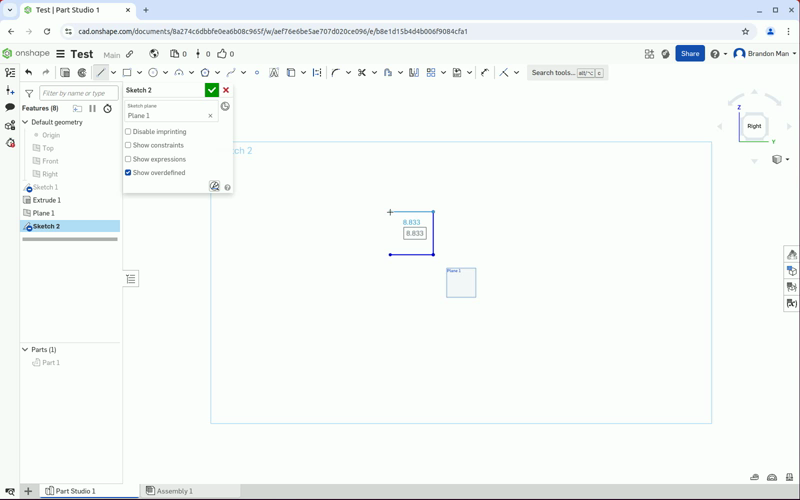
click(390, 211)
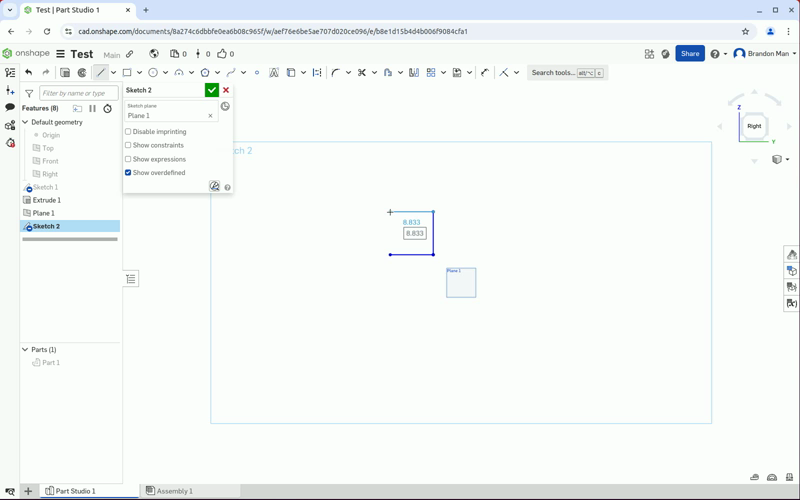
key_up(shift)
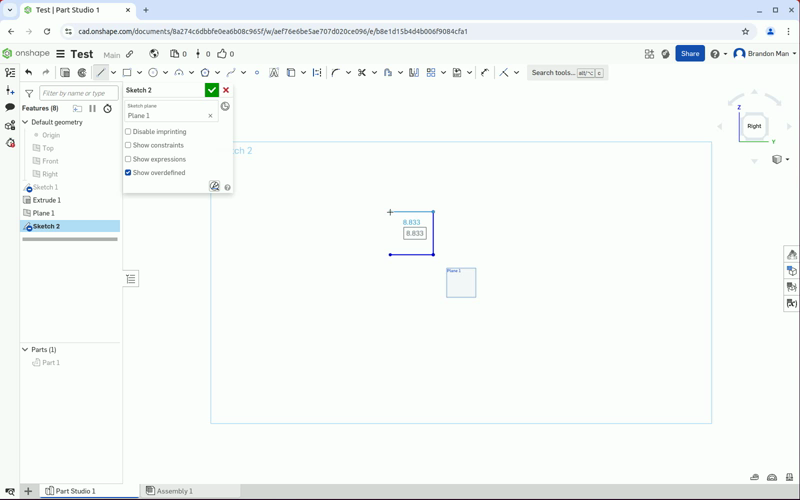
mouse_move(420, 211)
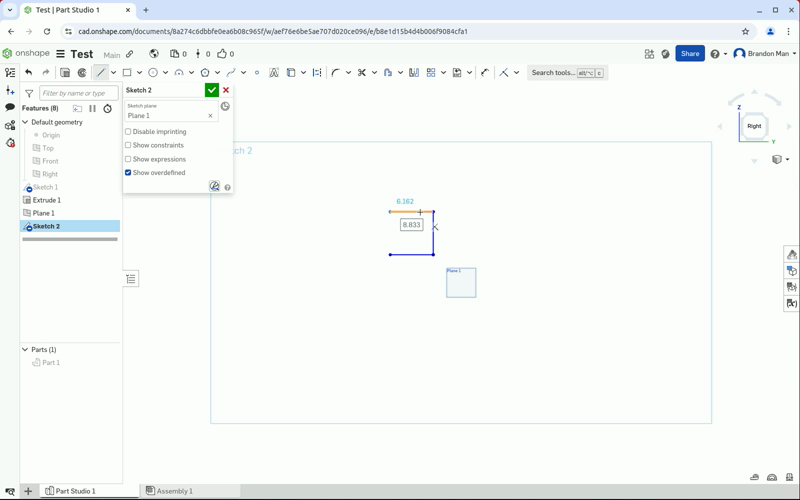
key_down(shift)
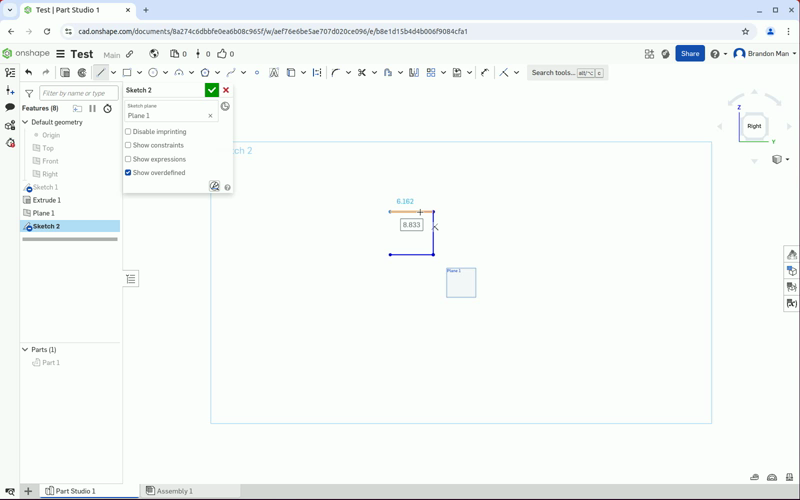
mouse_move(390, 254)
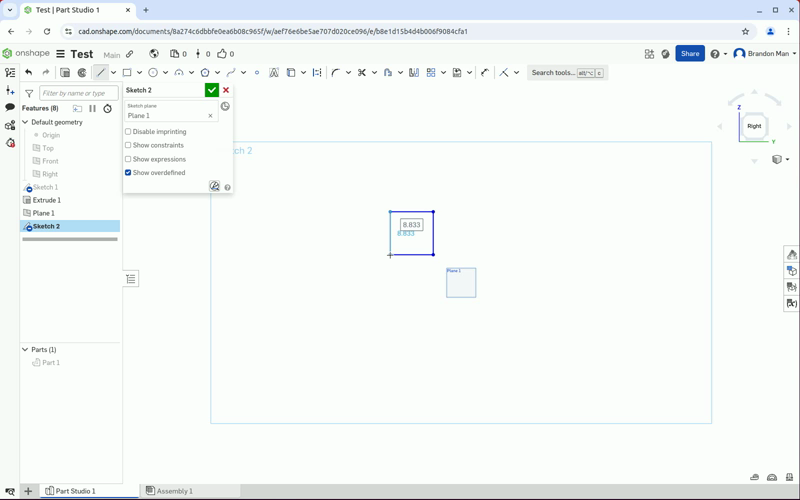
key_up(shift)
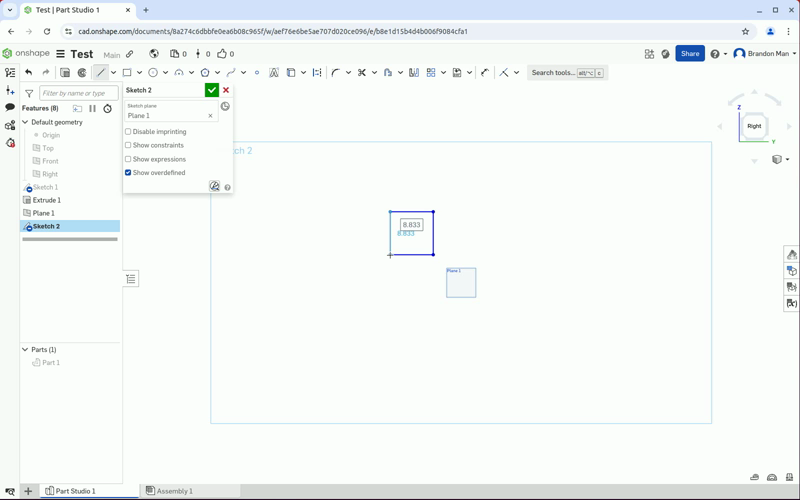
click(390, 254)
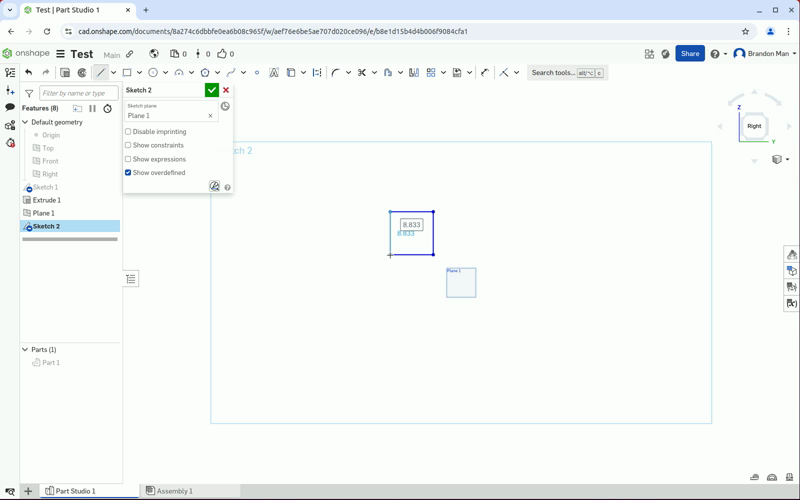
key(esc)
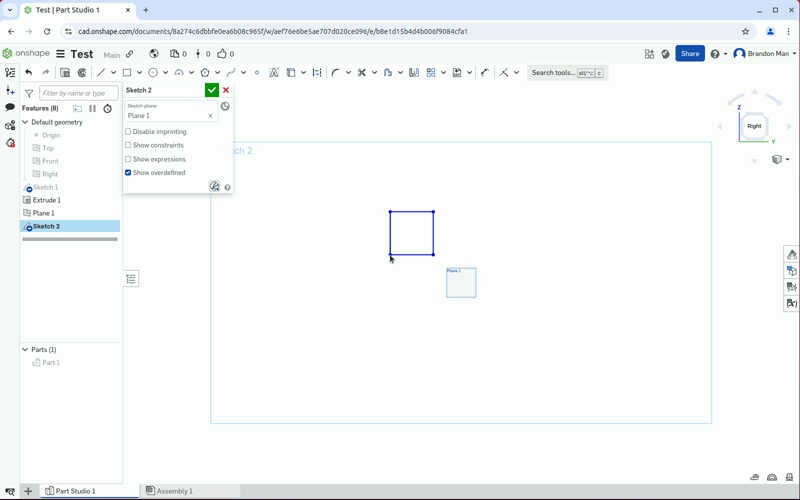
mouse_move(416, 229)
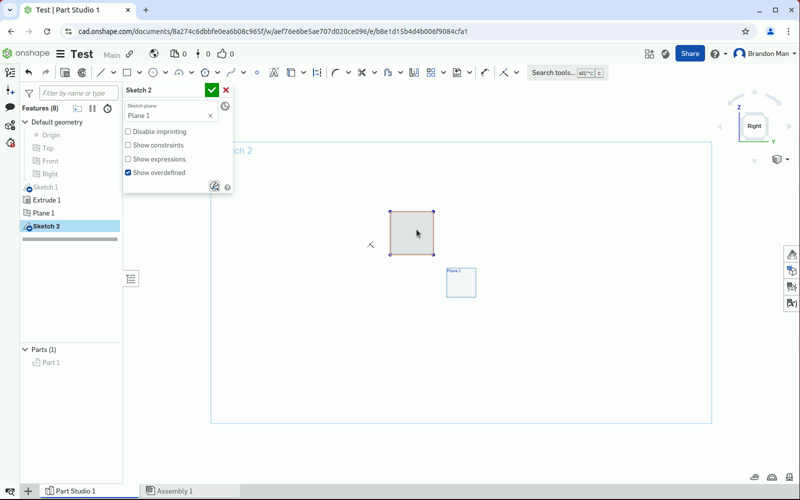
click(416, 229)
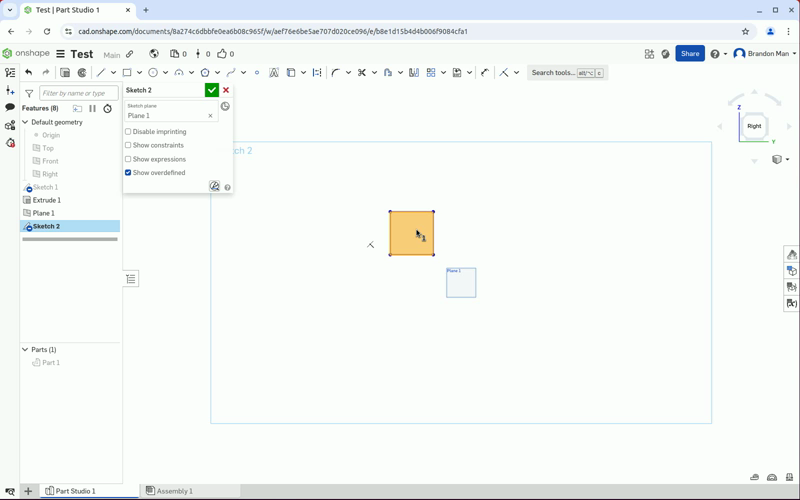
mouse_move(73, 352)
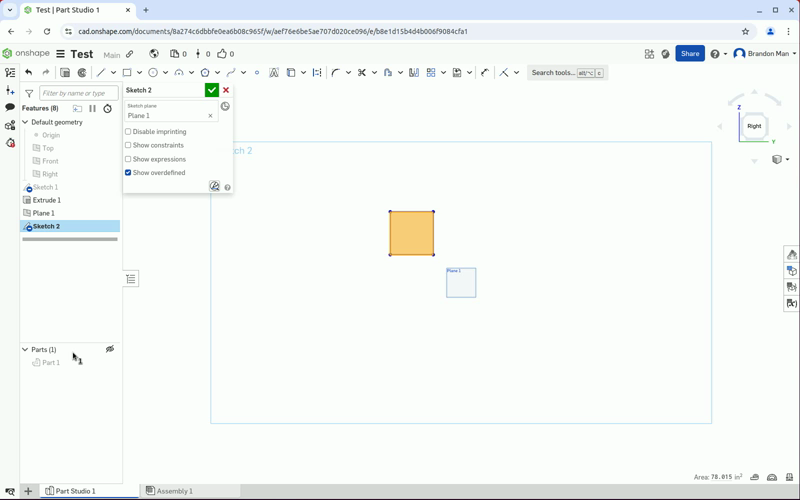
key(shift+y)
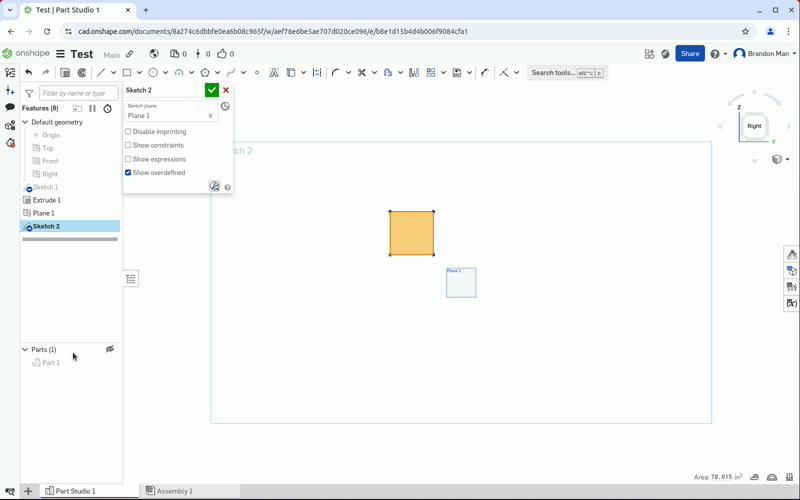
key(shift+e)
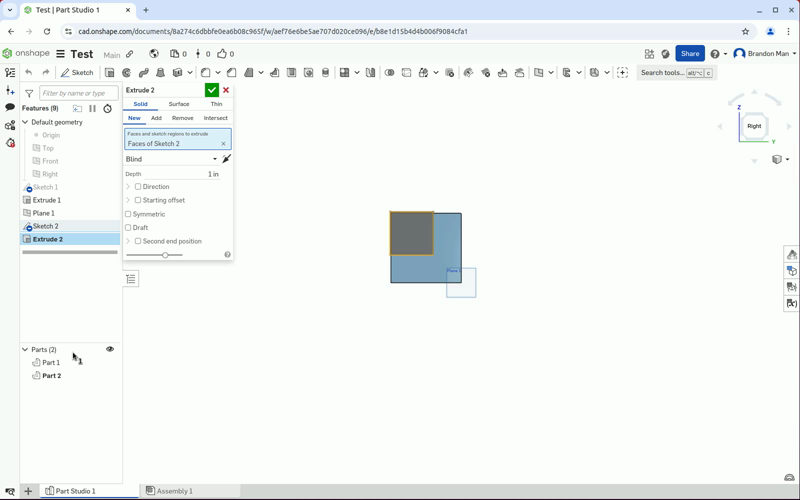
mouse_move(143, 106)
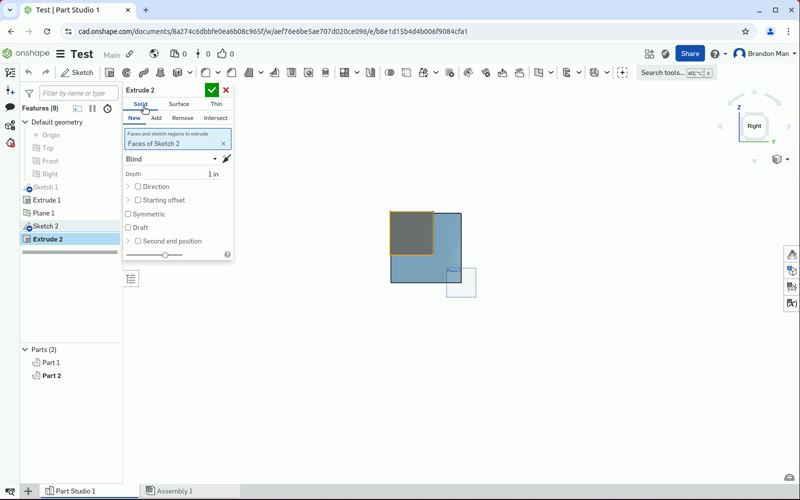
click(143, 106)
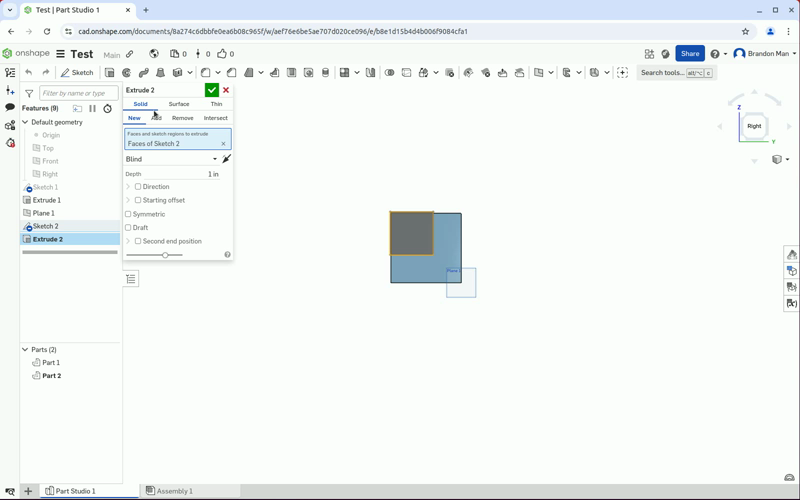
mouse_move(186, 120)
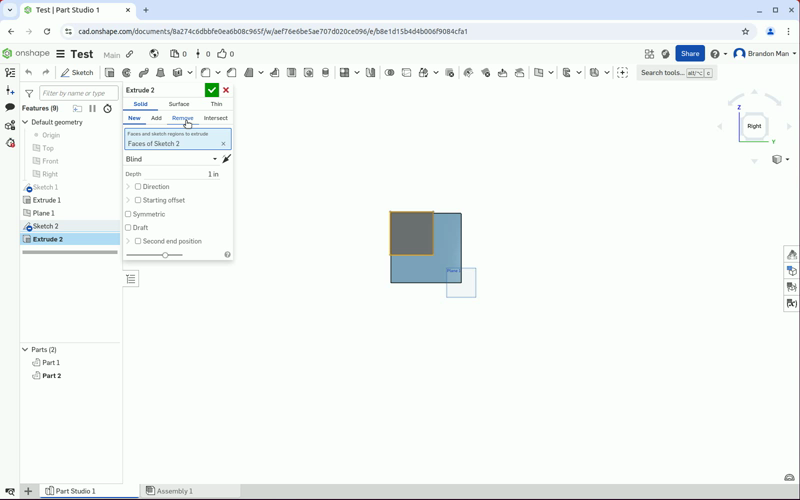
click(186, 120)
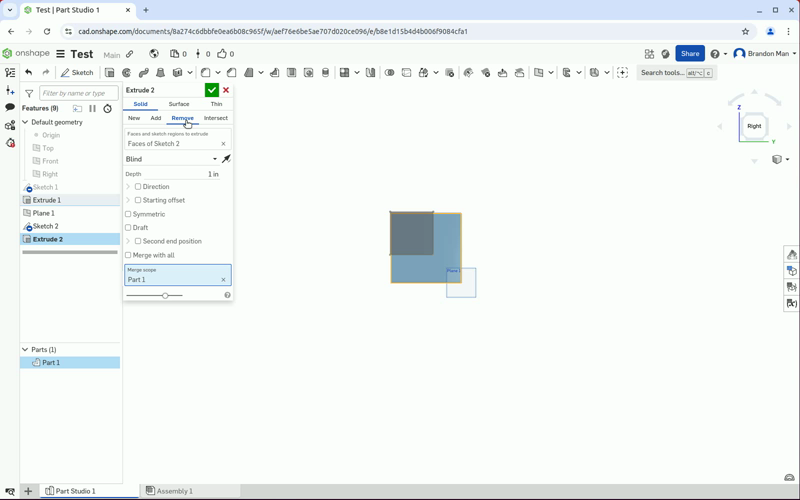
key(tab, 4)
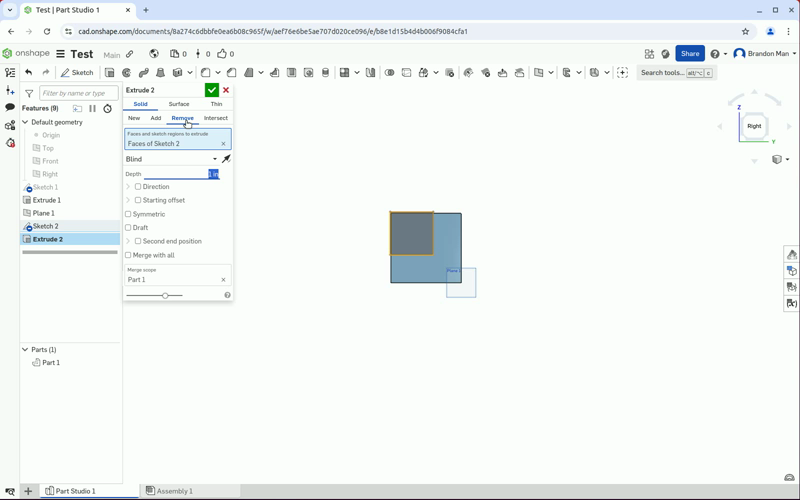
text(8.666)
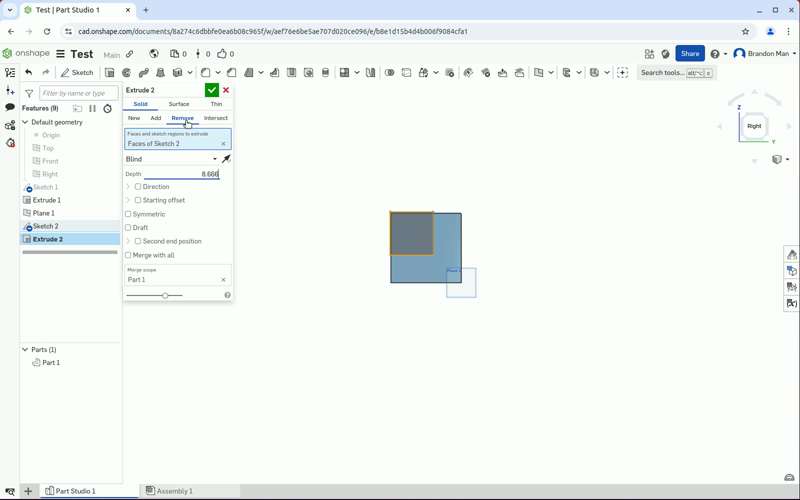
key(tab, 6)
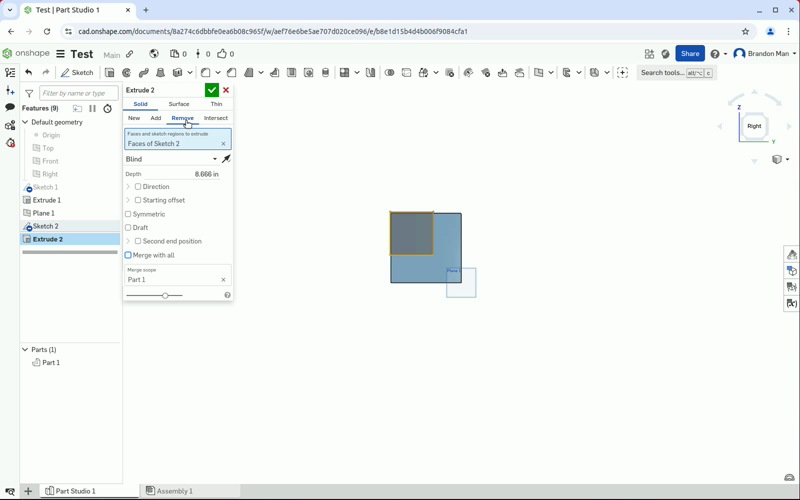
key(space)
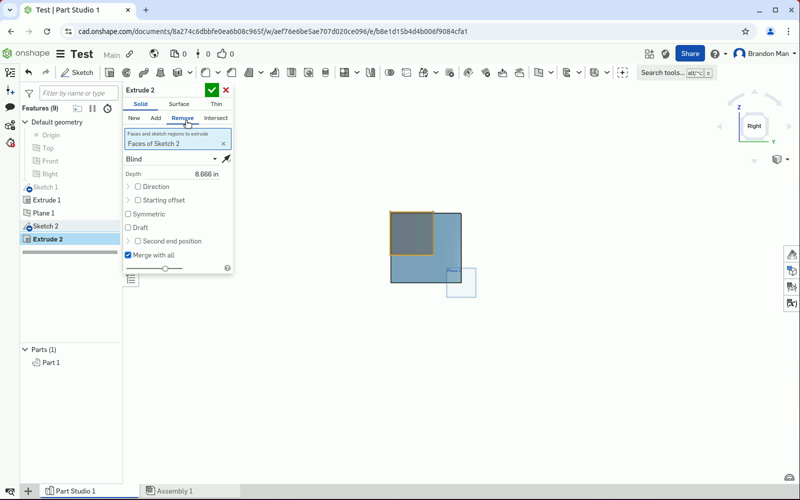
key(enter)
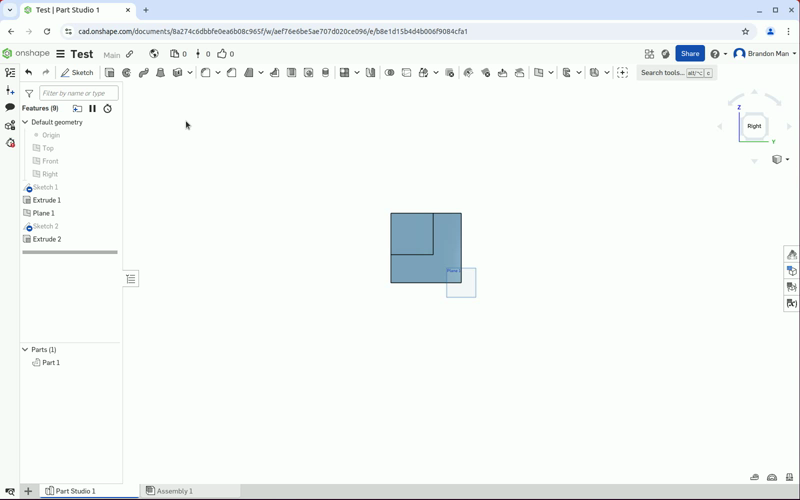
key(shift+h)
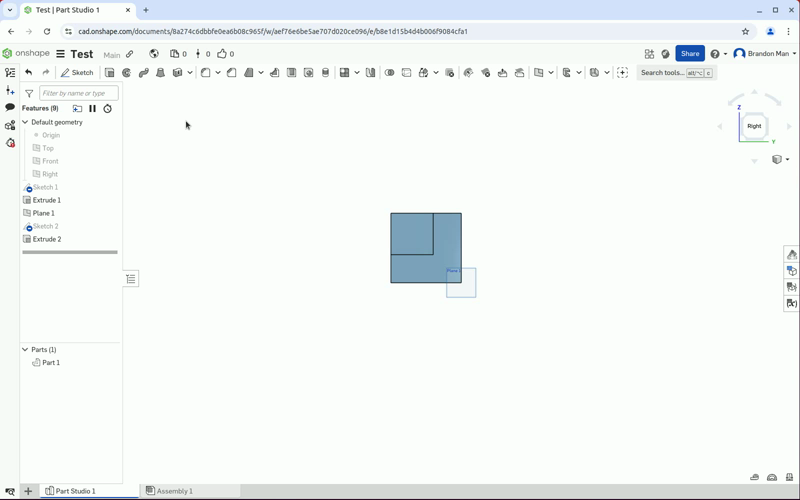
key(shift+h)
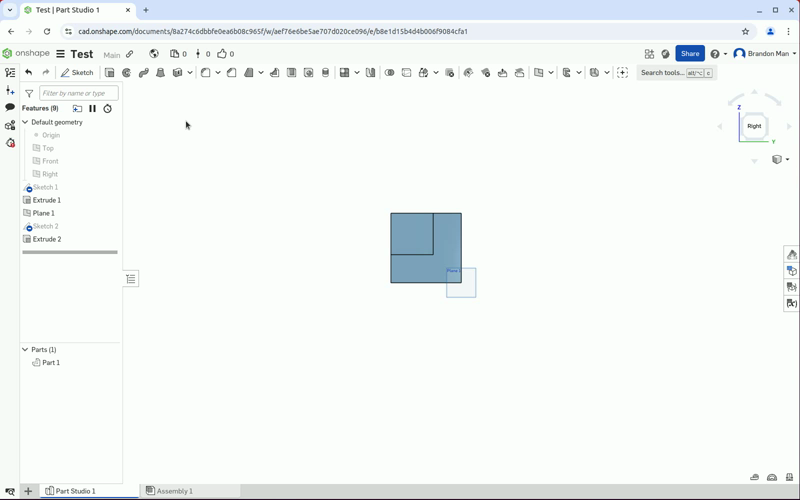
mouse_move(73, 189)
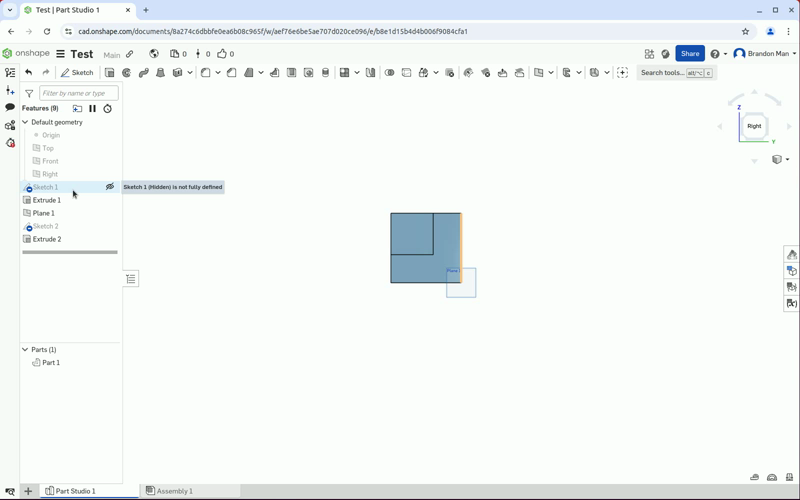
click(73, 189)
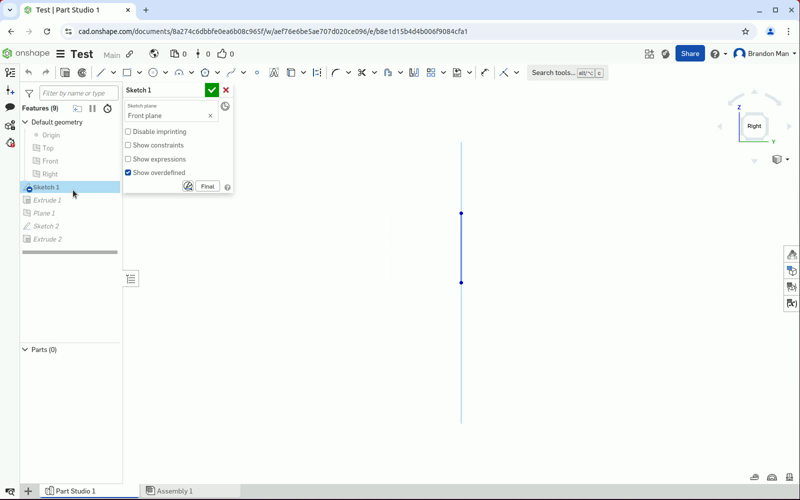
mouse_move(229, 92)
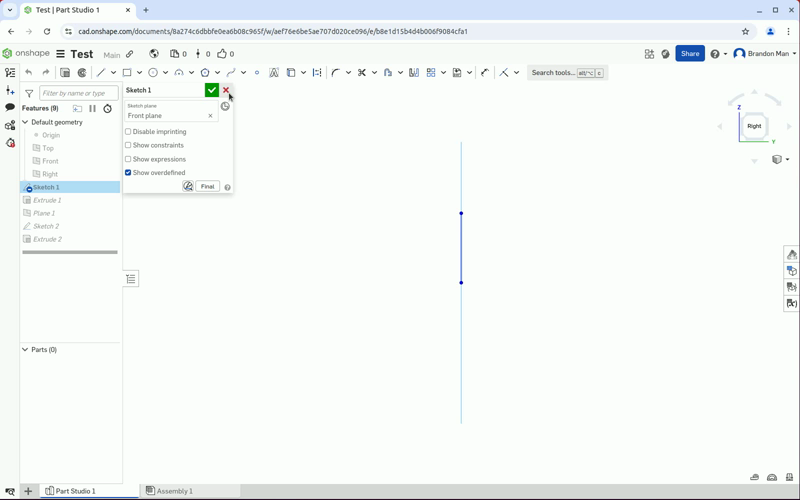
click(229, 92)
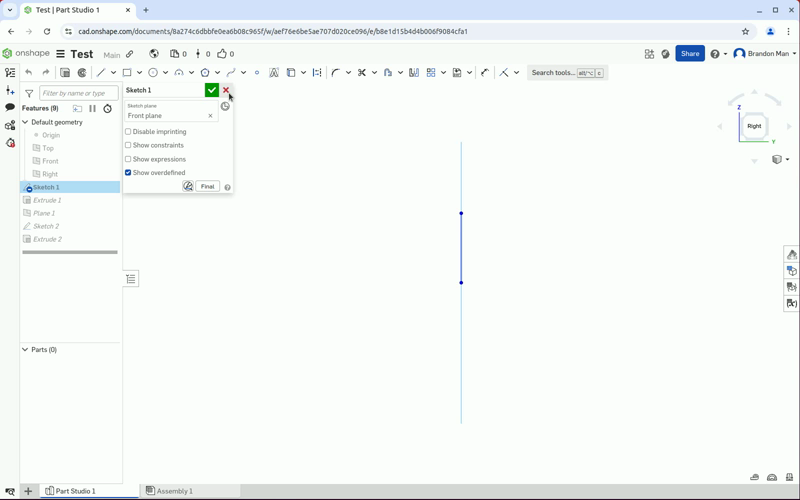
key(shift+s)
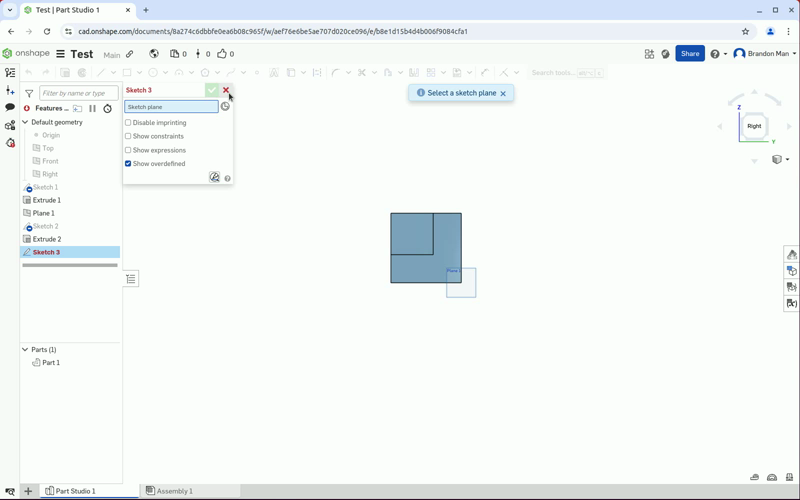
mouse_move(73, 176)
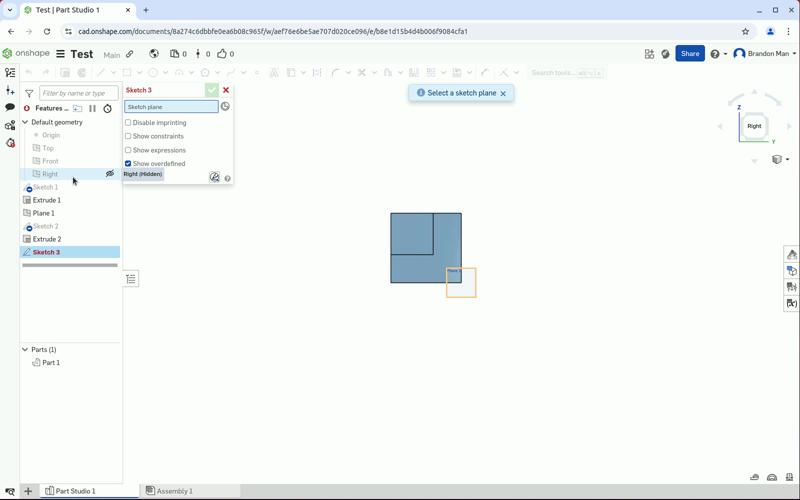
click(73, 176)
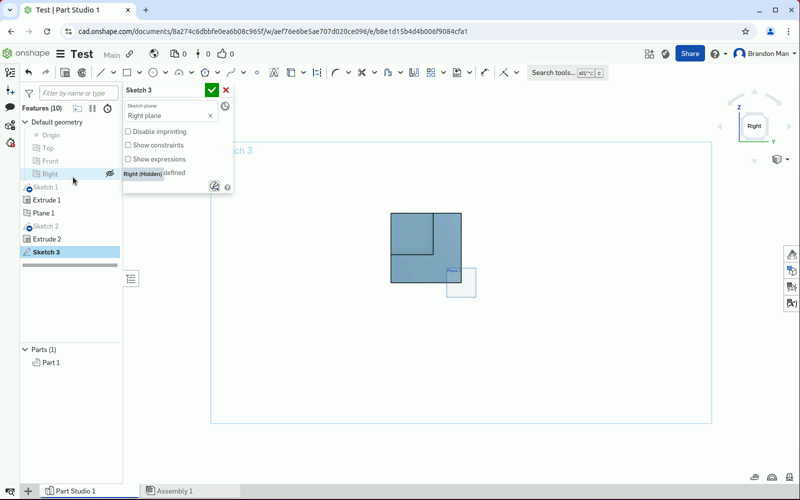
mouse_move(73, 352)
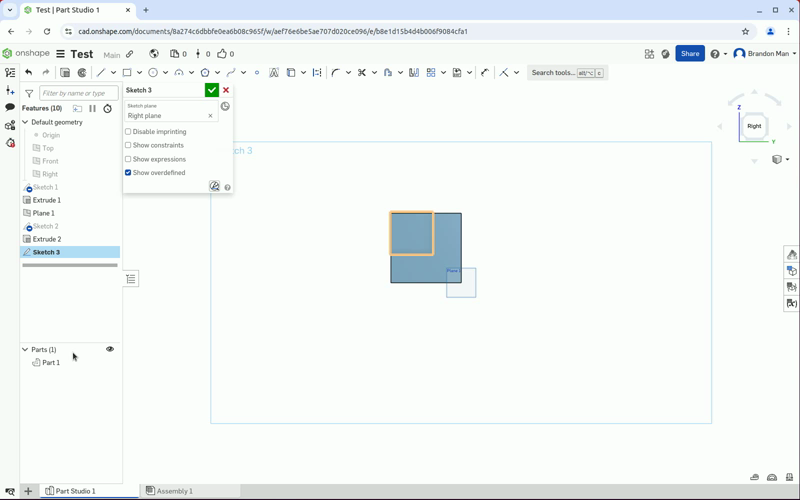
key(y)
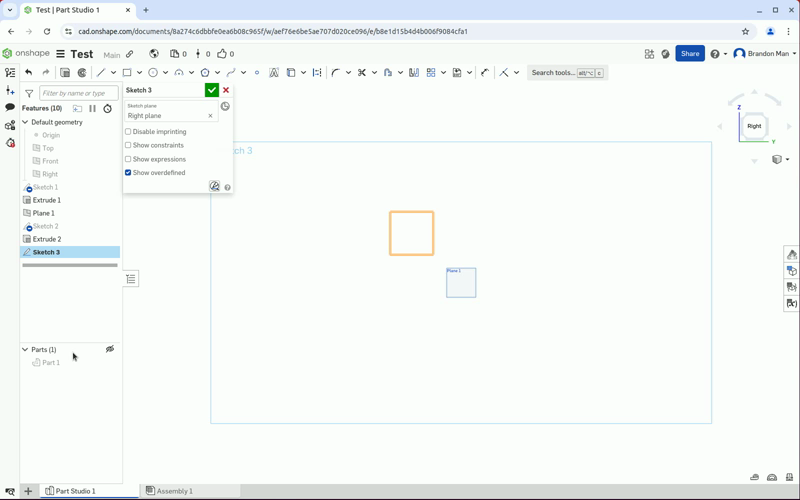
key(l)
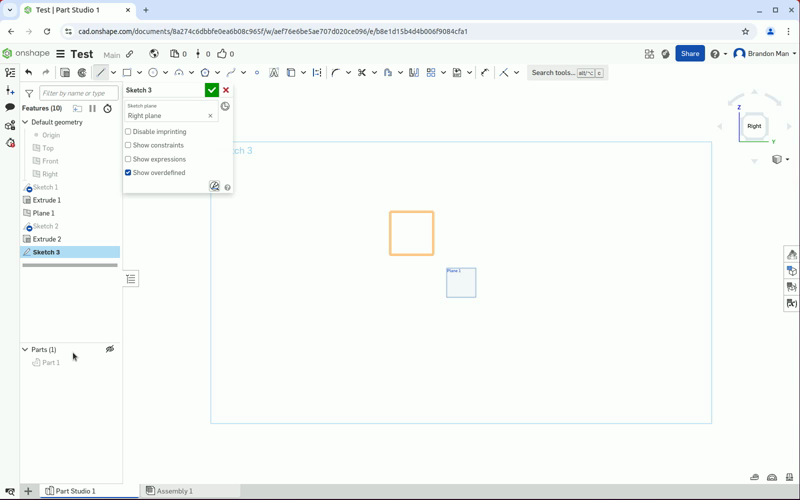
key_down(shift)
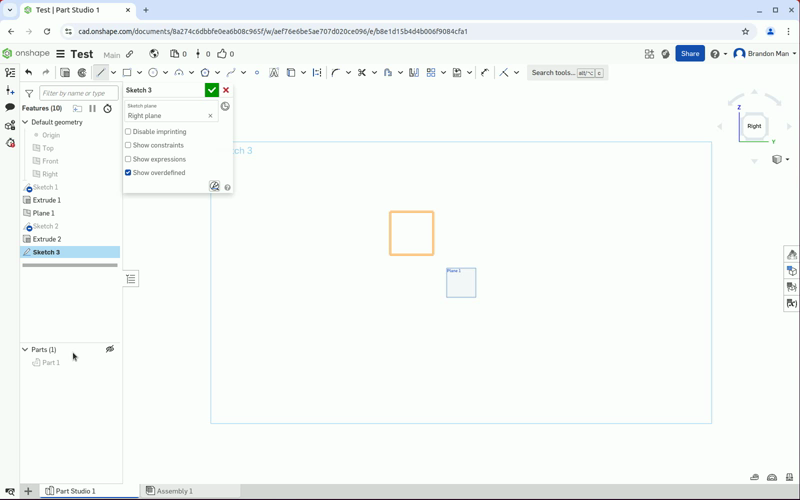
mouse_move(418, 254)
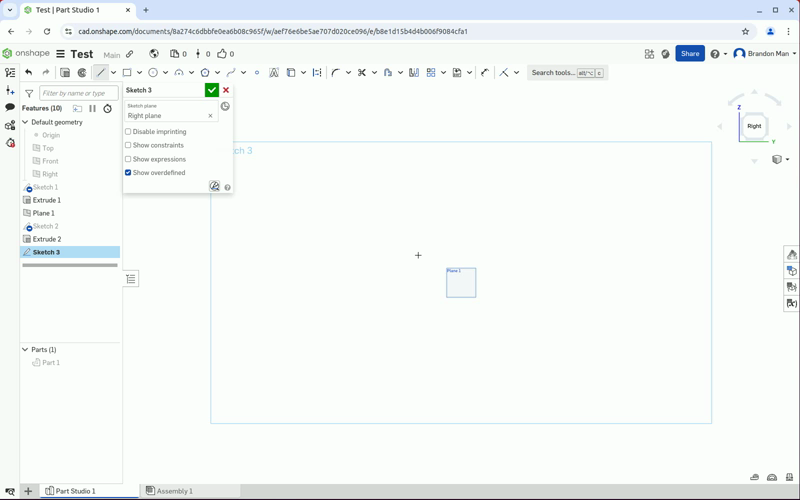
click(418, 254)
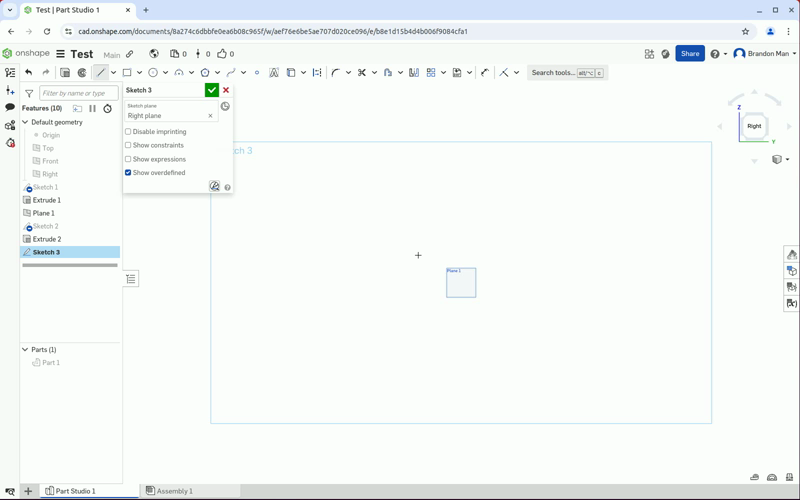
key_up(shift)
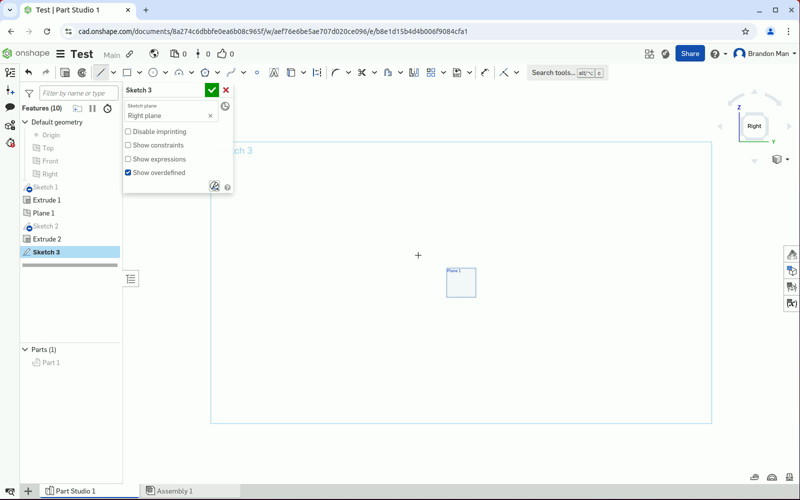
key_down(shift)
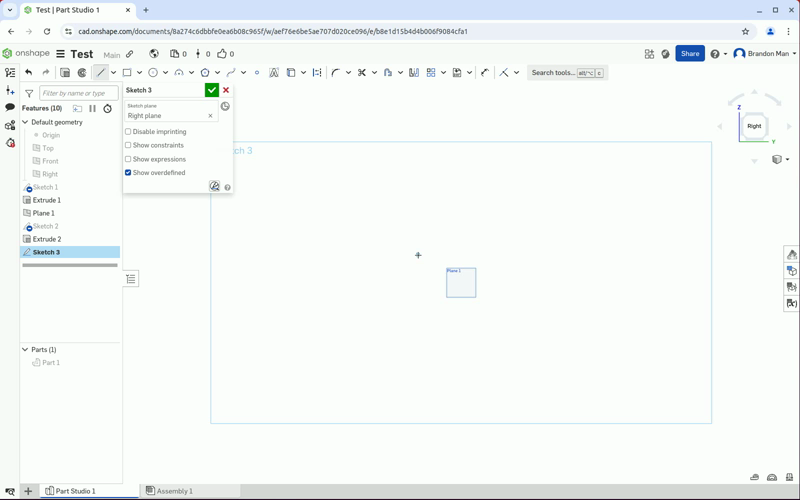
mouse_move(448, 254)
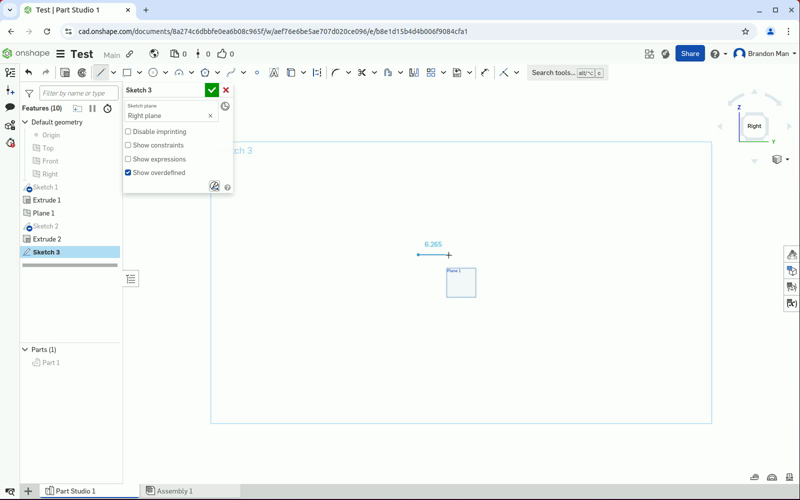
mouse_move(461, 254)
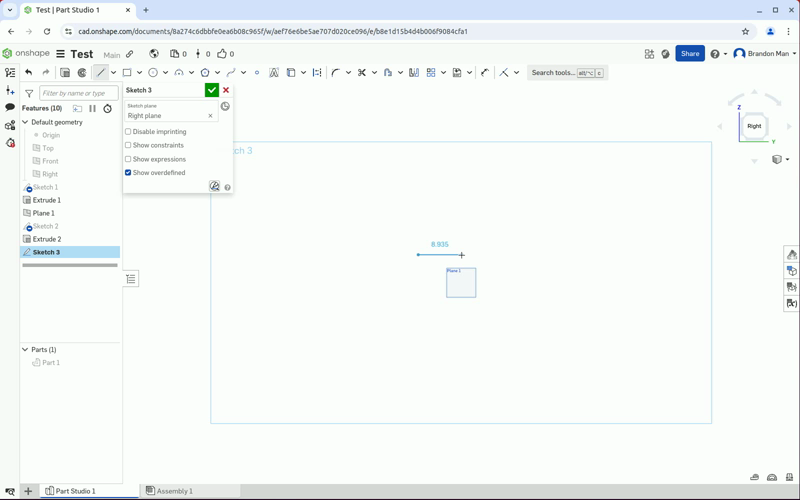
click(461, 254)
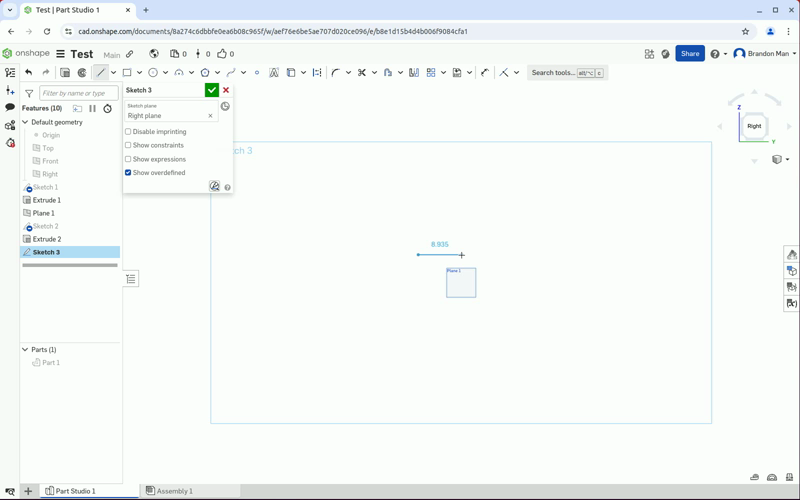
key_up(shift)
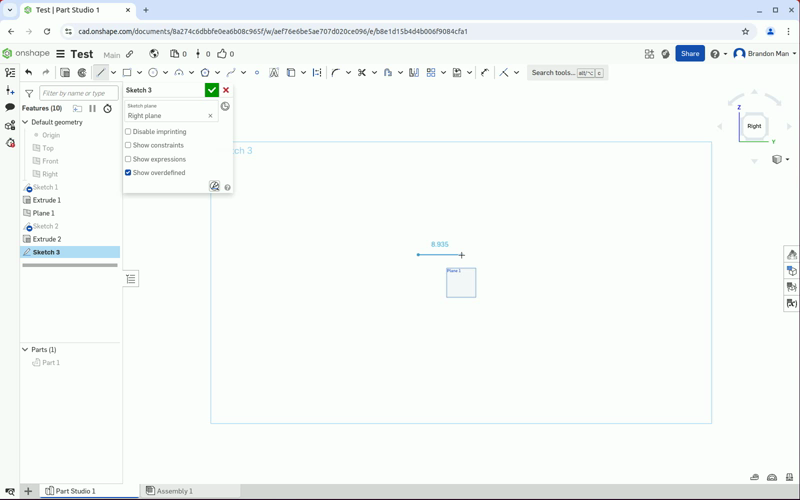
key_down(shift)
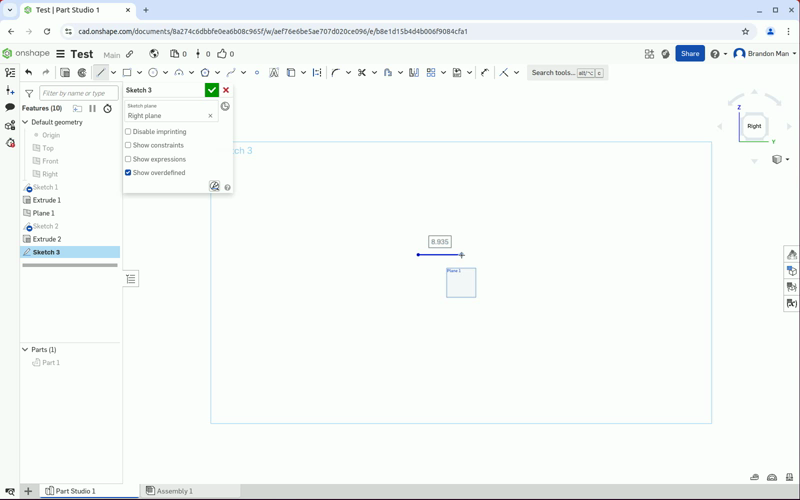
mouse_move(491, 254)
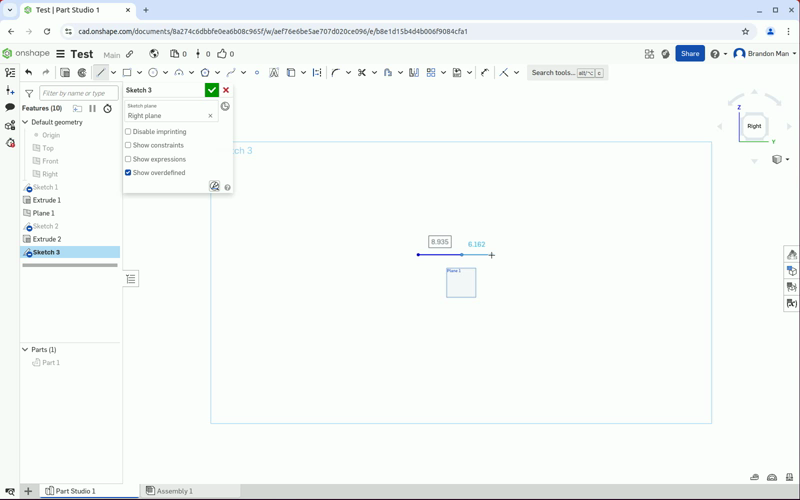
mouse_move(461, 211)
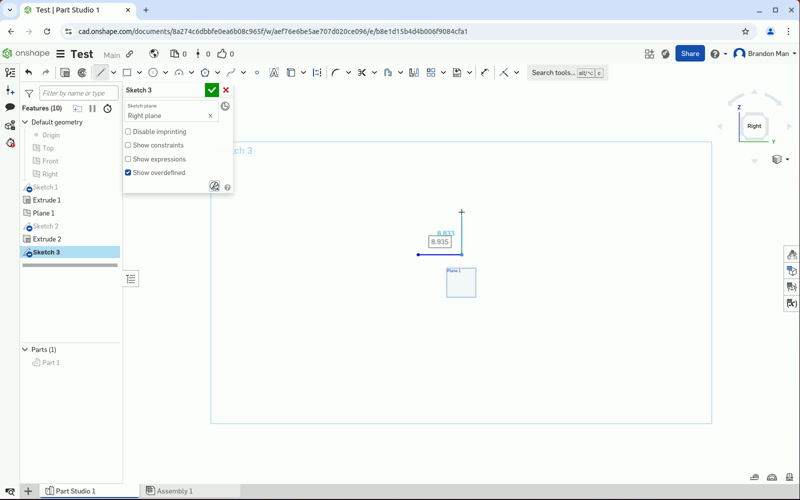
click(461, 211)
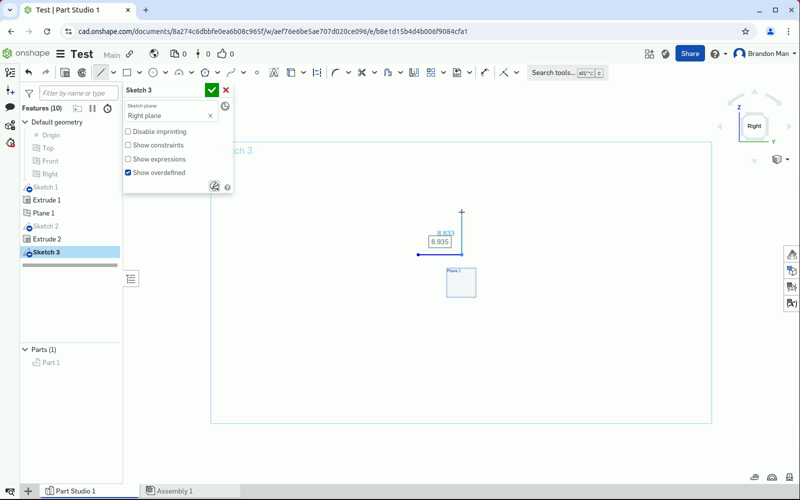
key_up(shift)
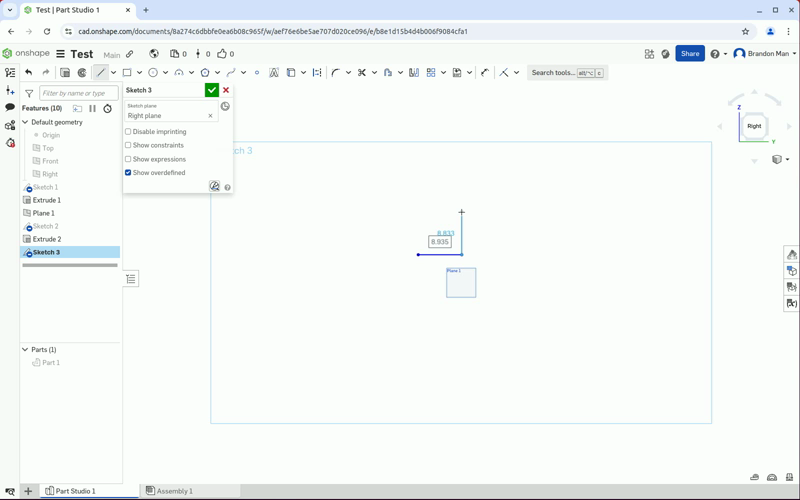
key_down(shift)
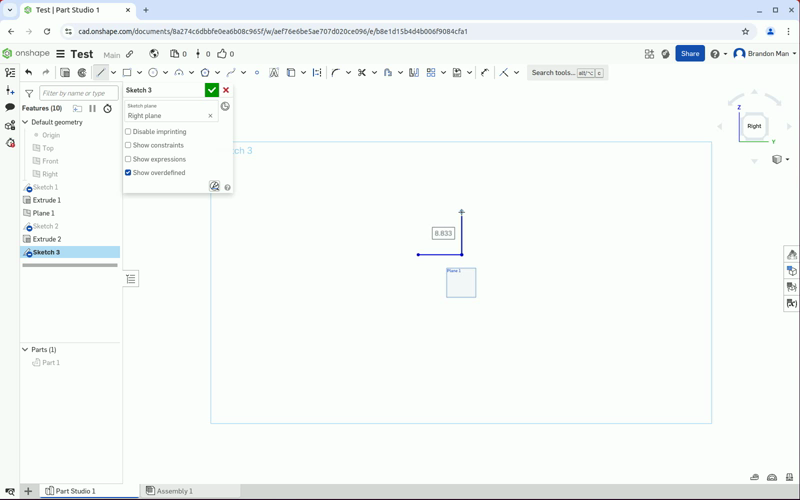
mouse_move(491, 211)
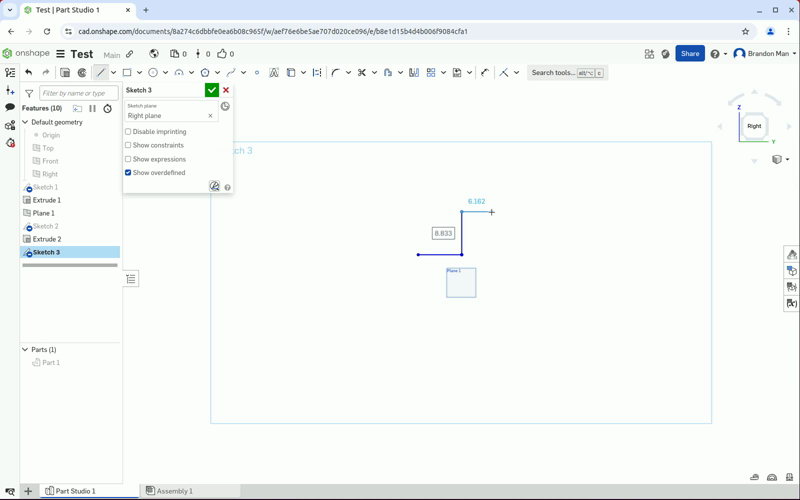
mouse_move(418, 211)
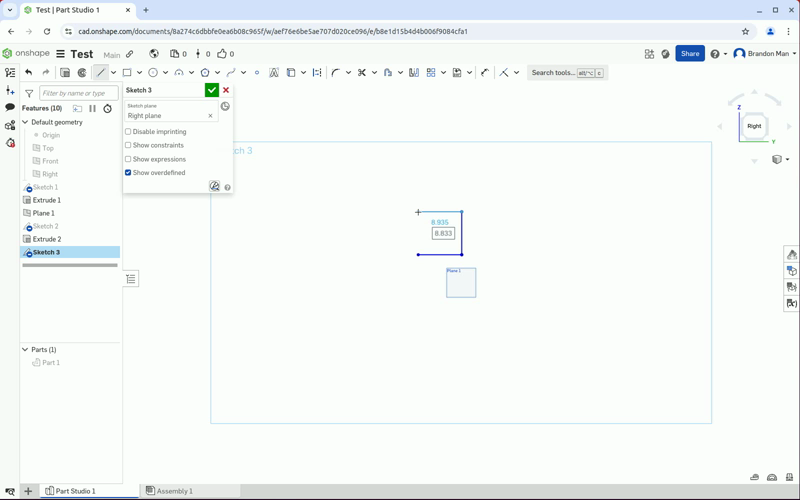
click(418, 211)
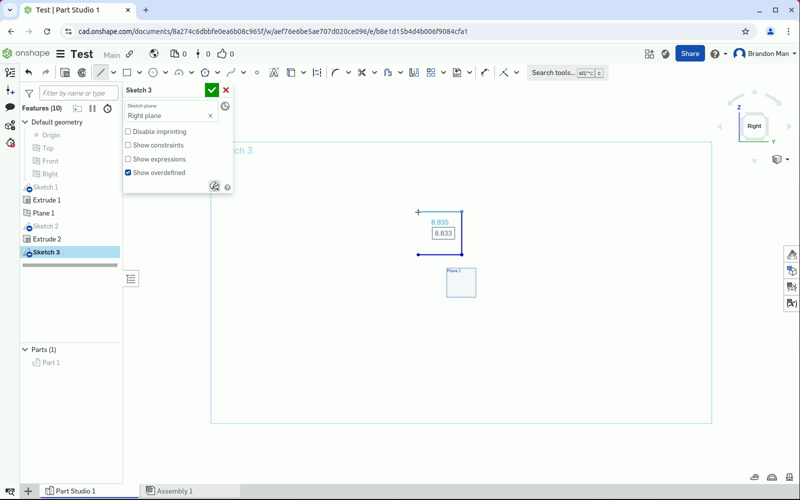
key_up(shift)
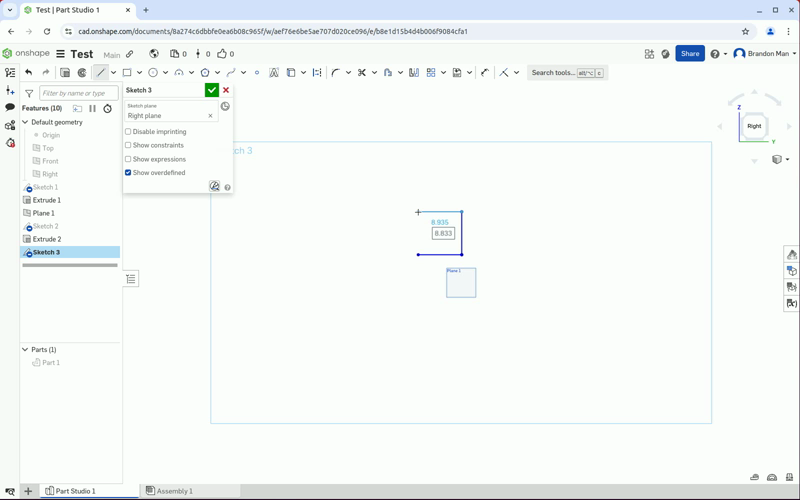
mouse_move(448, 211)
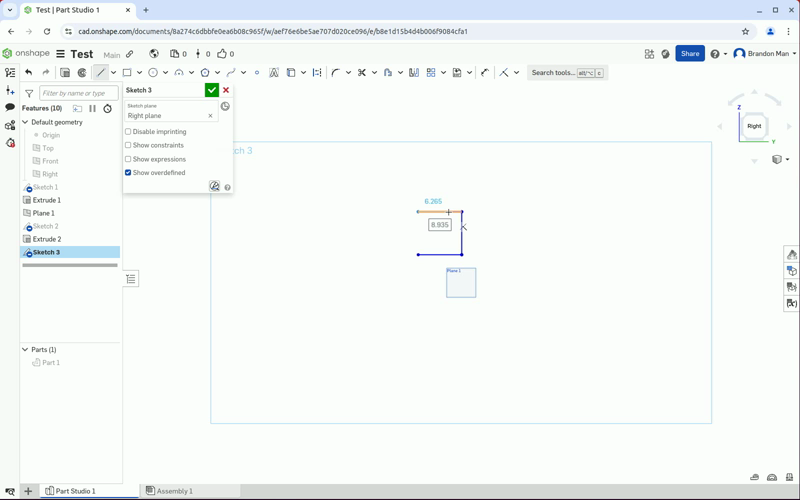
key_down(shift)
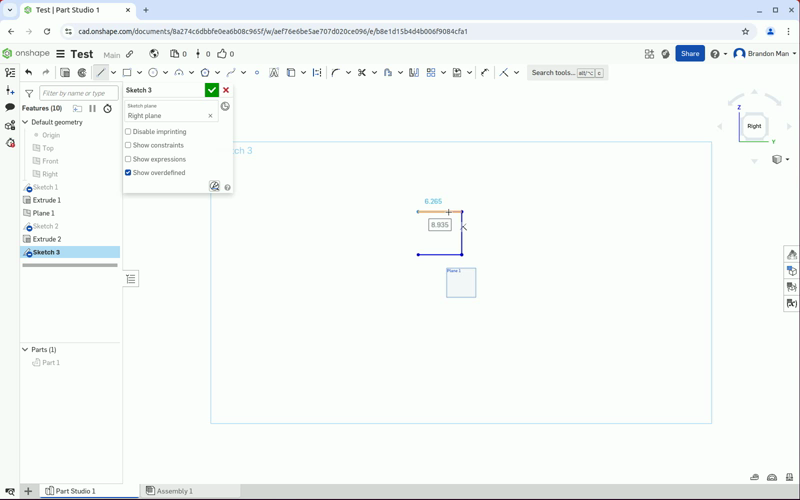
mouse_move(418, 254)
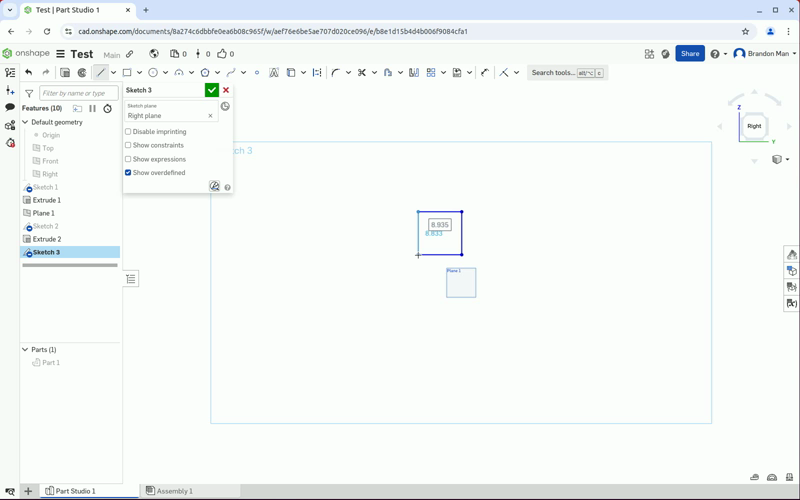
key_up(shift)
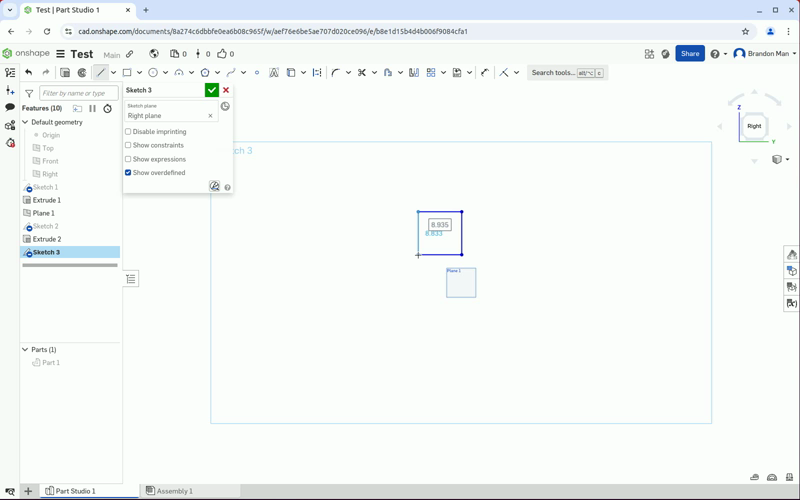
click(418, 254)
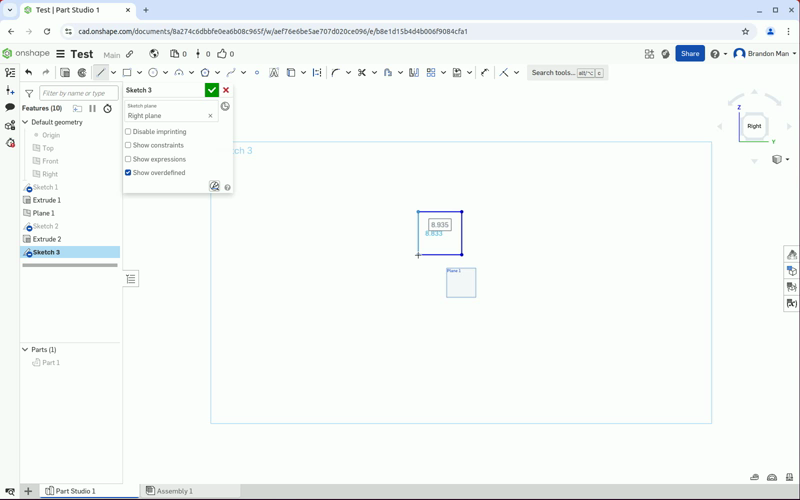
key(esc)
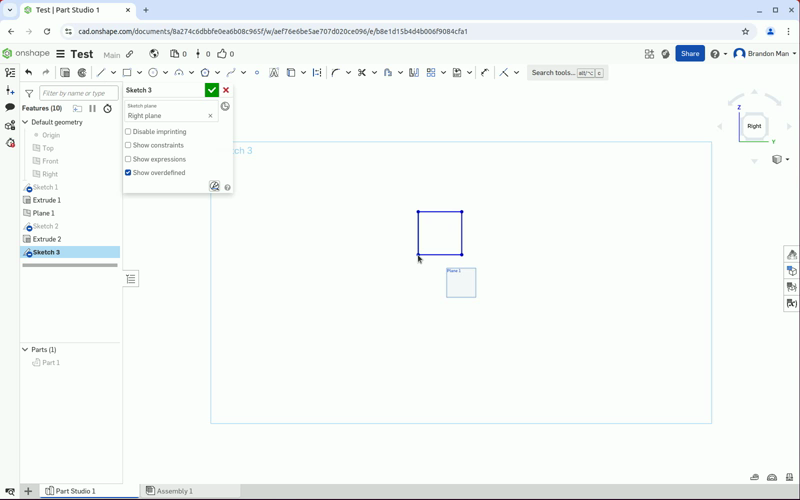
mouse_move(444, 233)
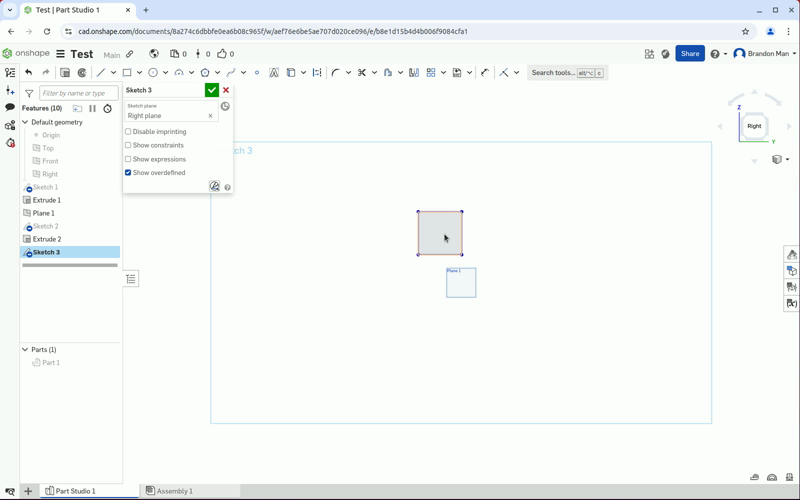
click(444, 233)
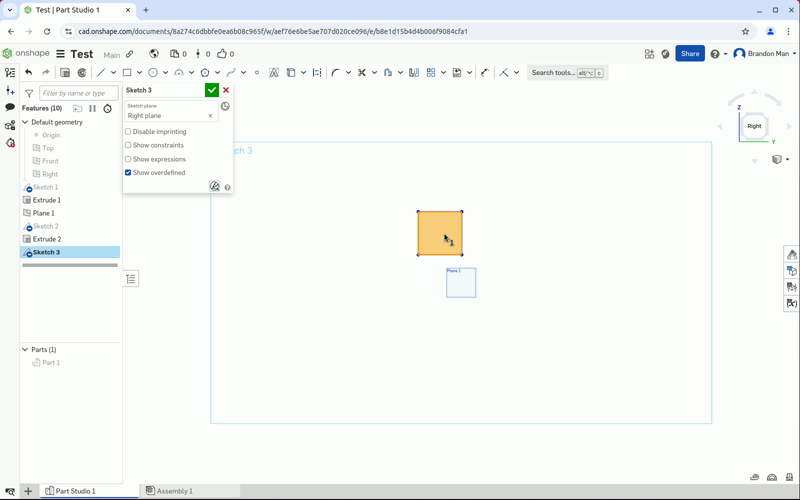
mouse_move(73, 352)
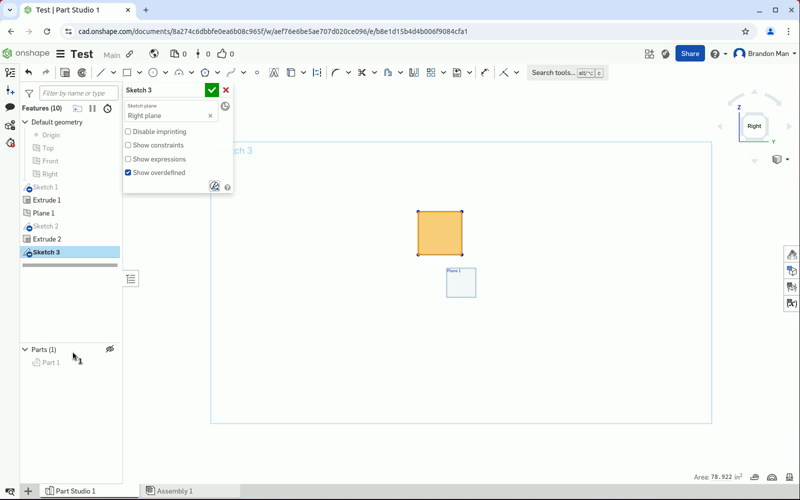
key(shift+y)
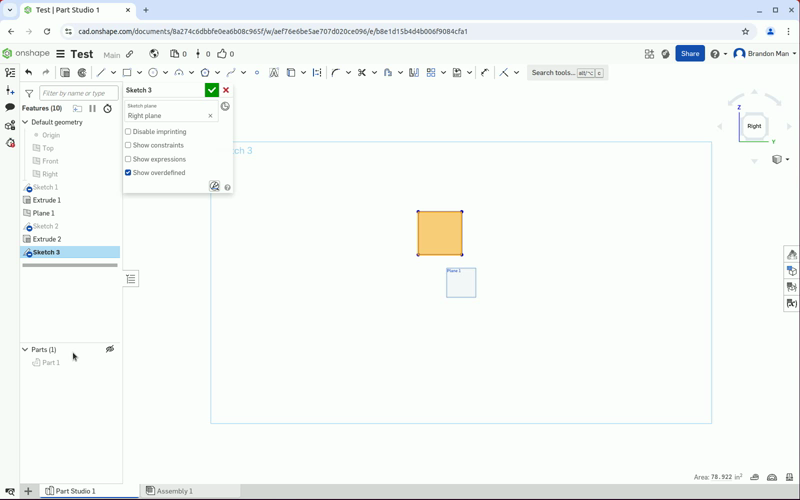
key(shift+e)
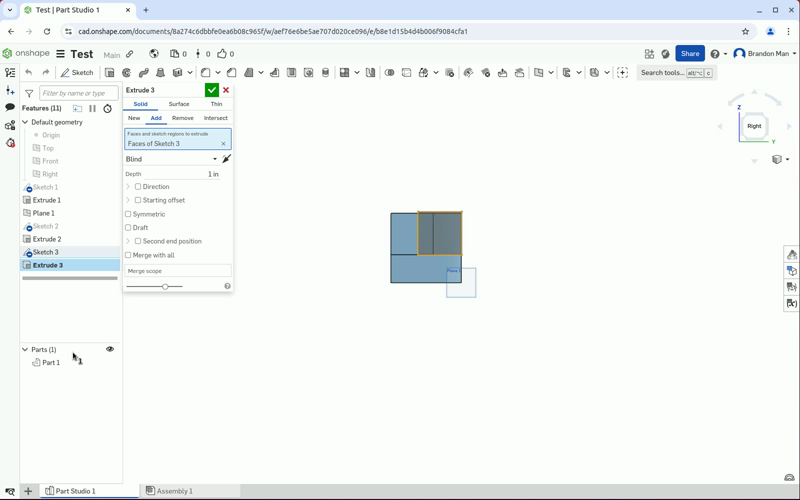
mouse_move(143, 106)
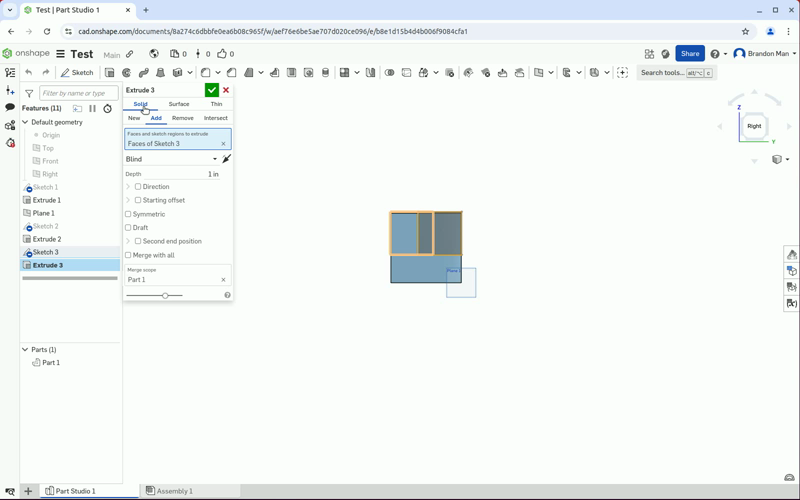
click(143, 106)
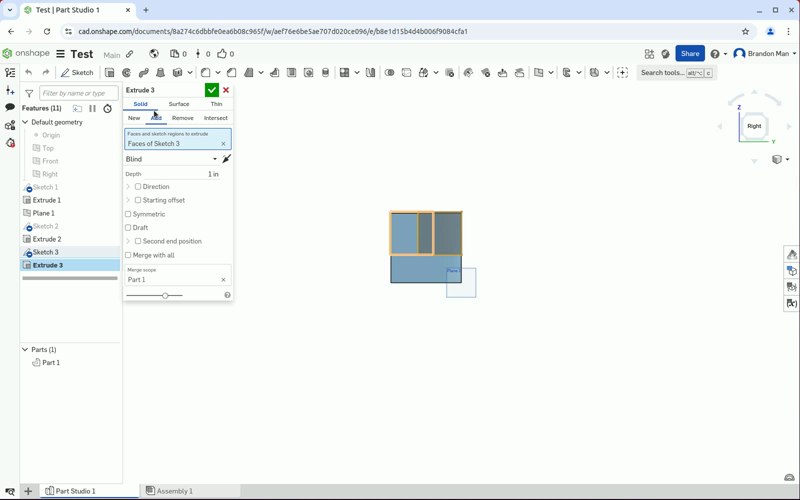
mouse_move(186, 120)
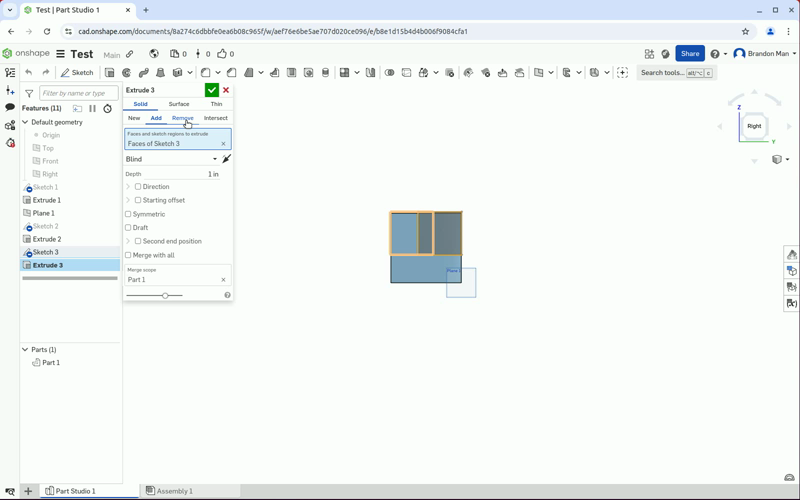
click(186, 120)
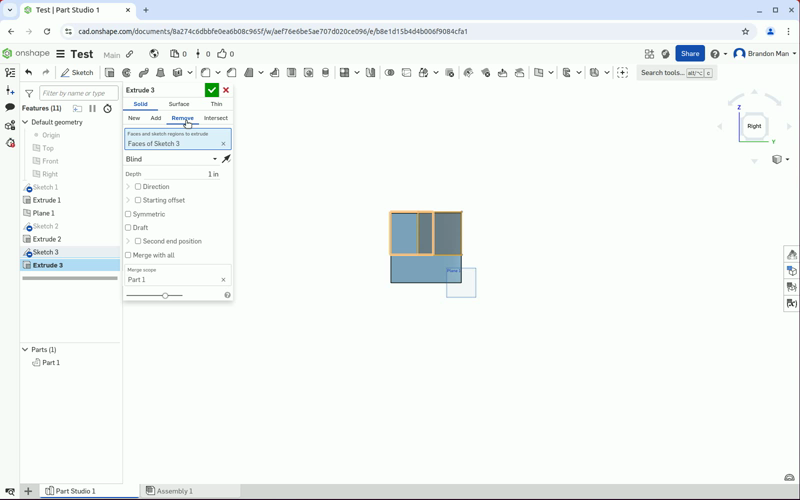
key(tab, 4)
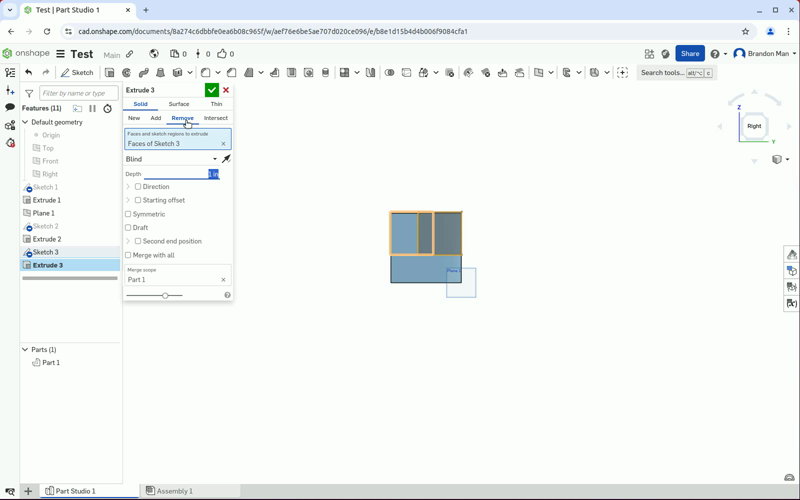
text(8.666)
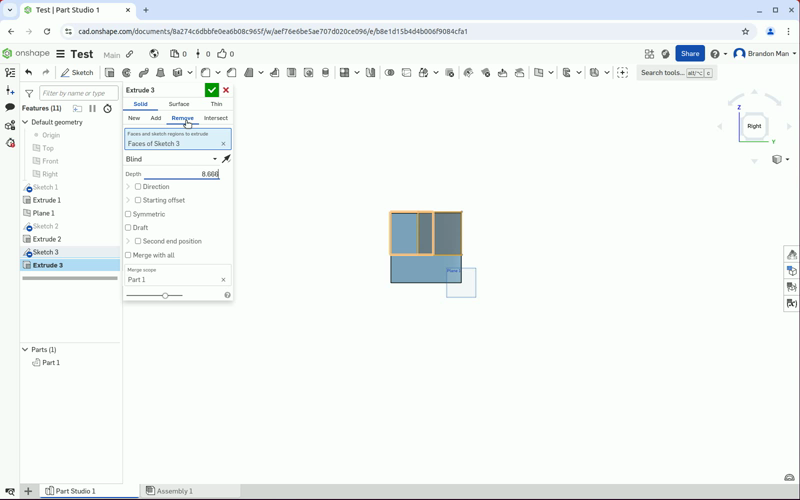
key(tab, 6)
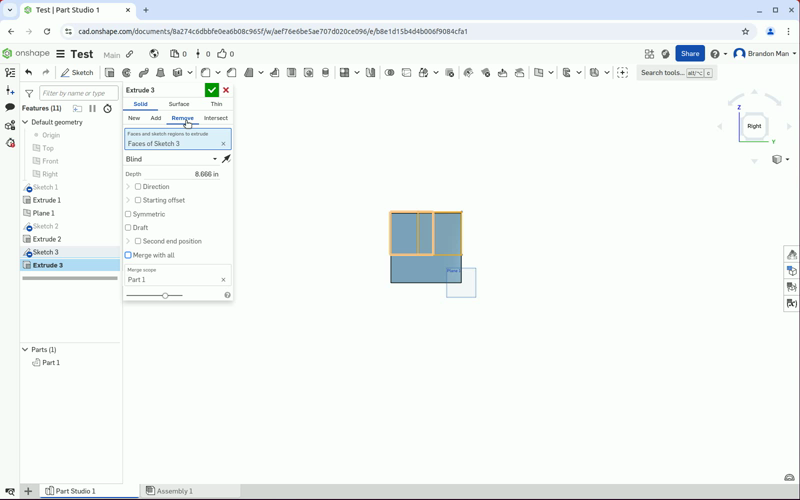
key(space)
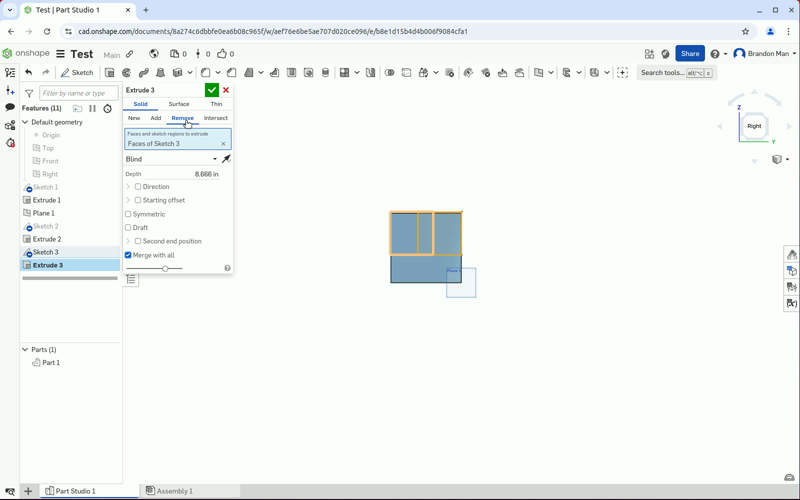
key(enter)
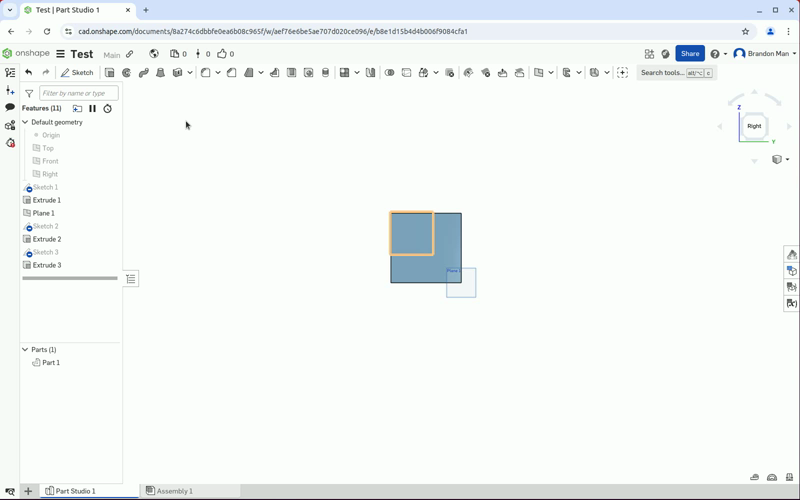
key(shift+h)
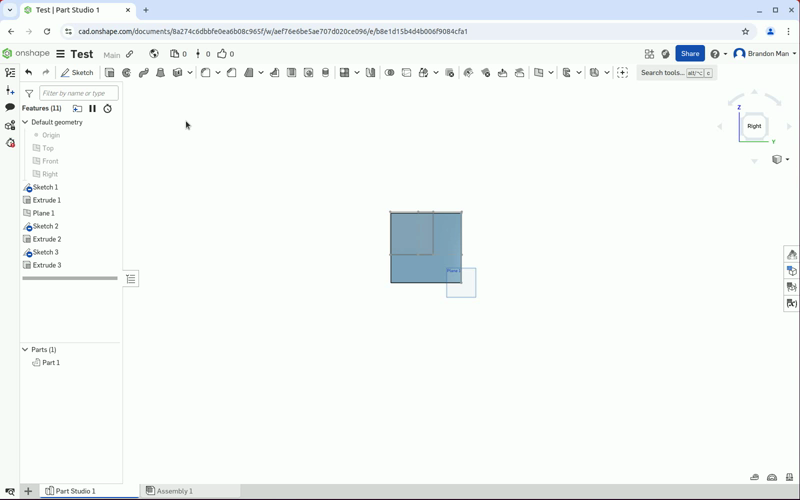
key(shift+h)
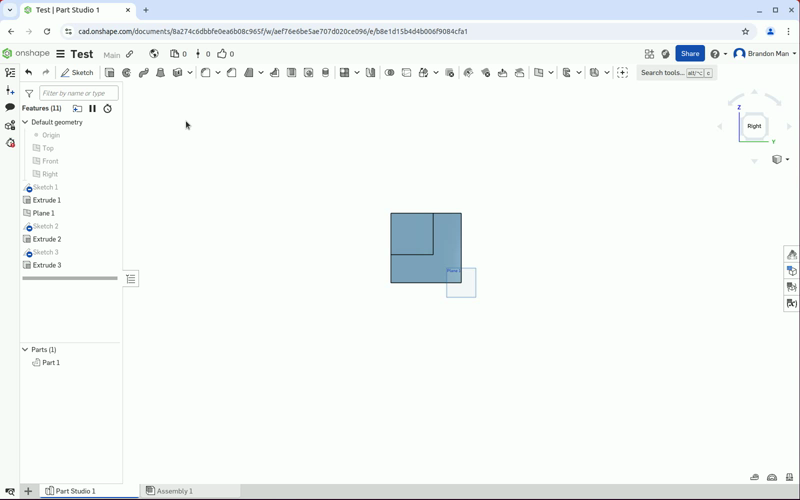
mouse_move(73, 189)
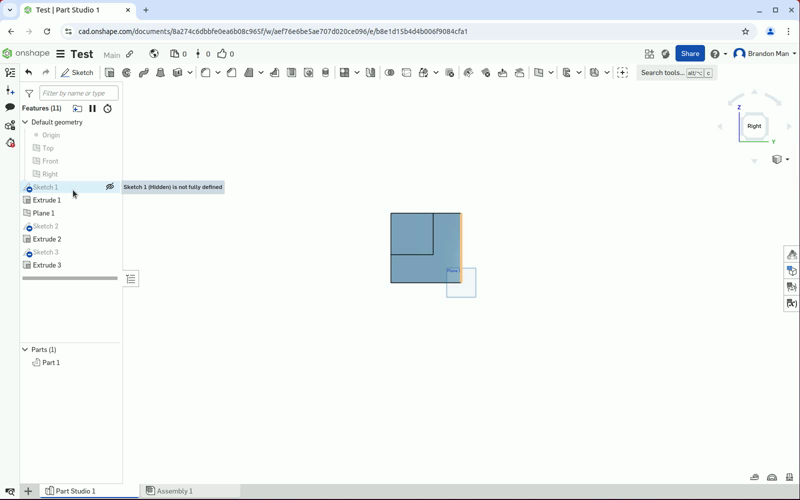
click(73, 189)
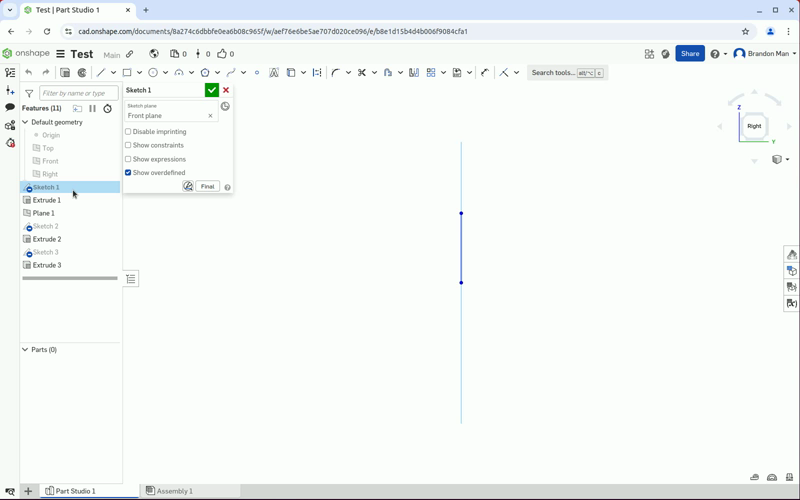
mouse_move(229, 92)
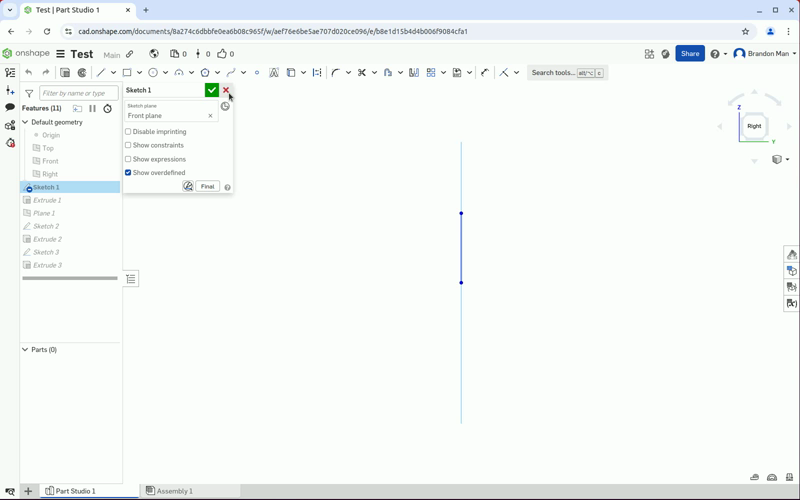
click(229, 92)
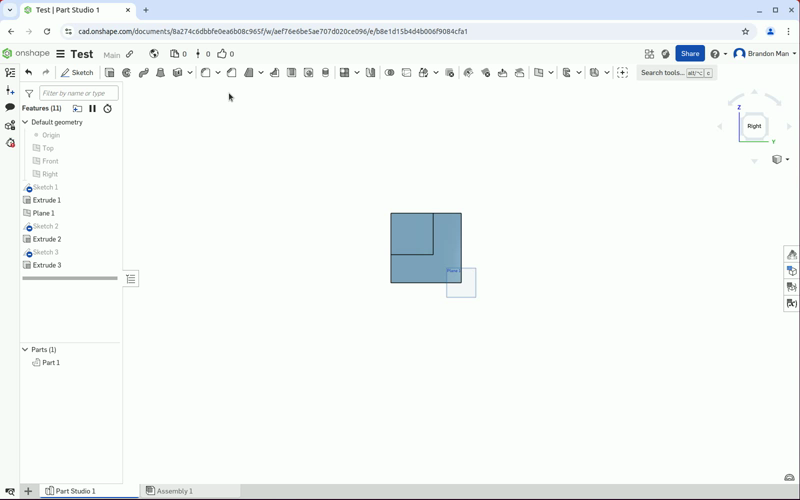
mouse_move(541, 75)
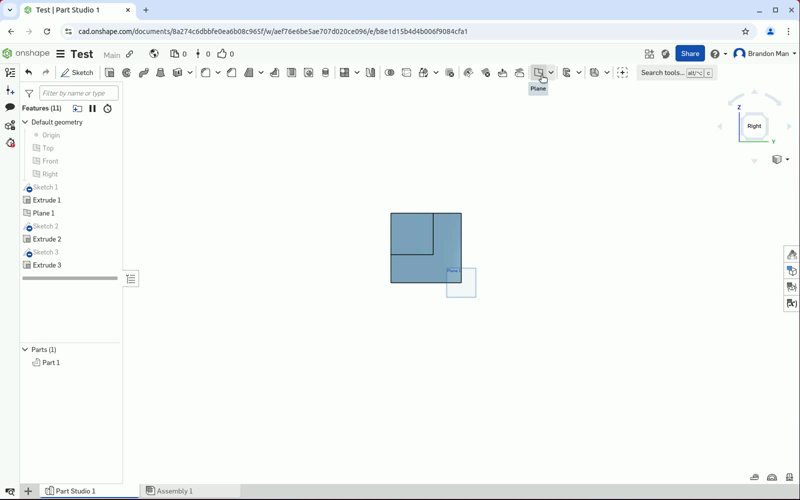
click(541, 75)
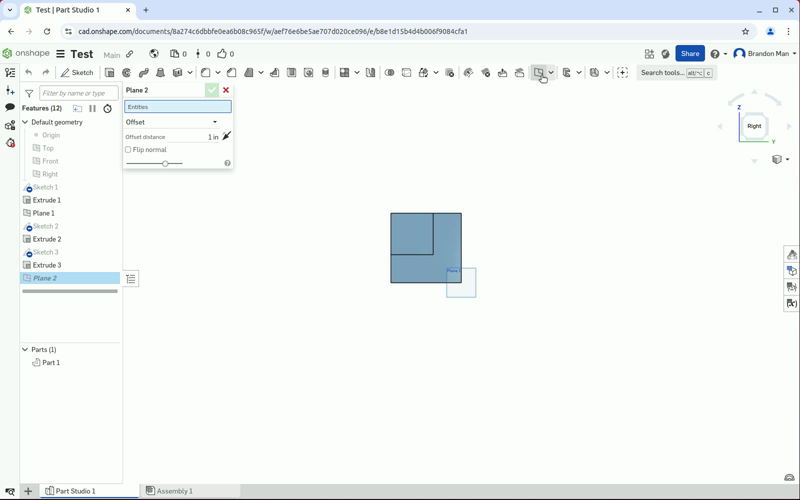
mouse_move(73, 176)
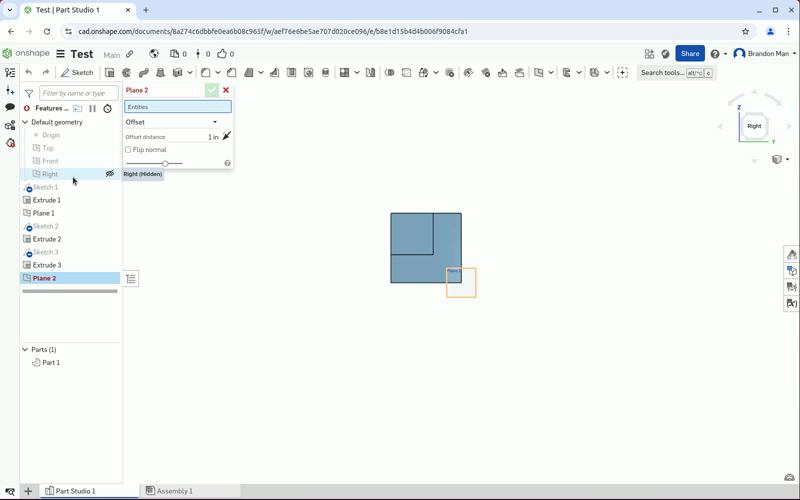
click(73, 176)
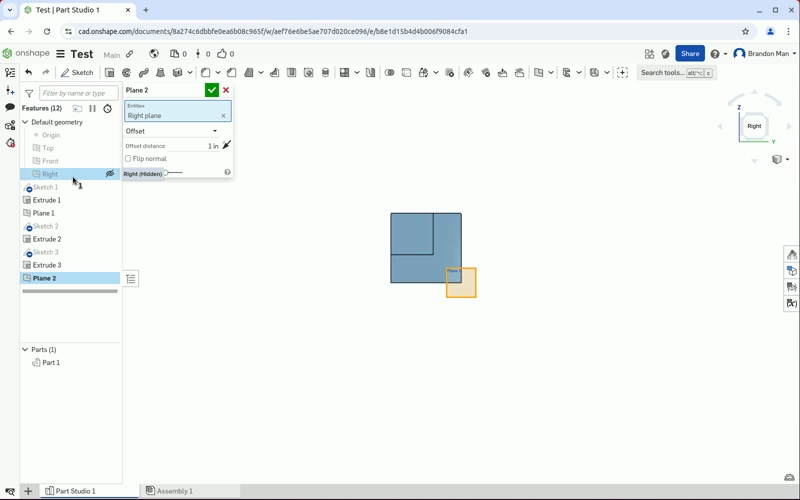
key(tab, 2)
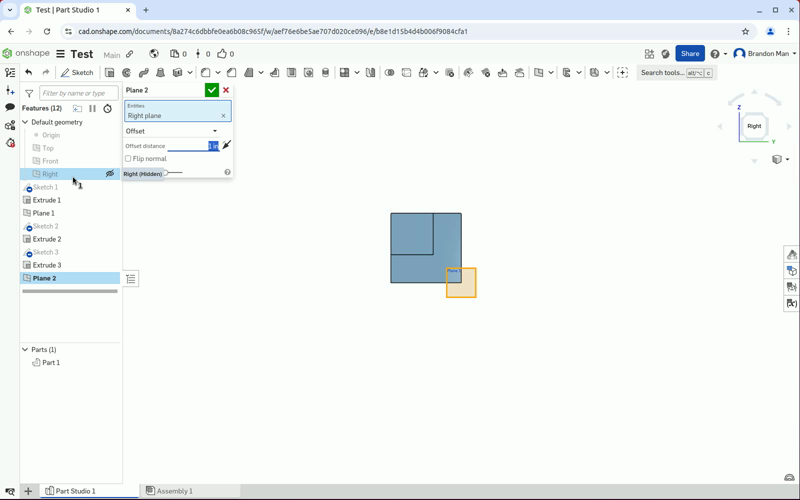
text(14.45)
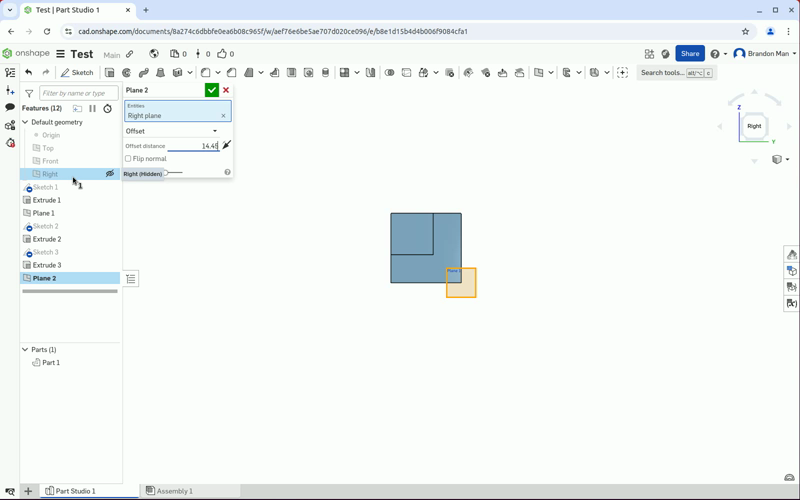
key(enter, 2)
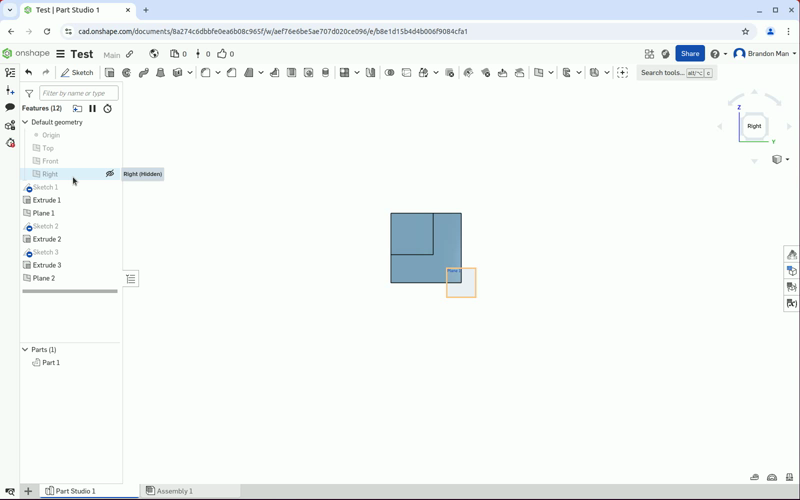
key(shift+s)
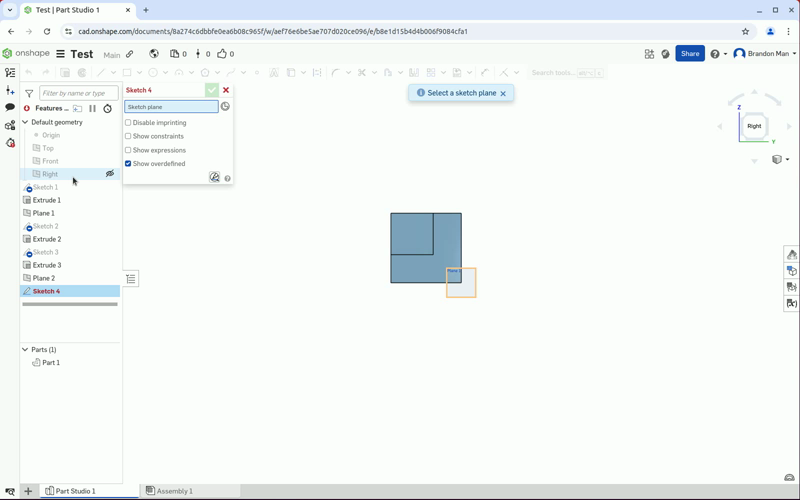
mouse_move(73, 280)
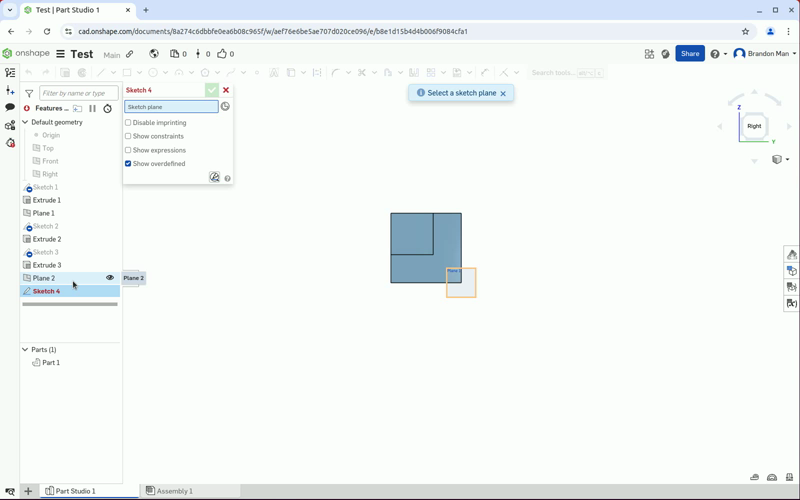
click(73, 280)
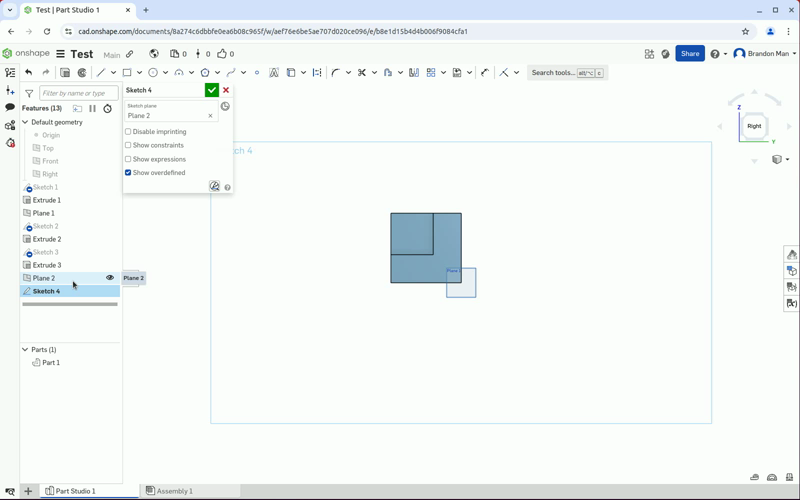
mouse_move(73, 352)
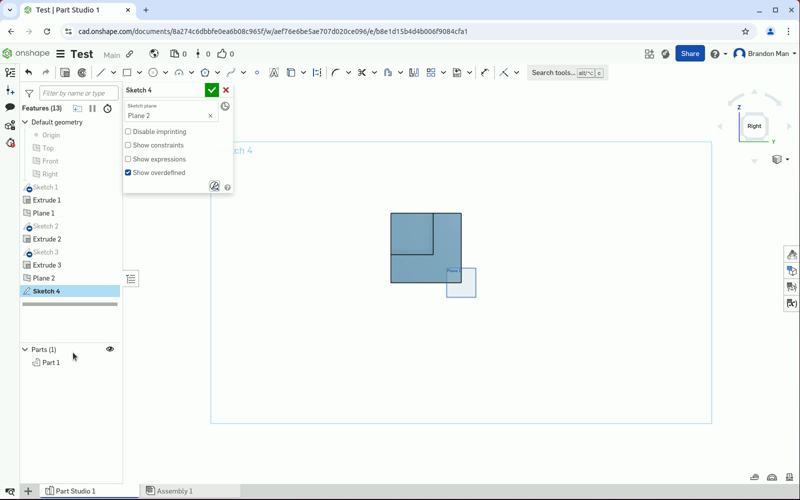
key(y)
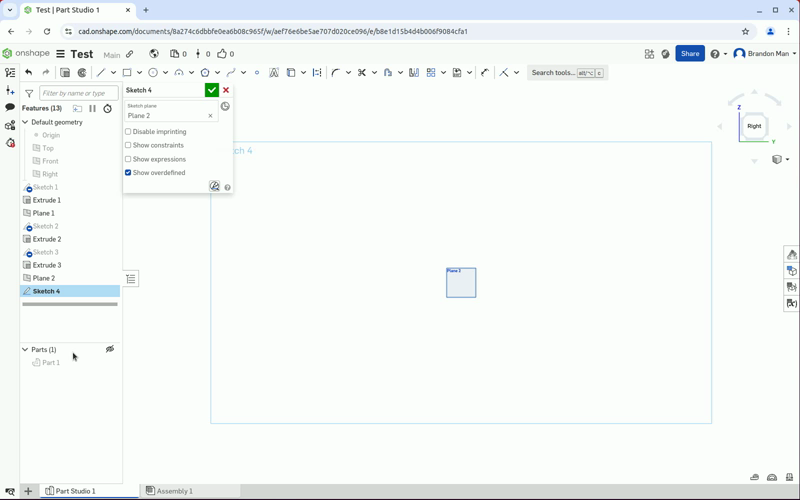
key(l)
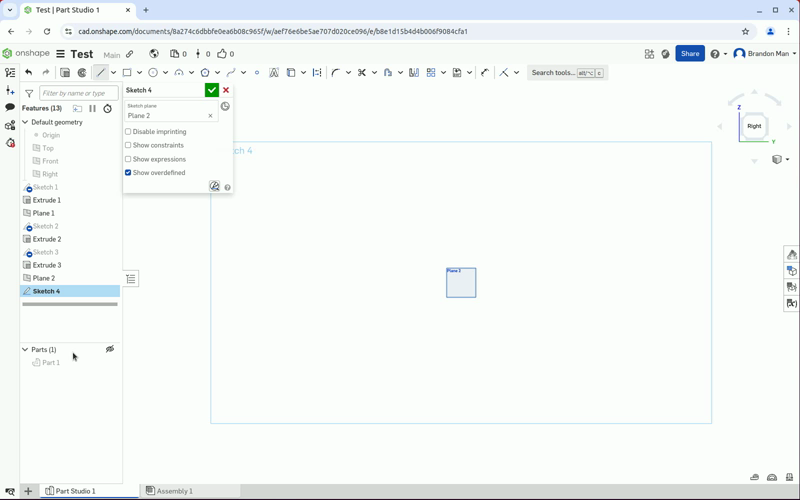
key_down(shift)
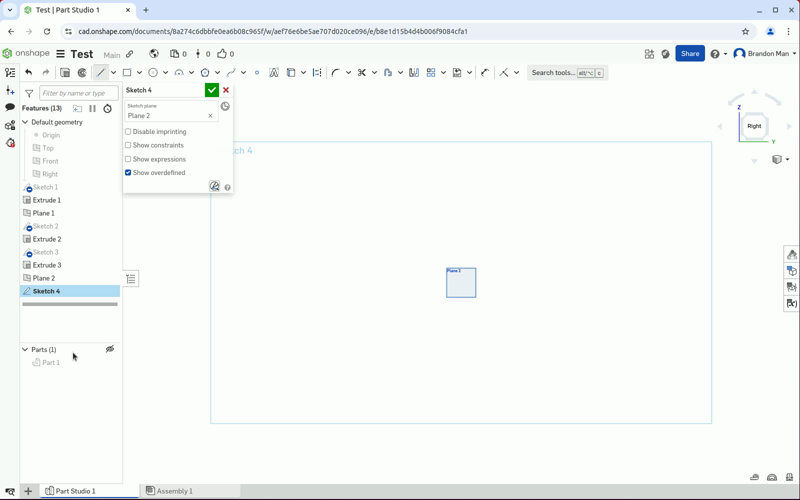
mouse_move(390, 254)
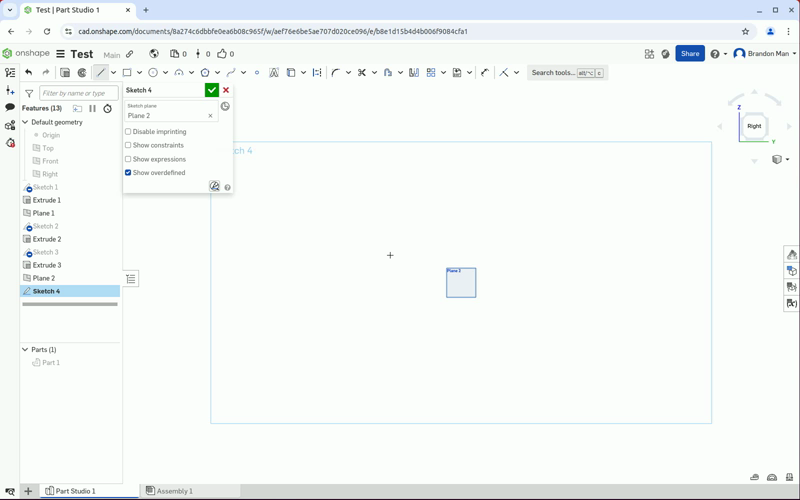
click(390, 254)
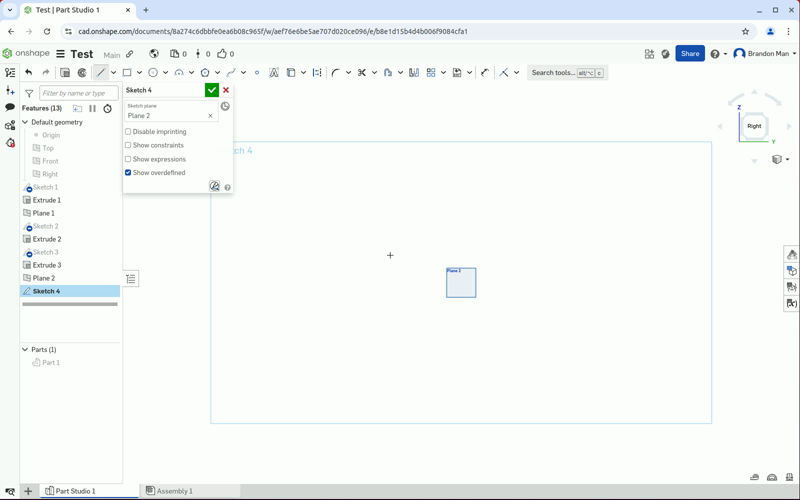
key_up(shift)
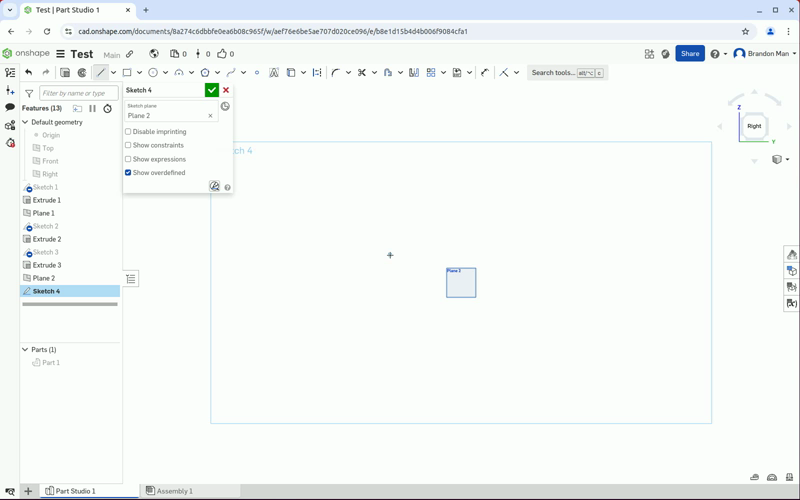
key_down(shift)
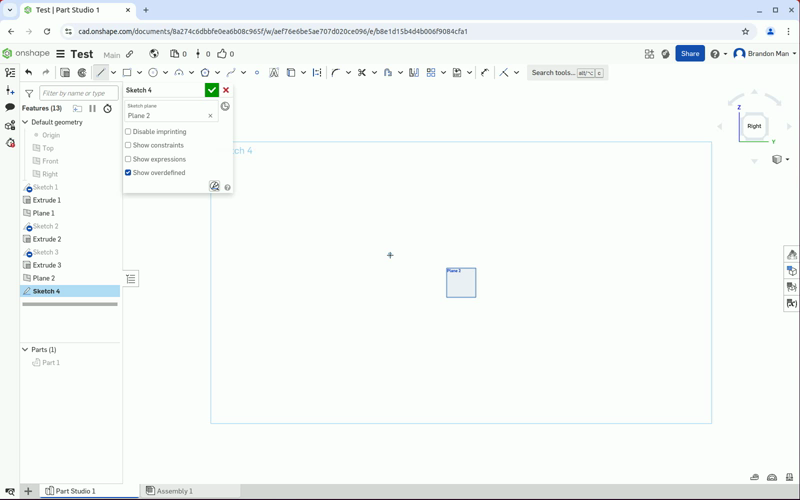
mouse_move(433, 211)
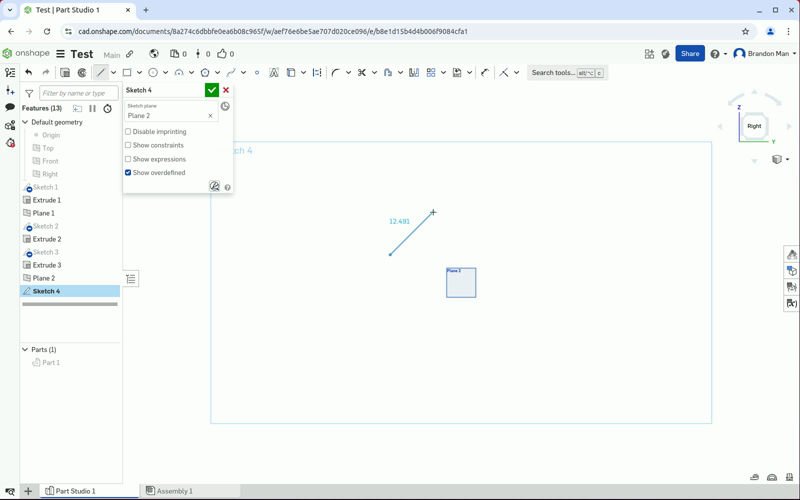
click(433, 211)
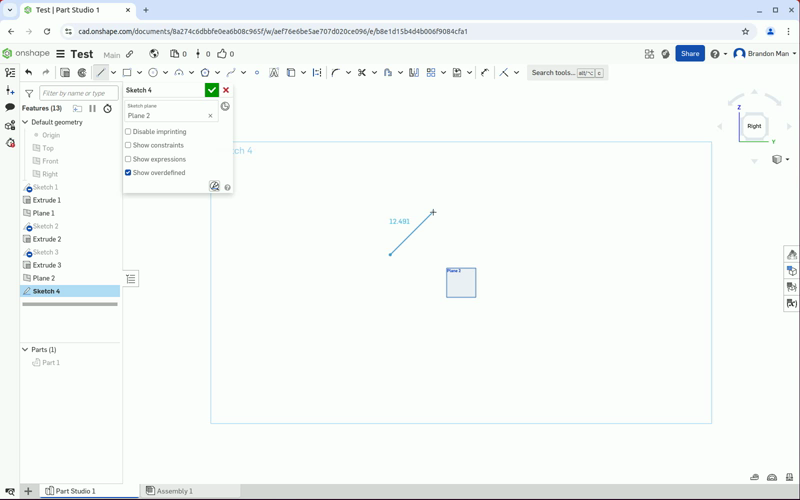
key_up(shift)
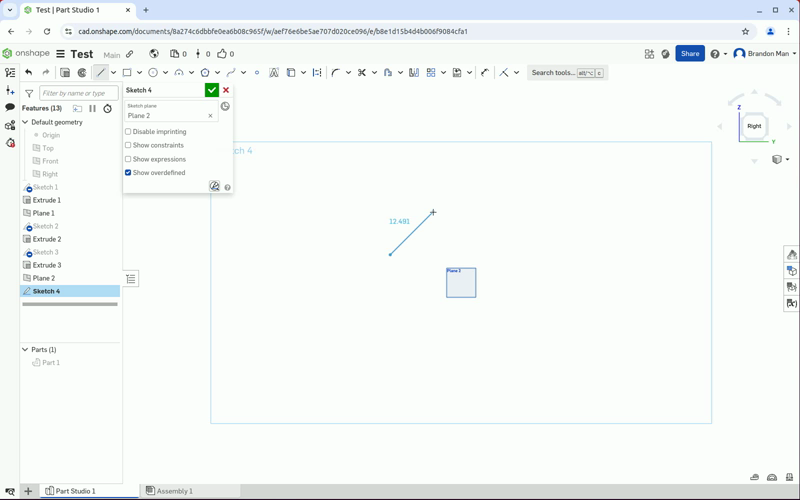
key_down(shift)
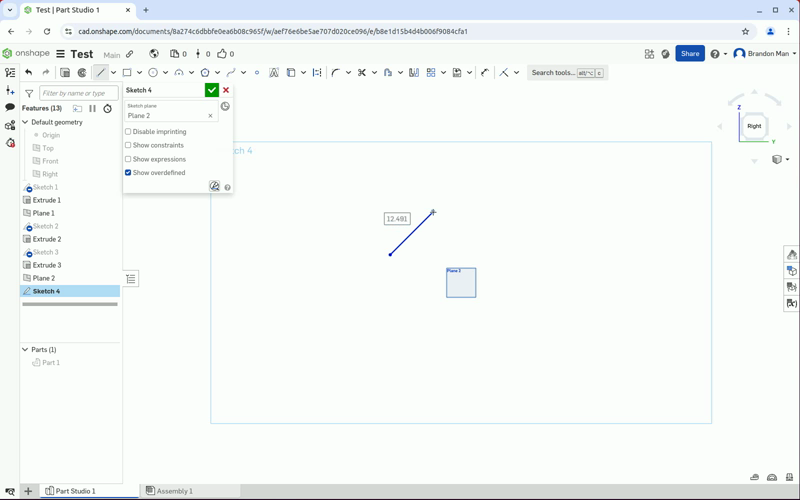
mouse_move(463, 211)
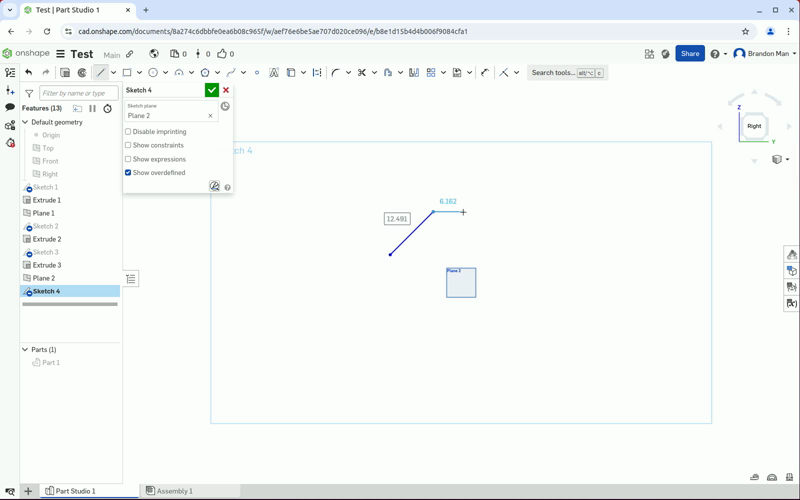
mouse_move(390, 211)
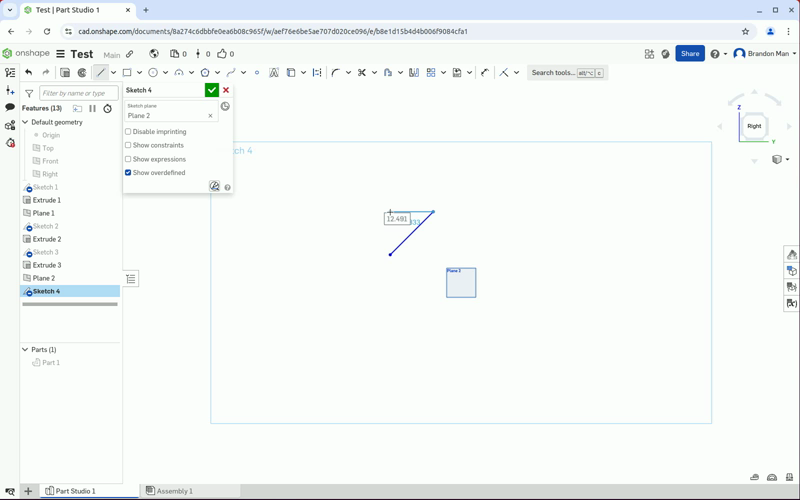
click(390, 211)
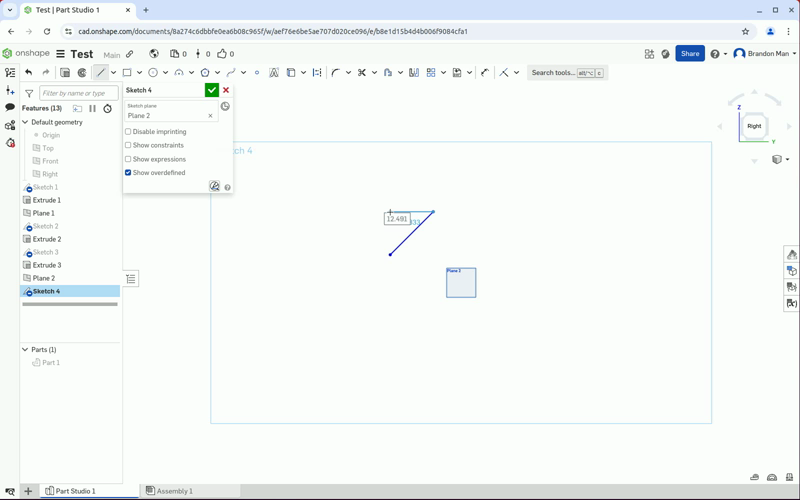
key_up(shift)
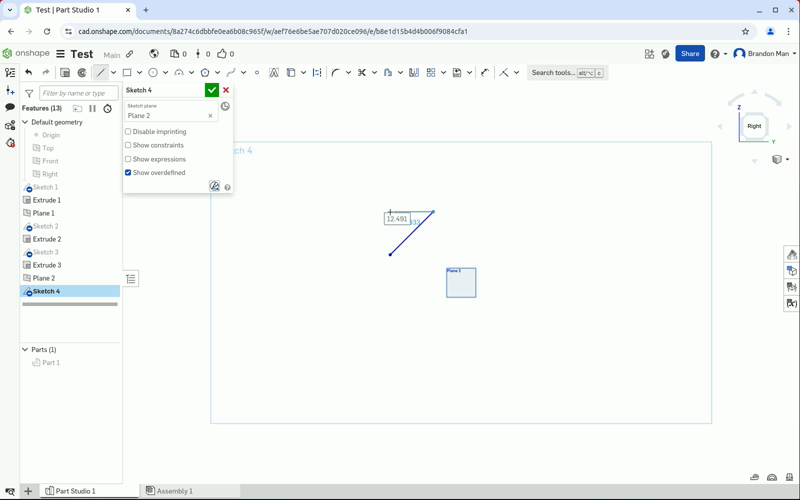
mouse_move(420, 211)
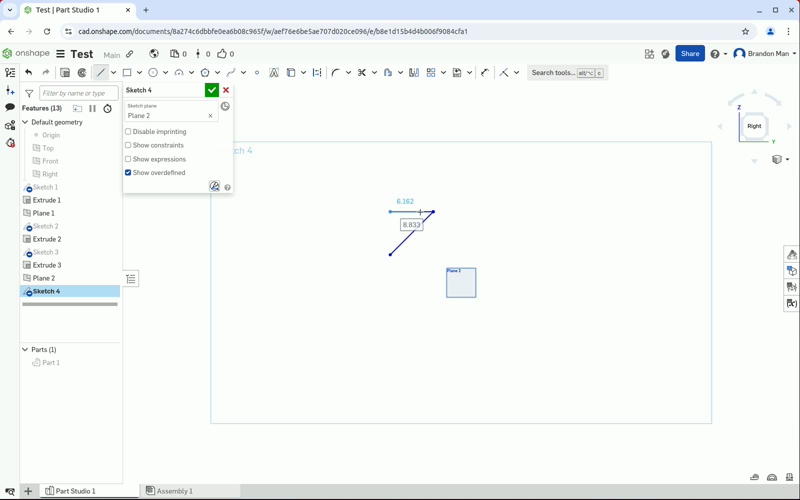
key_down(shift)
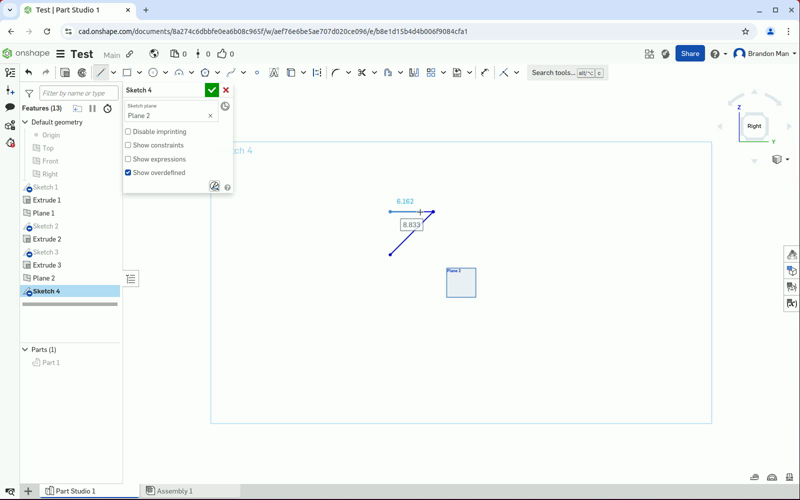
mouse_move(390, 254)
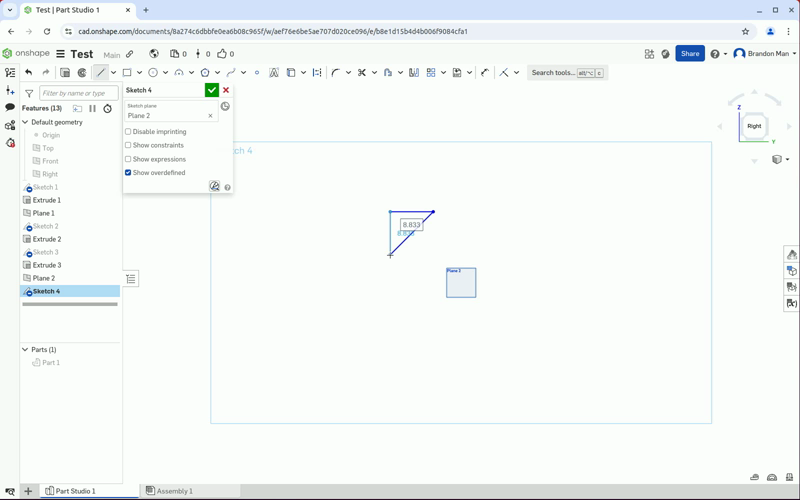
key_up(shift)
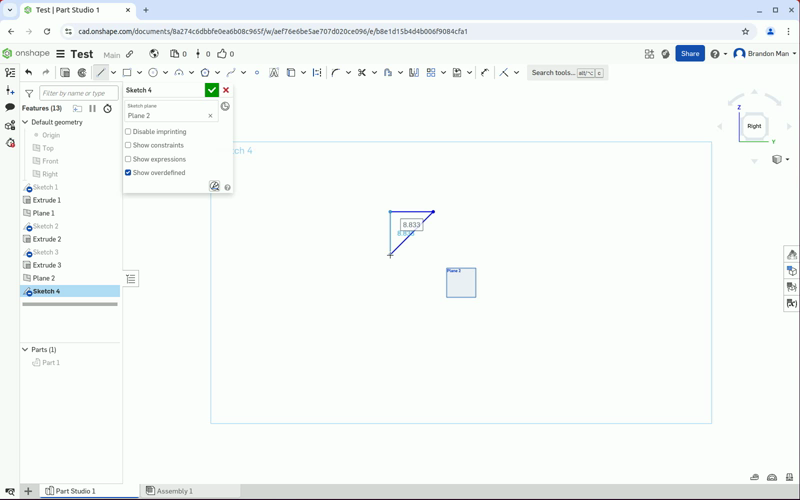
click(390, 254)
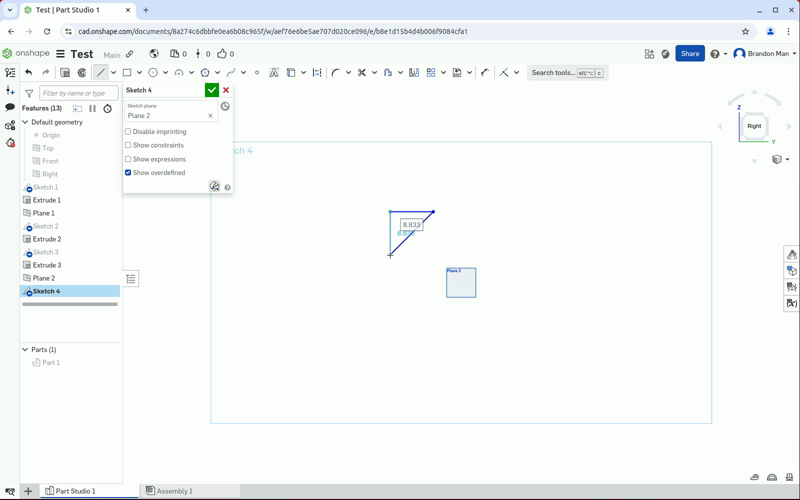
key(esc)
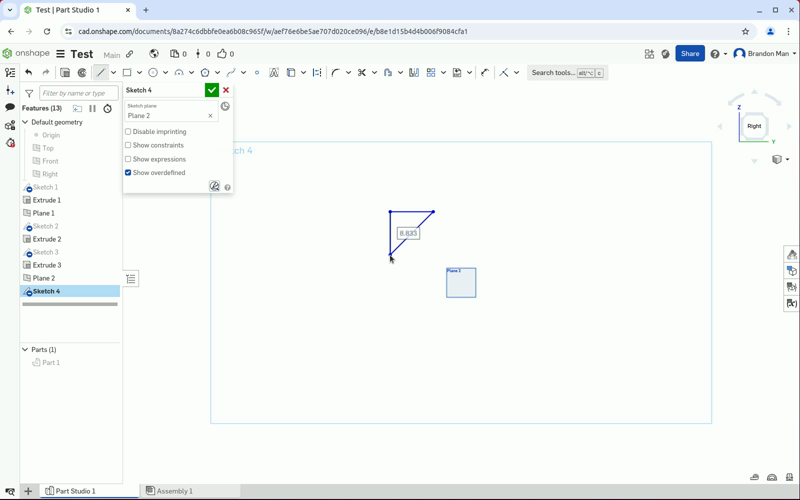
mouse_move(419, 215)
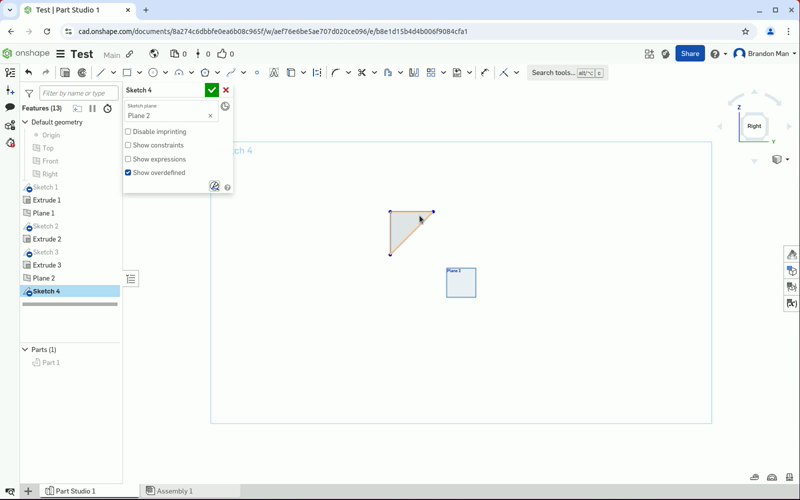
scroll(6)
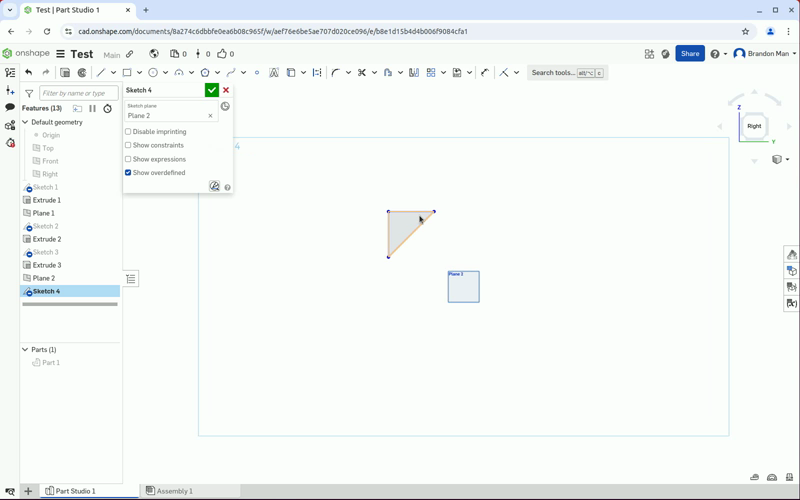
scroll(6)
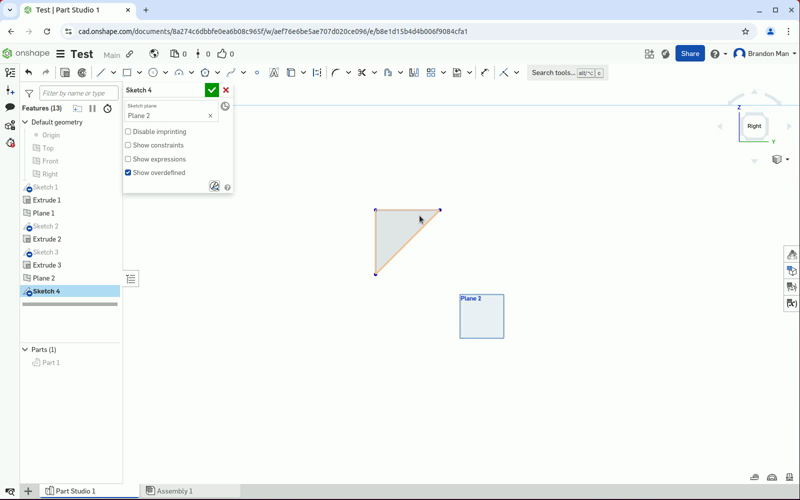
scroll(6)
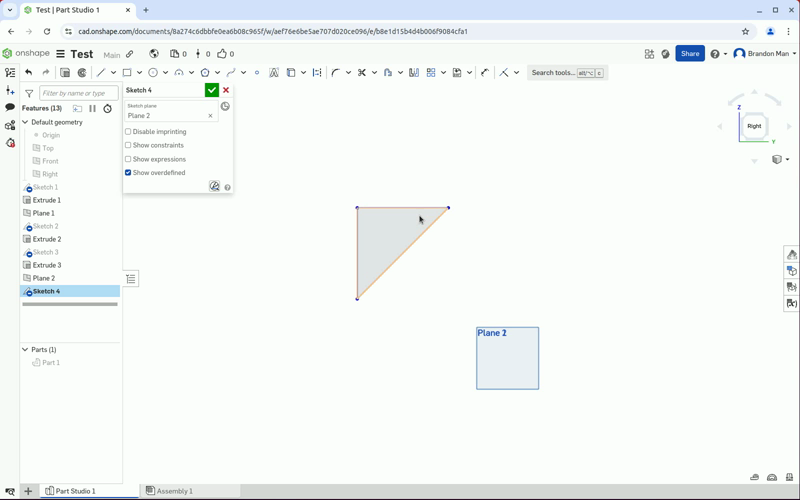
scroll(6)
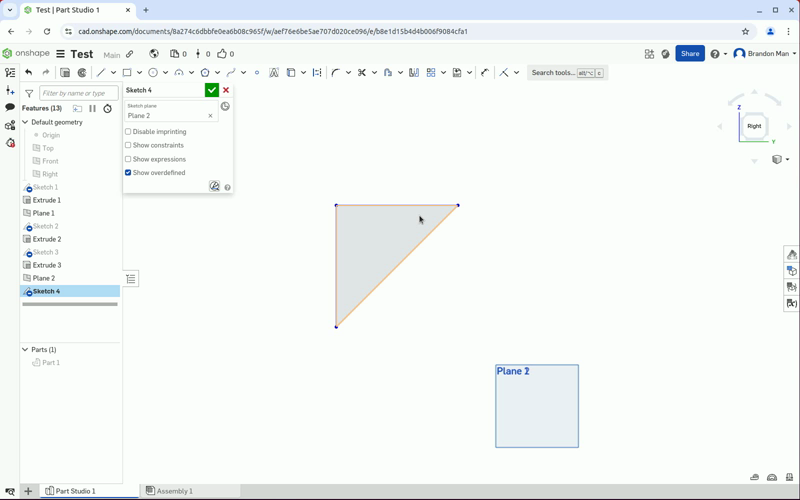
scroll(6)
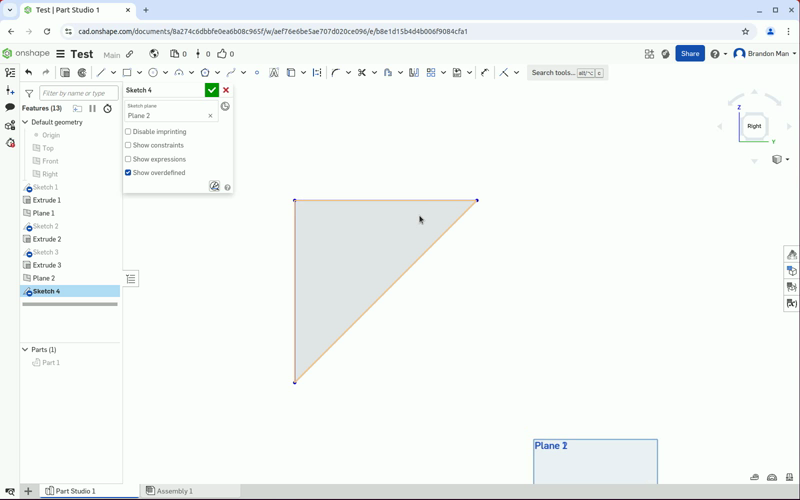
scroll(6)
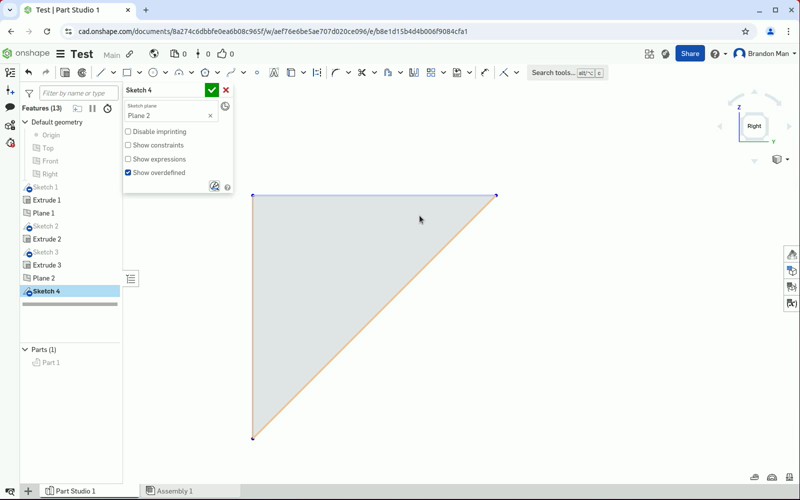
scroll(6)
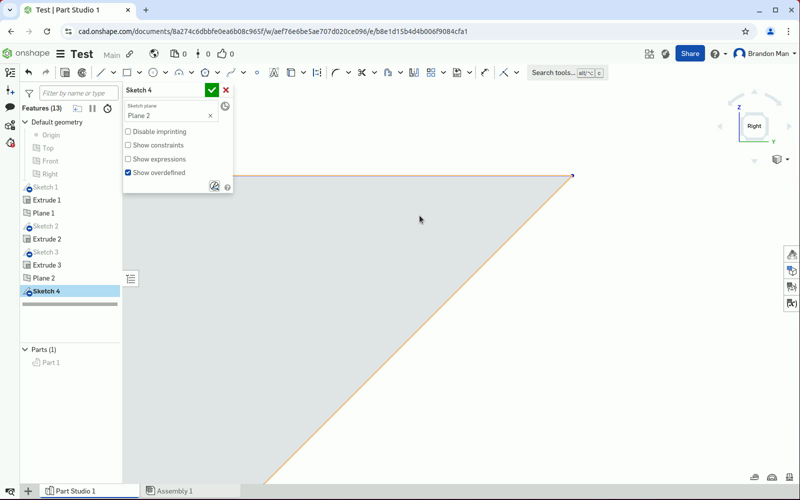
click(419, 215)
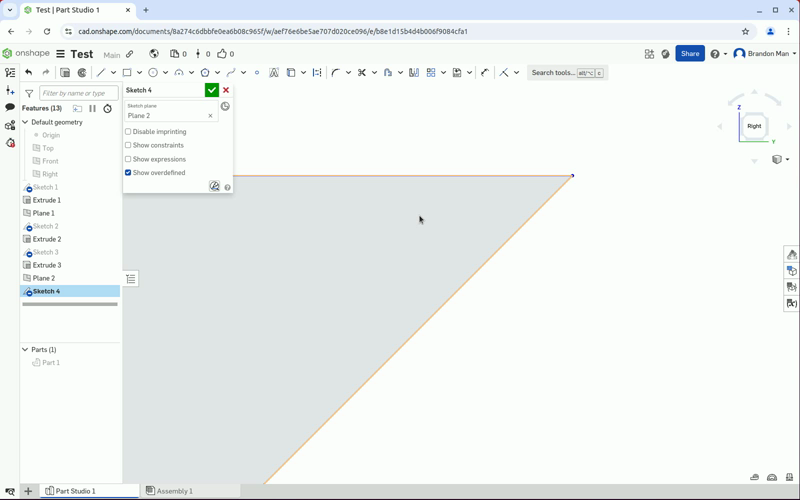
scroll(-6)
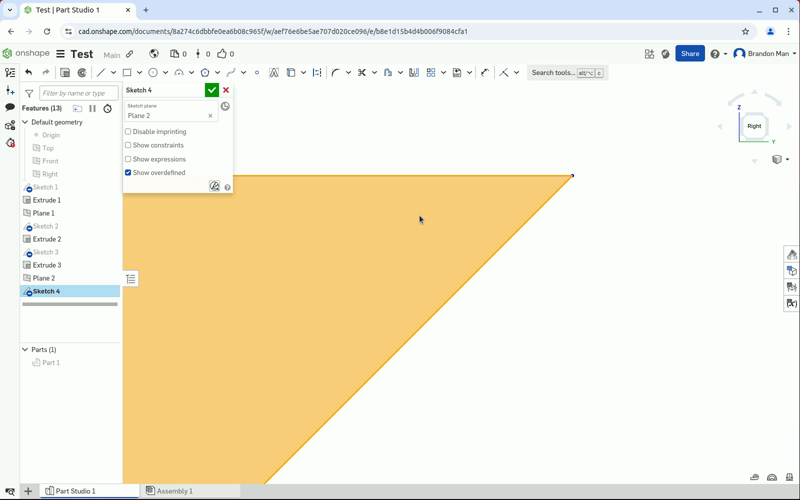
scroll(-6)
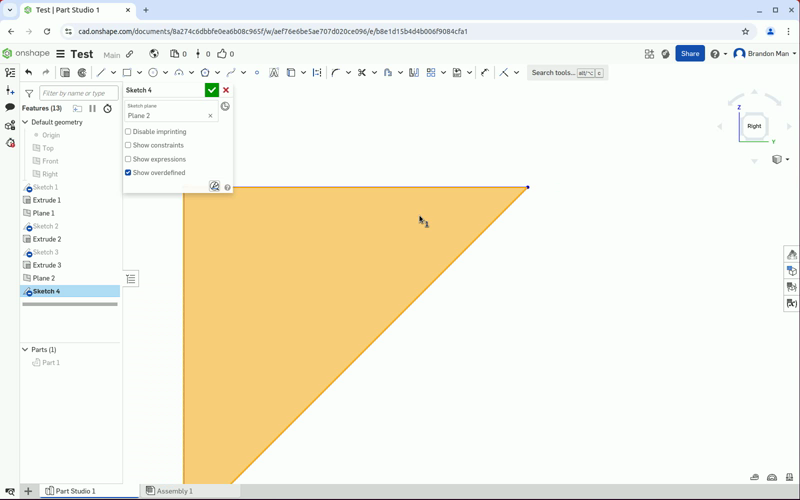
scroll(-6)
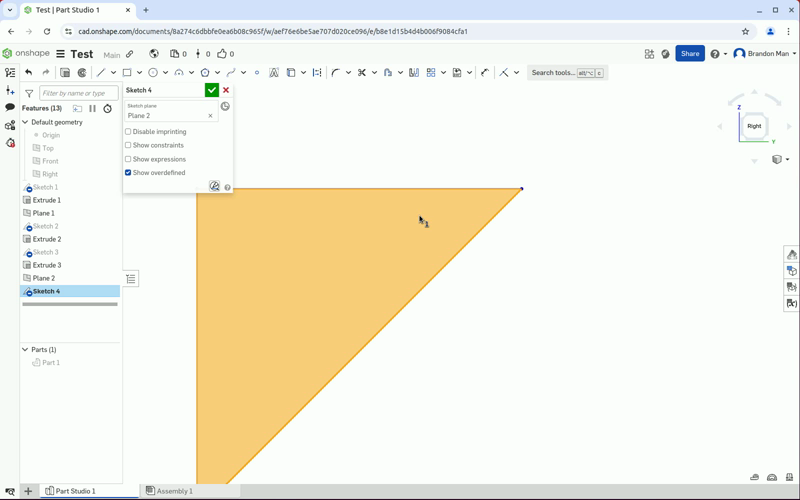
scroll(-6)
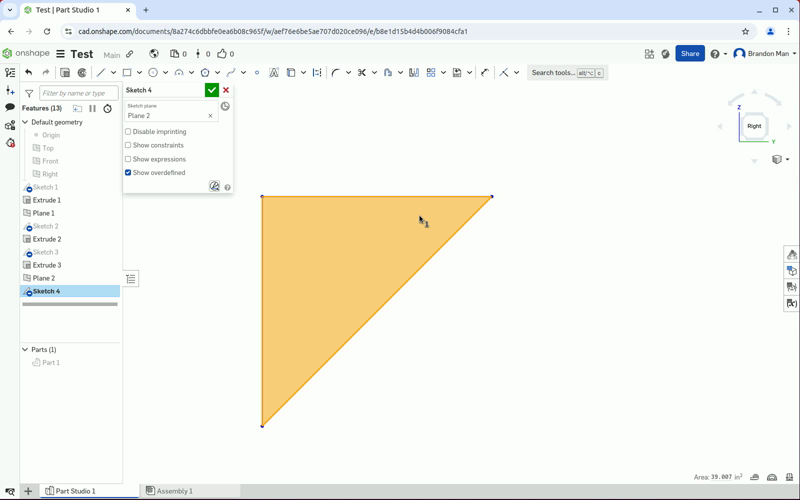
scroll(-6)
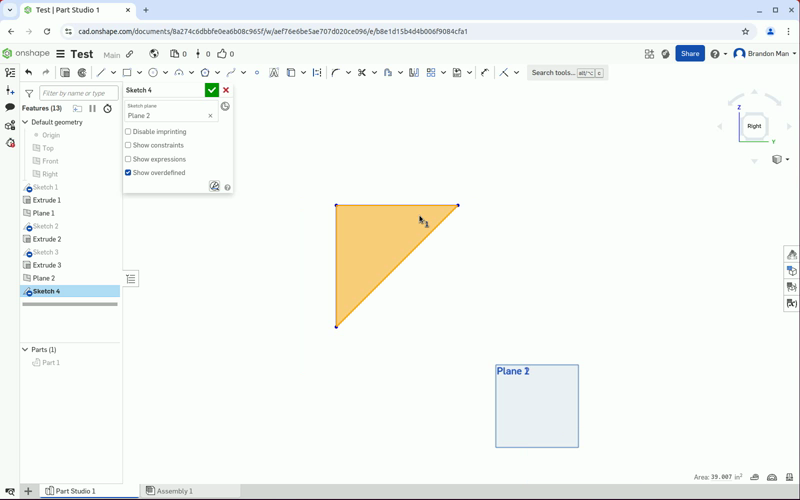
scroll(-6)
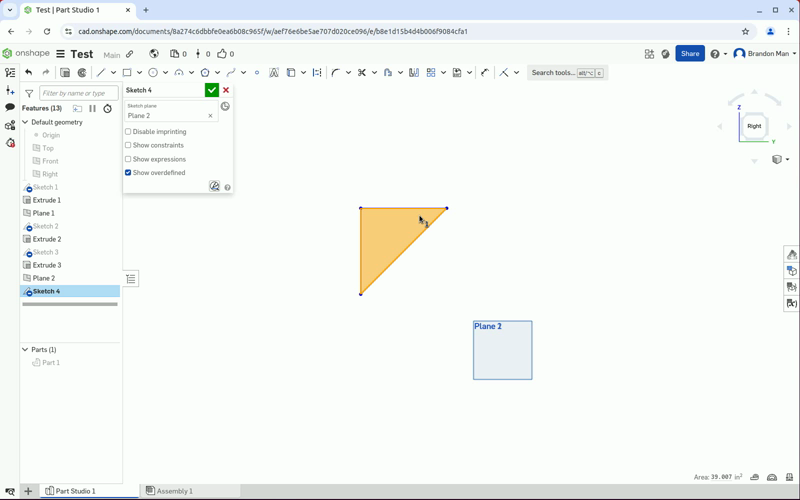
scroll(-6)
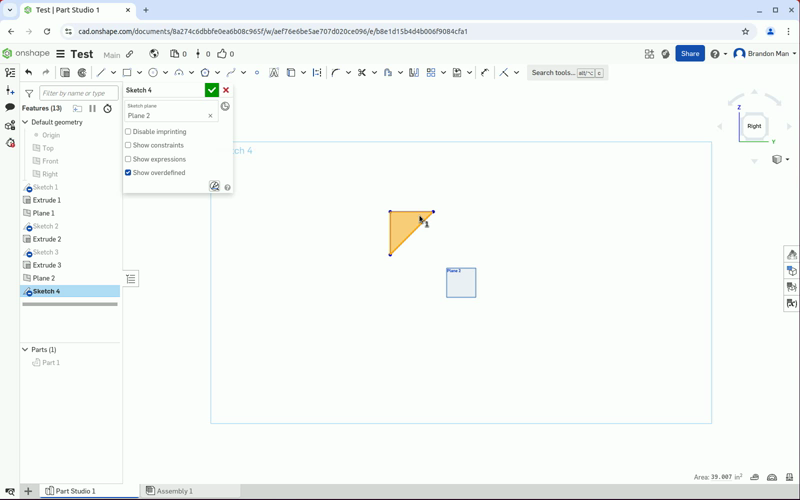
mouse_move(73, 352)
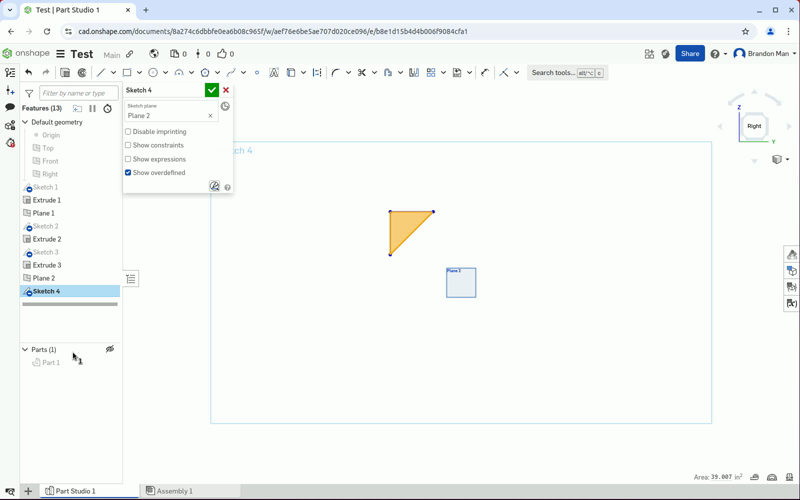
key(shift+y)
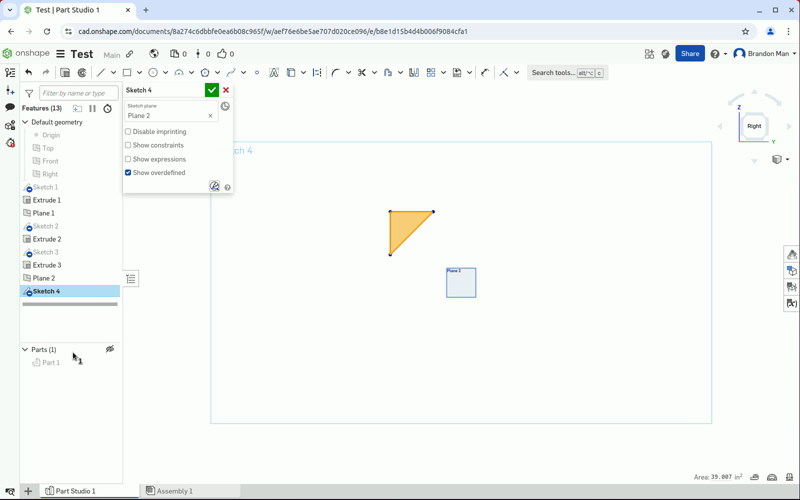
key(shift+e)
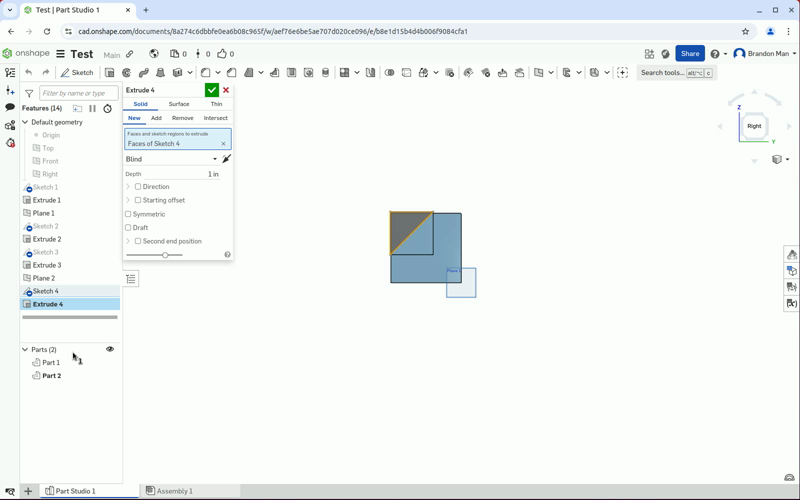
mouse_move(143, 106)
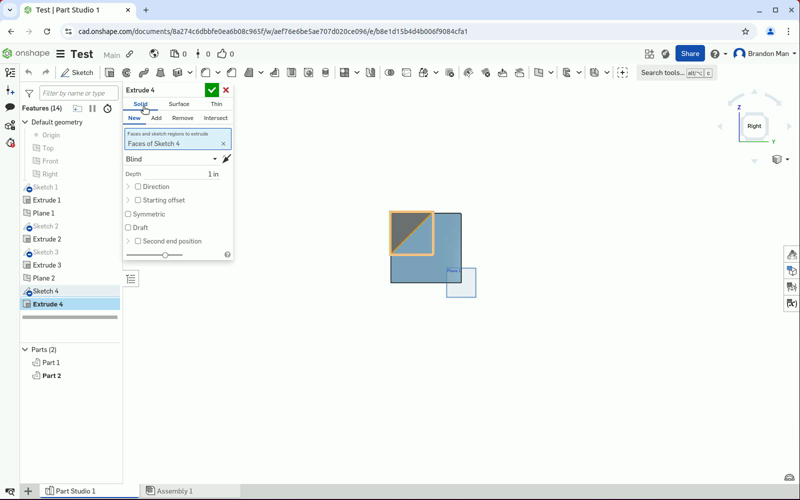
click(143, 106)
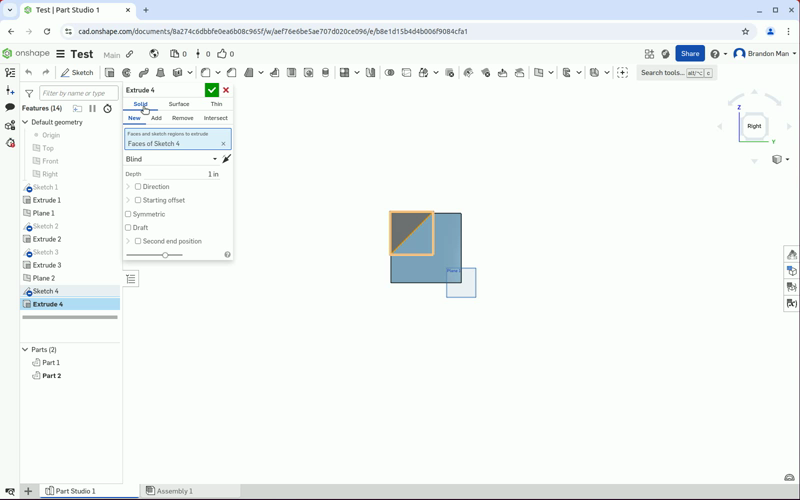
mouse_move(186, 120)
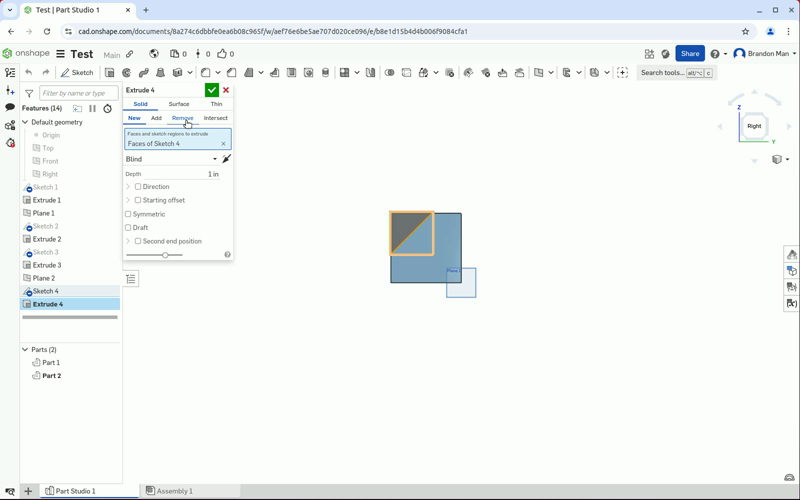
click(186, 120)
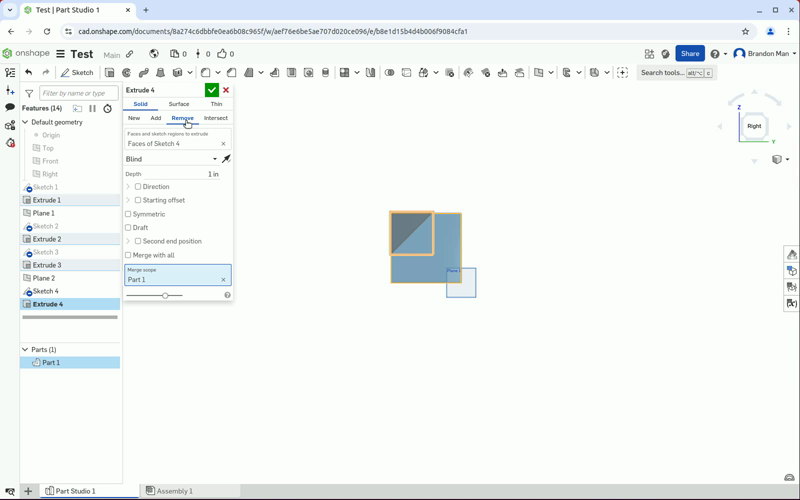
key(tab, 4)
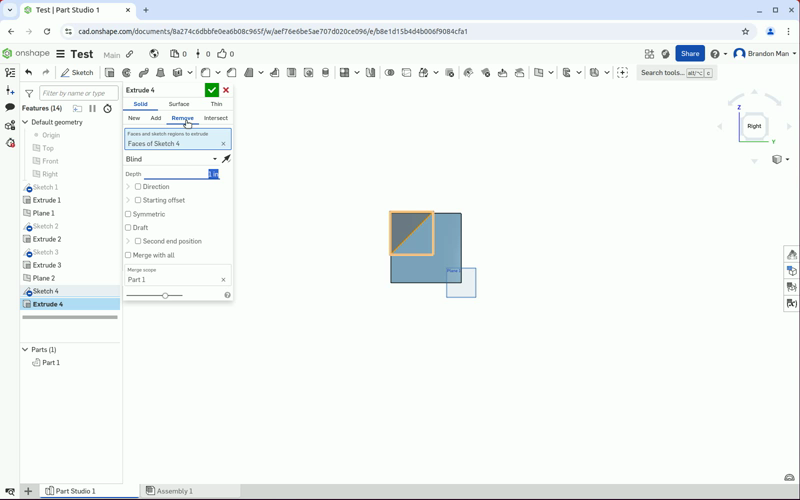
text(11.554)
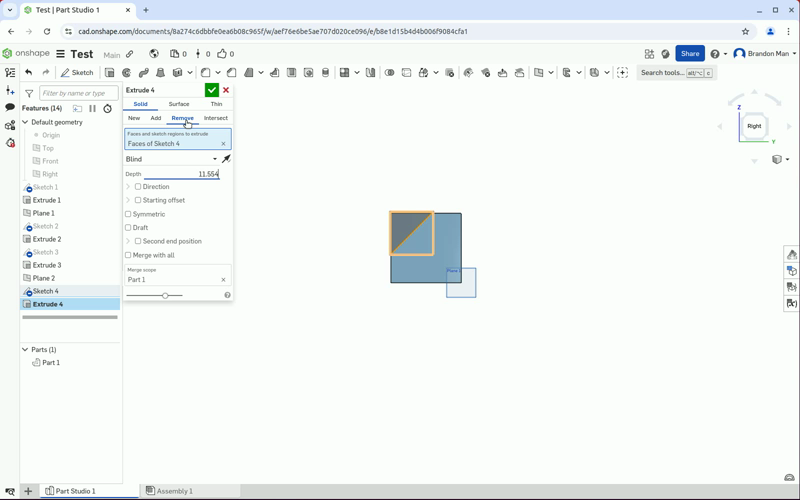
key(tab, 6)
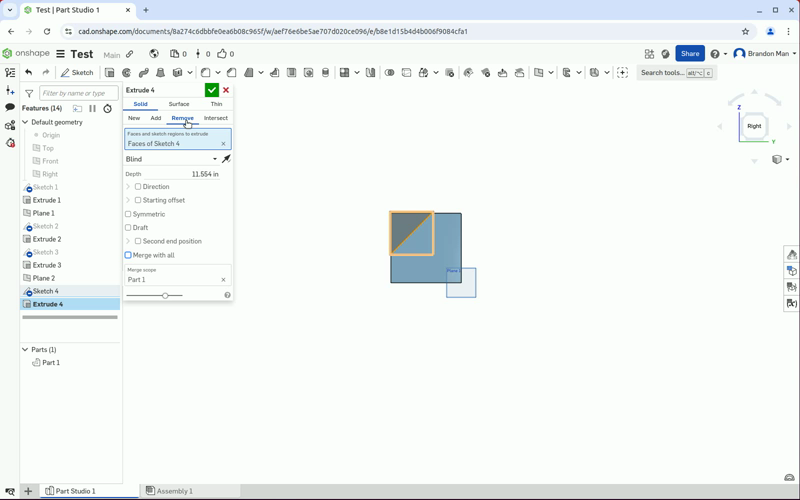
key(space)
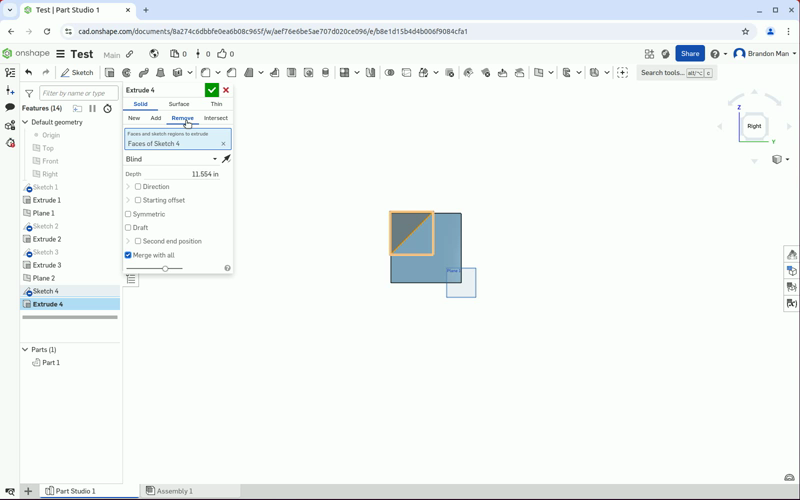
key(enter)
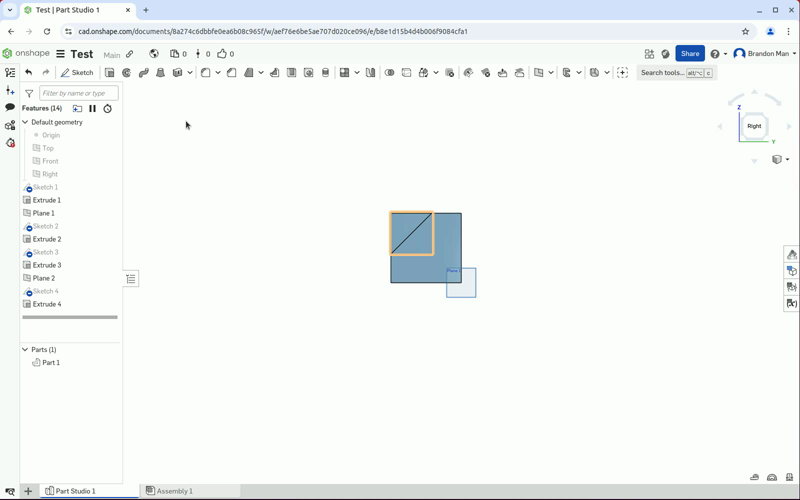
key(shift+h)
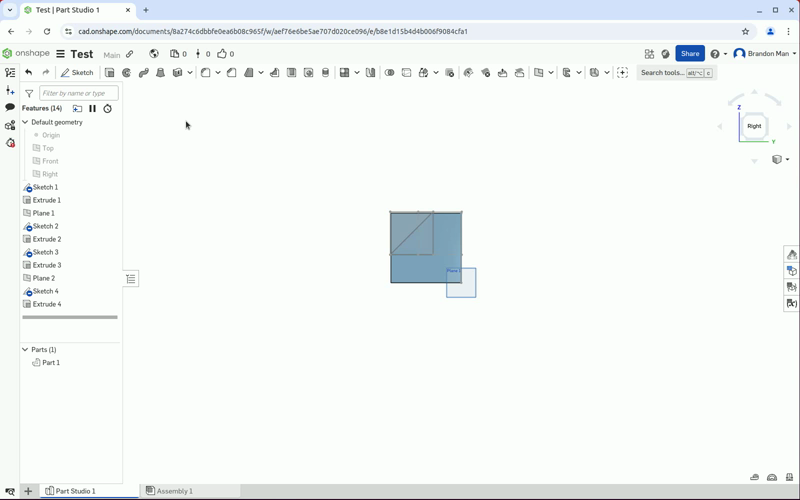
key(shift+h)
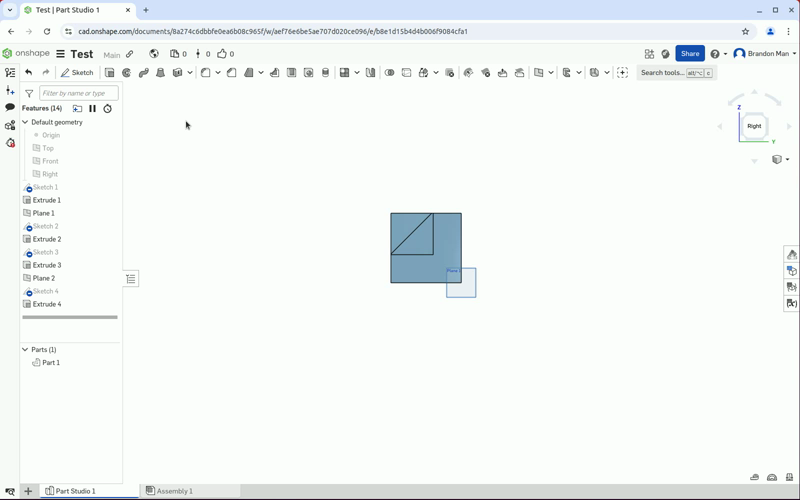
mouse_move(73, 189)
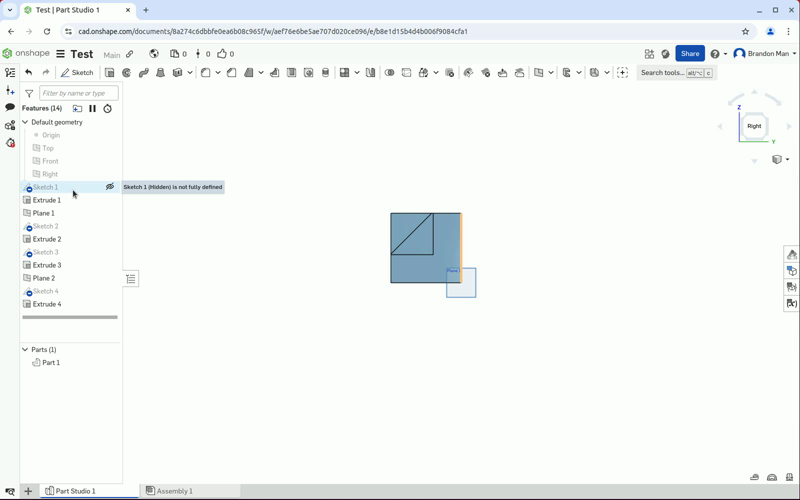
click(73, 189)
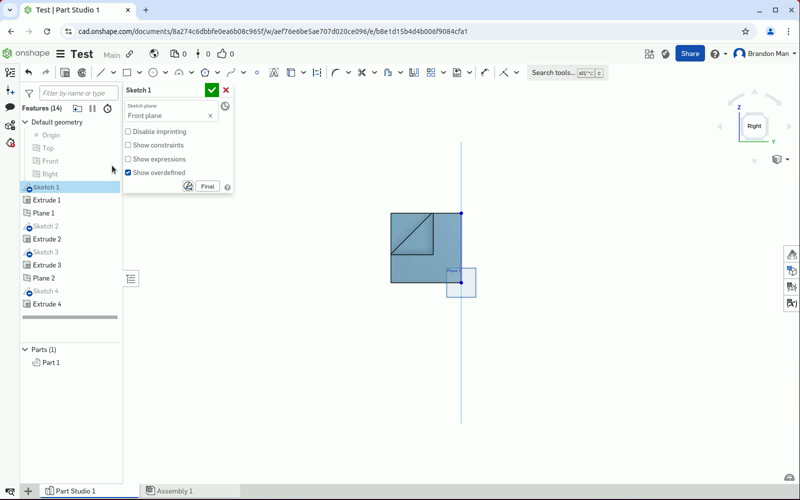
mouse_move(229, 92)
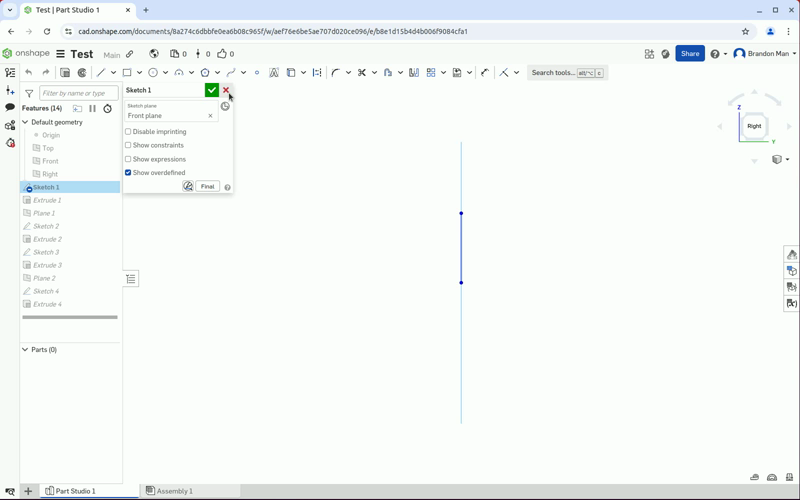
click(229, 92)
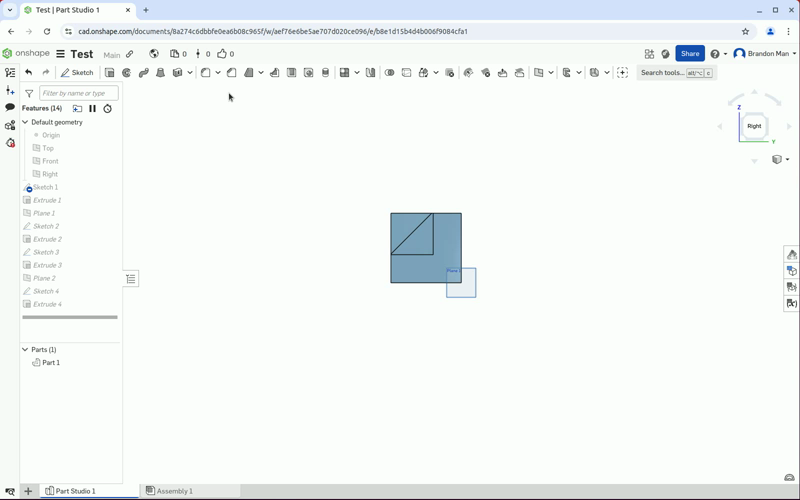
mouse_move(73, 352)
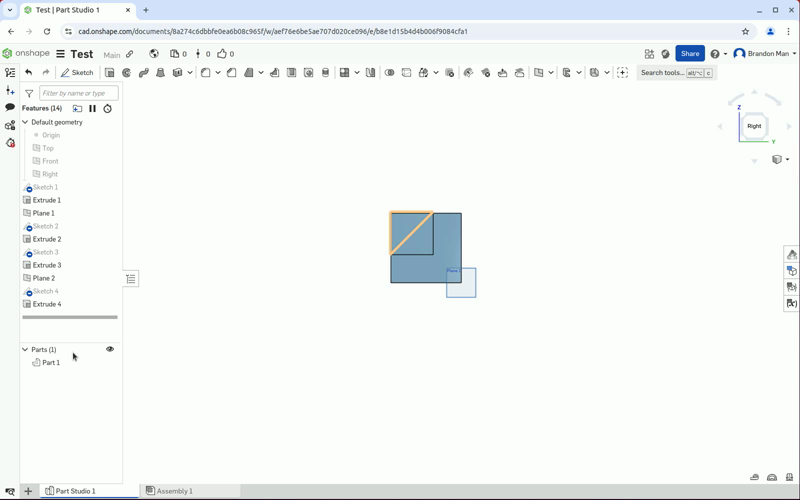
key(y)
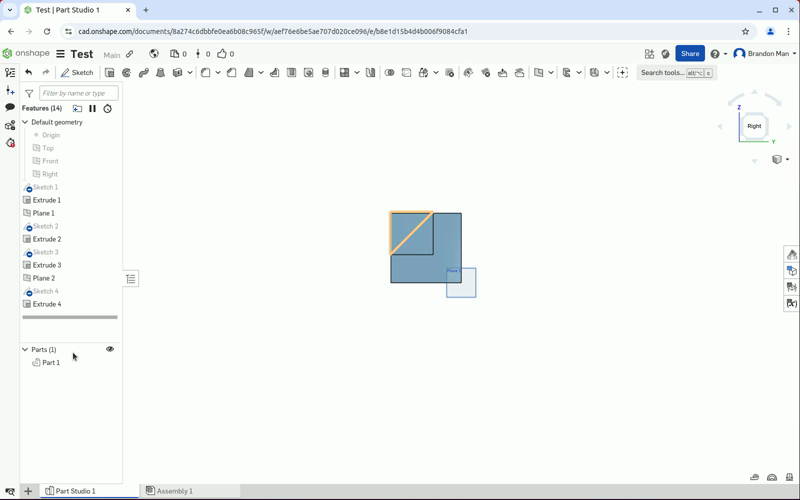
key(shift+p)
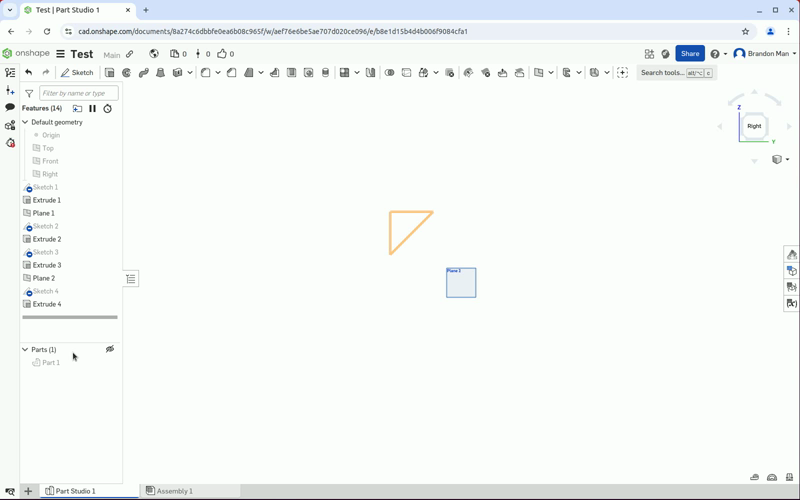
key(space)
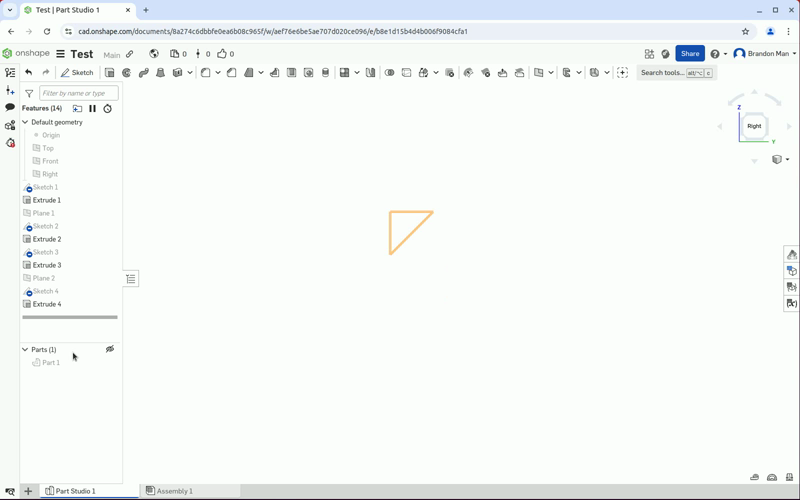
key_down(shift)
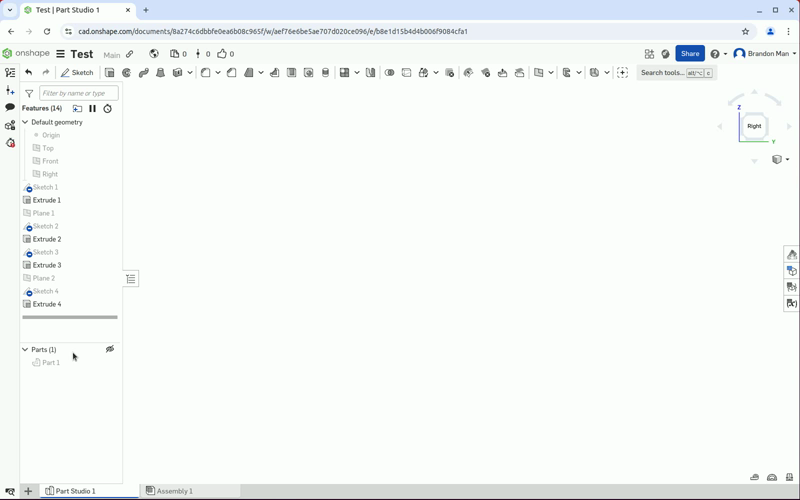
key(right)
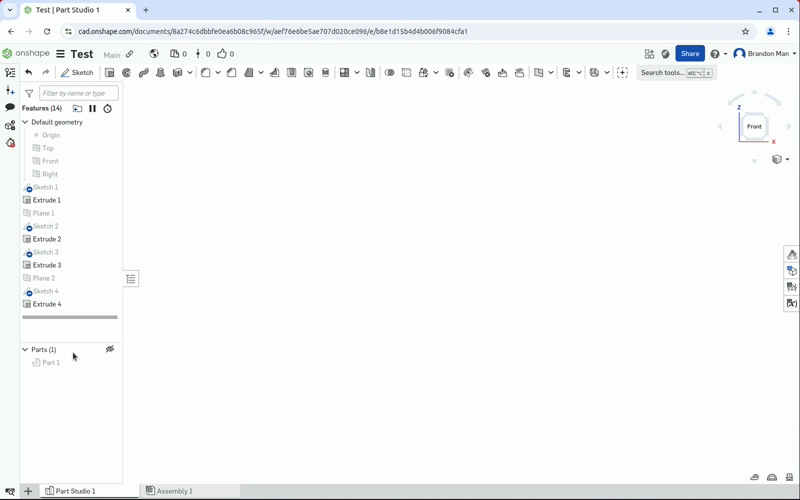
key_up(shift)
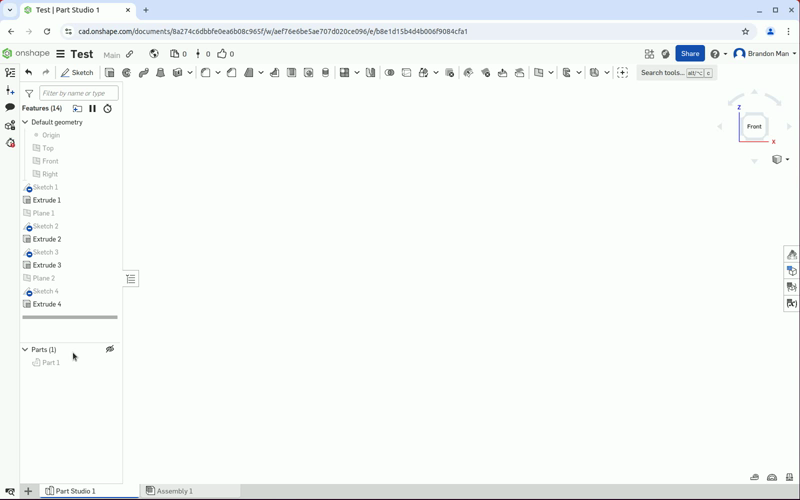
mouse_move(73, 352)
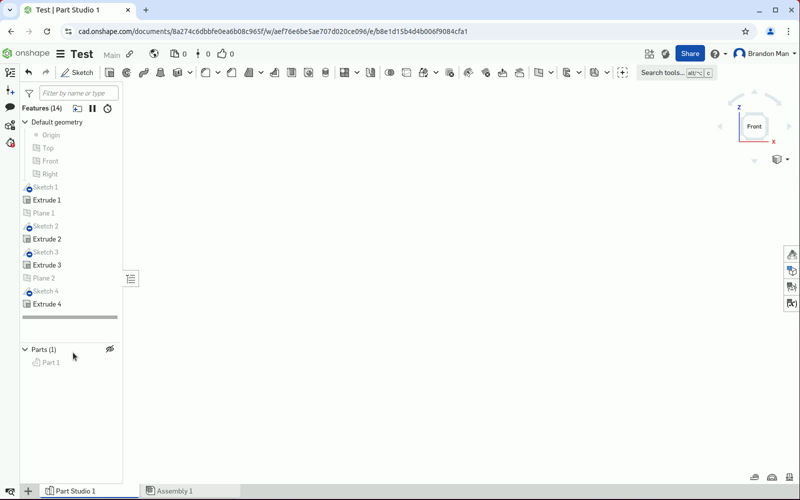
key(shift+y)
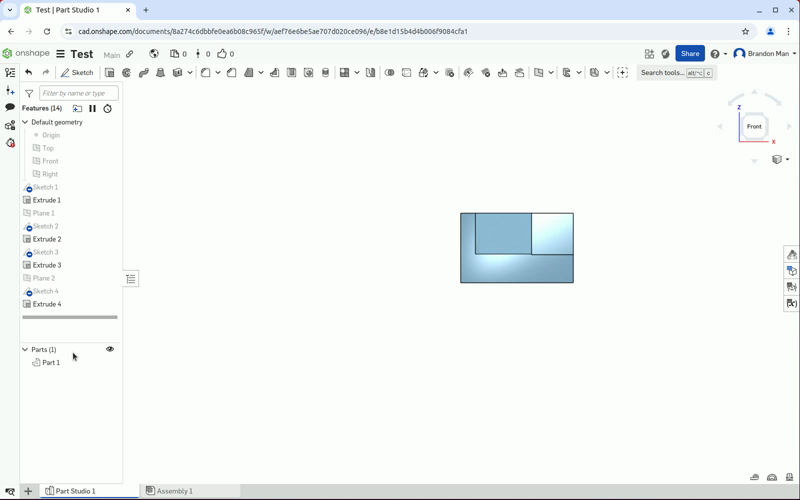
mouse_move(541, 75)
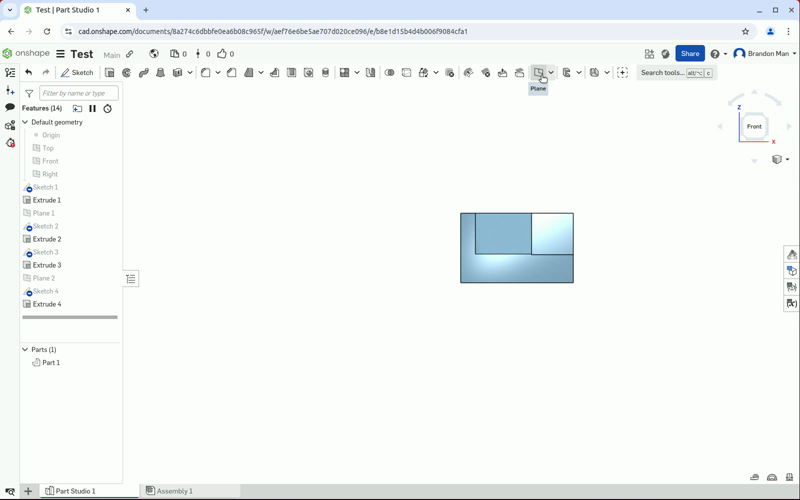
click(541, 75)
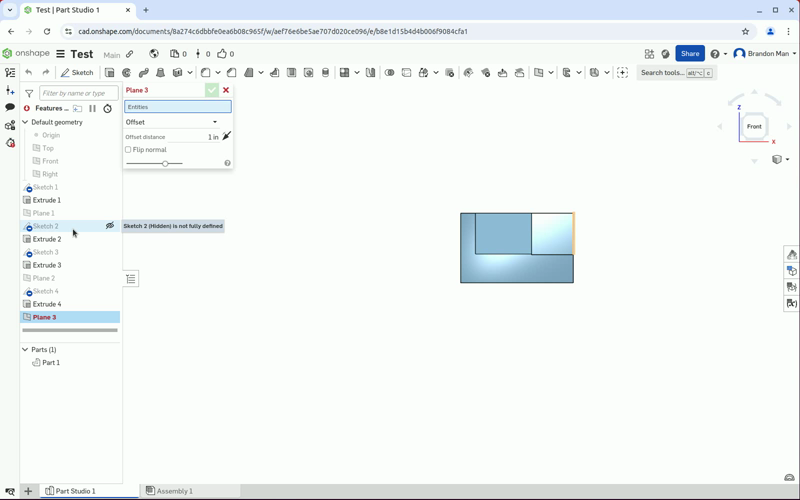
scroll(3)
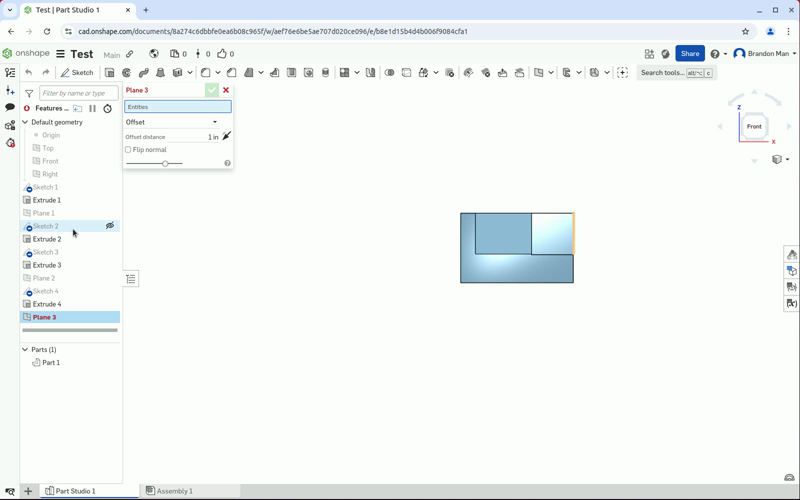
mouse_move(73, 163)
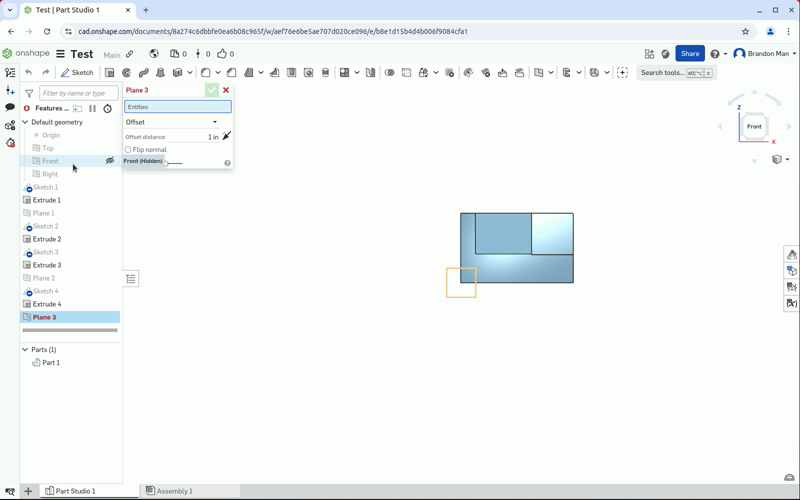
click(73, 163)
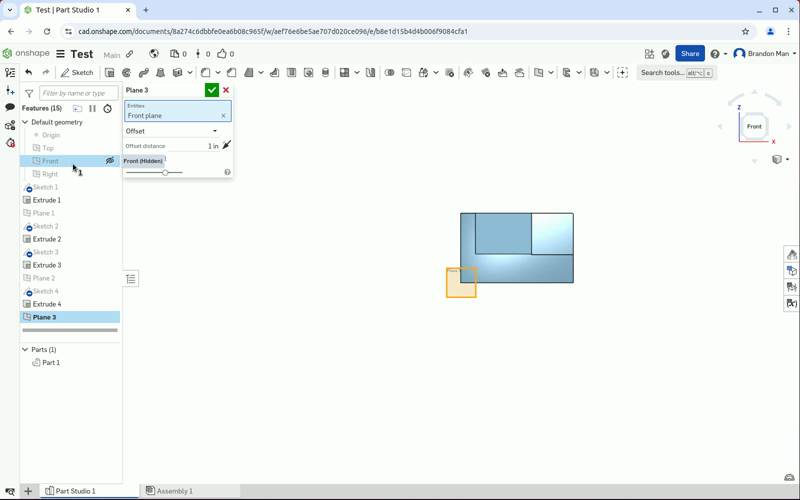
key(tab, 2)
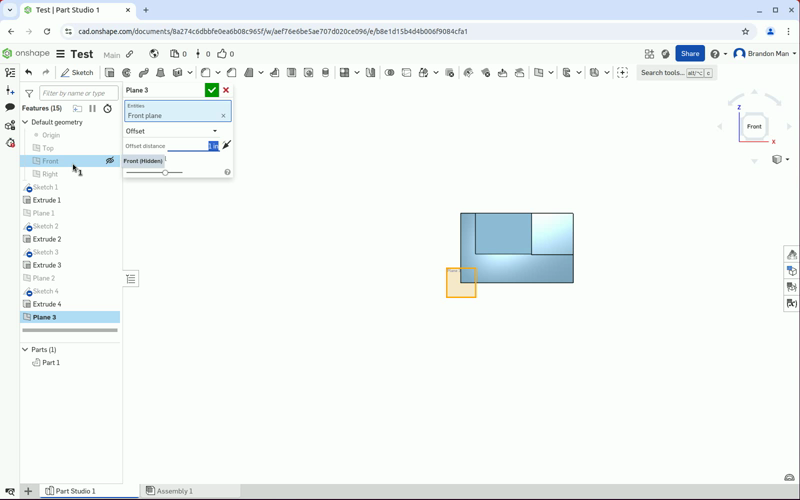
text(5.792)
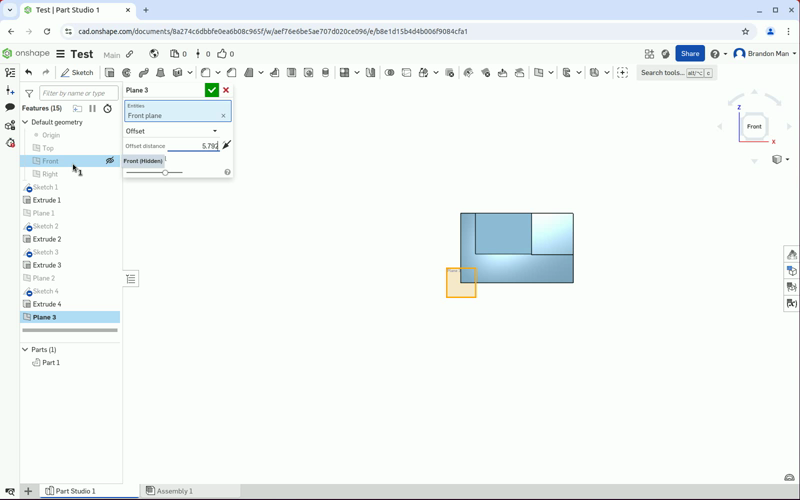
key(enter, 2)
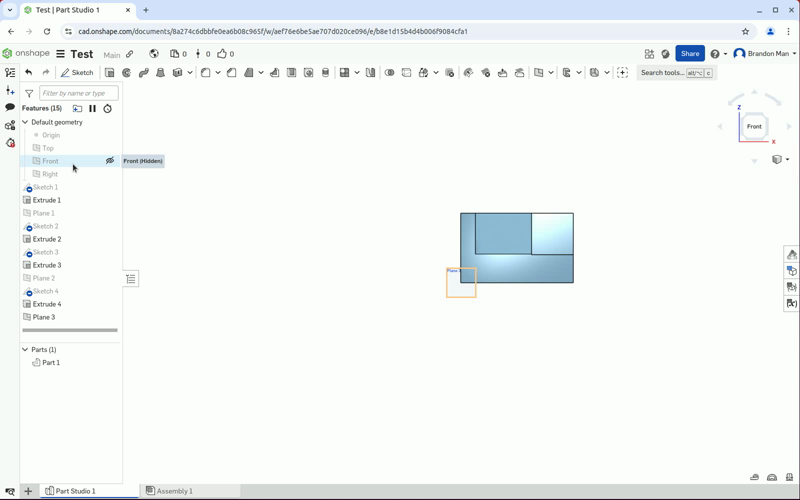
key(shift+s)
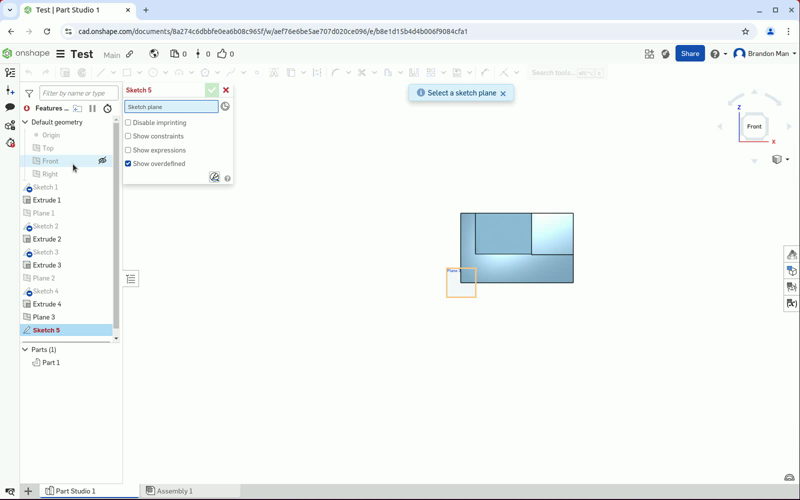
mouse_move(69, 319)
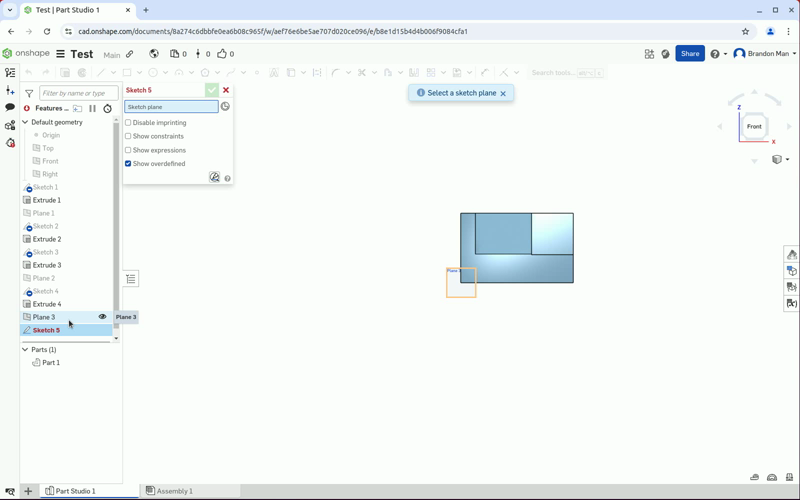
click(69, 319)
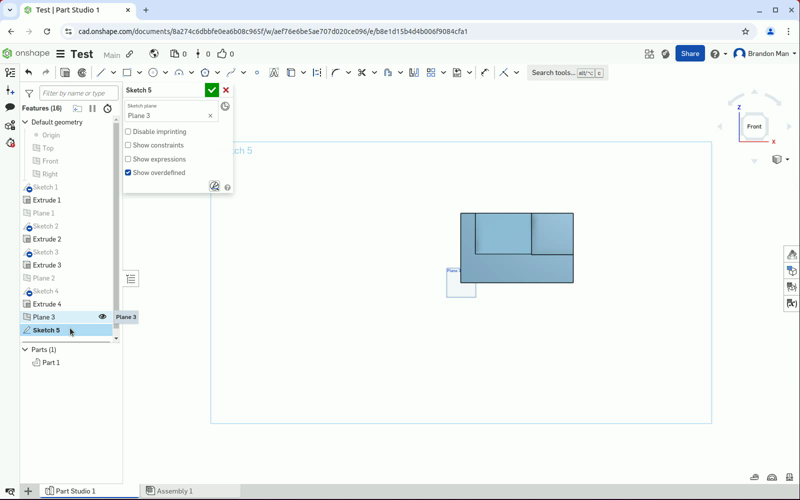
mouse_move(73, 352)
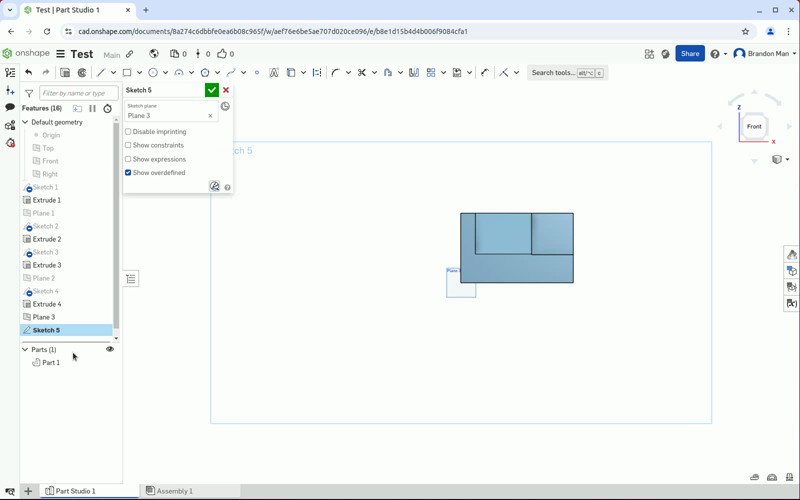
key(y)
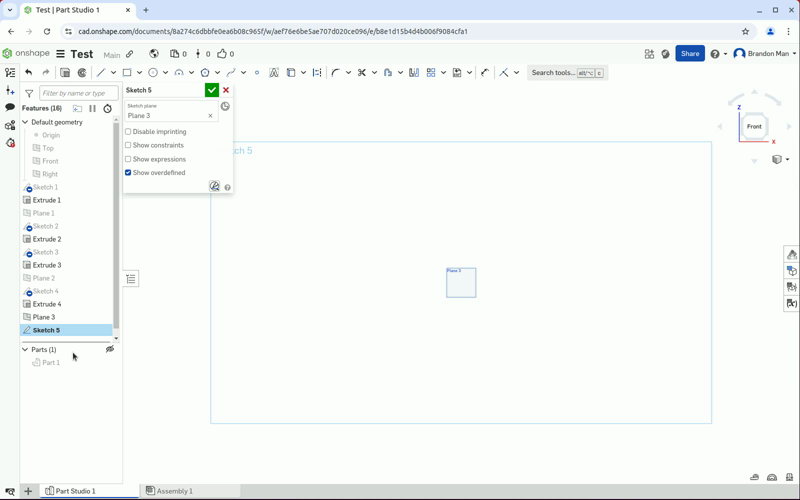
key(l)
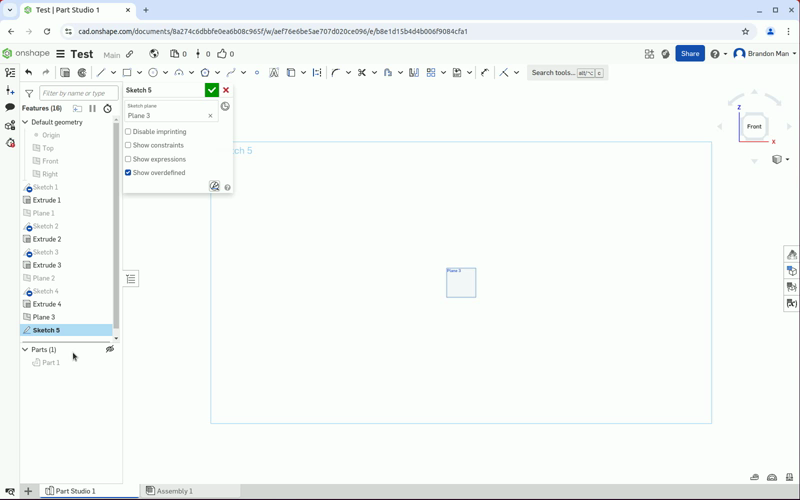
key_down(shift)
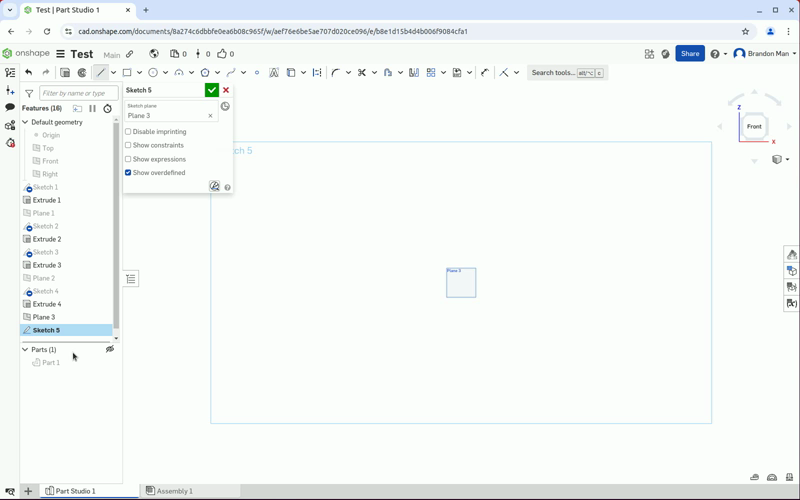
mouse_move(545, 212)
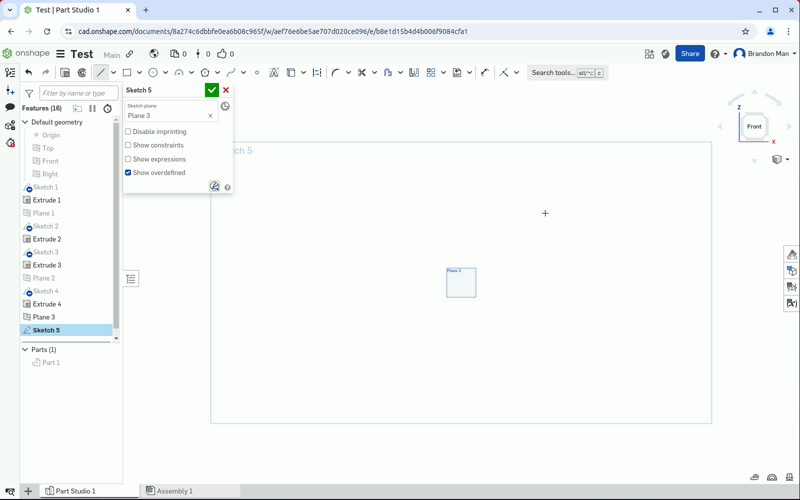
click(545, 212)
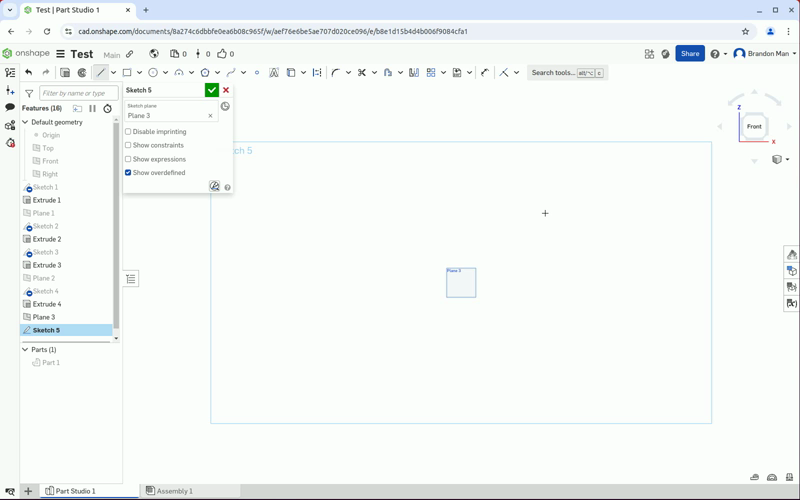
key_up(shift)
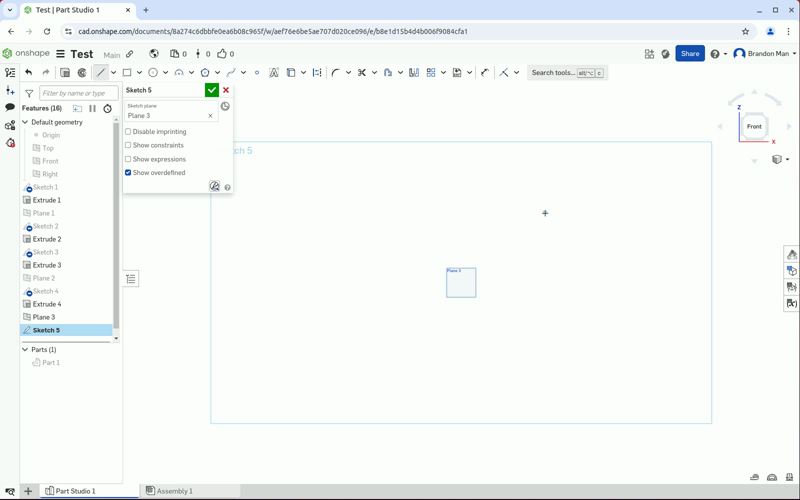
key_down(shift)
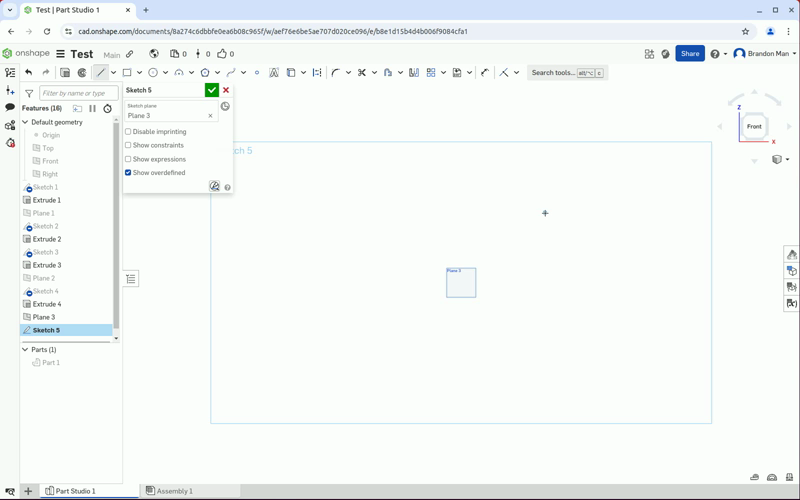
mouse_move(575, 212)
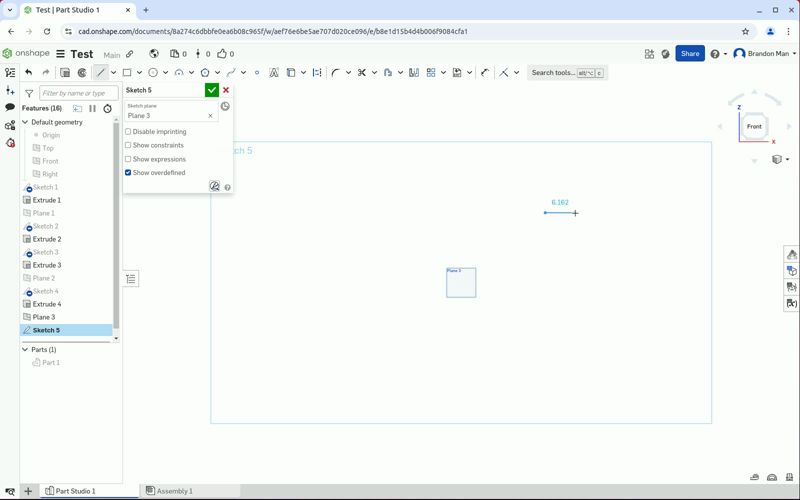
mouse_move(573, 255)
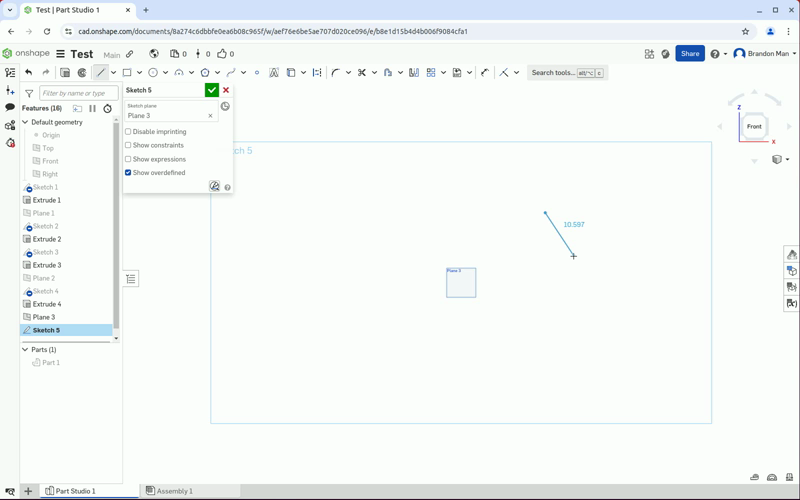
click(573, 255)
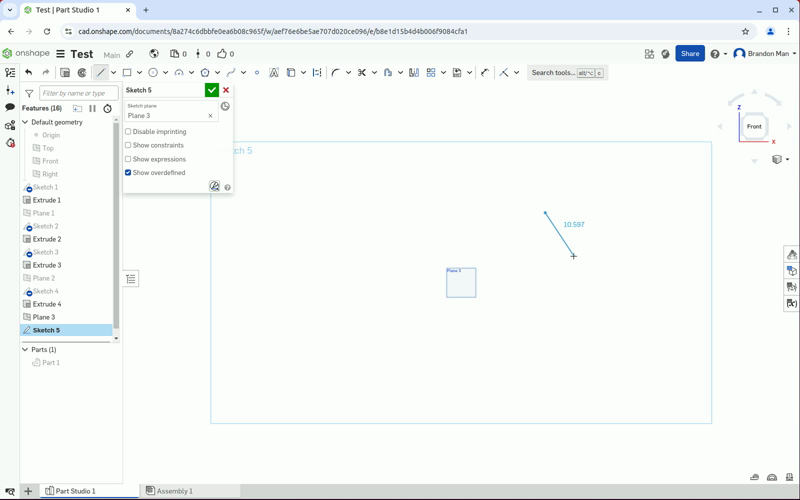
key_up(shift)
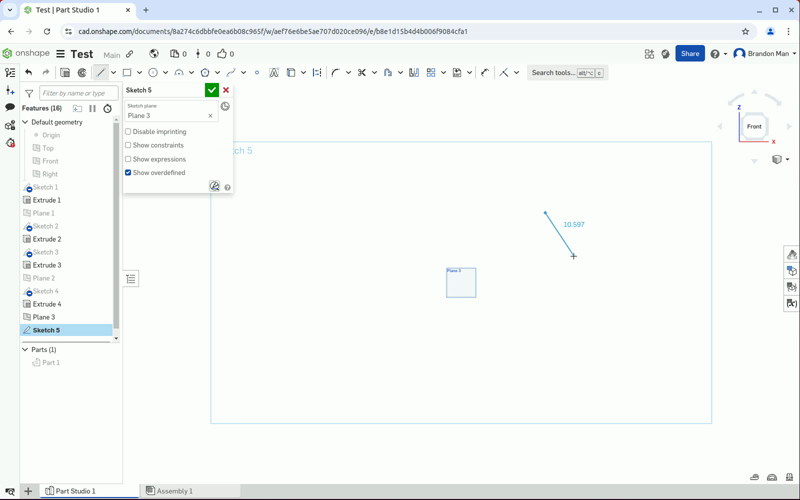
key_down(shift)
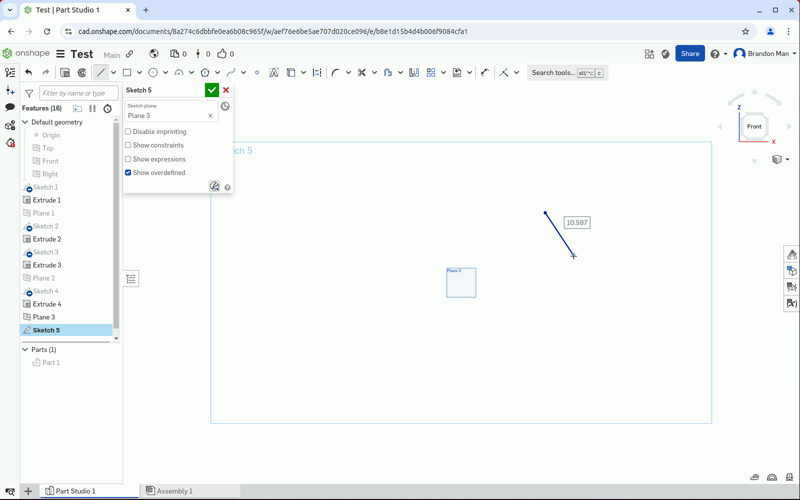
mouse_move(589, 255)
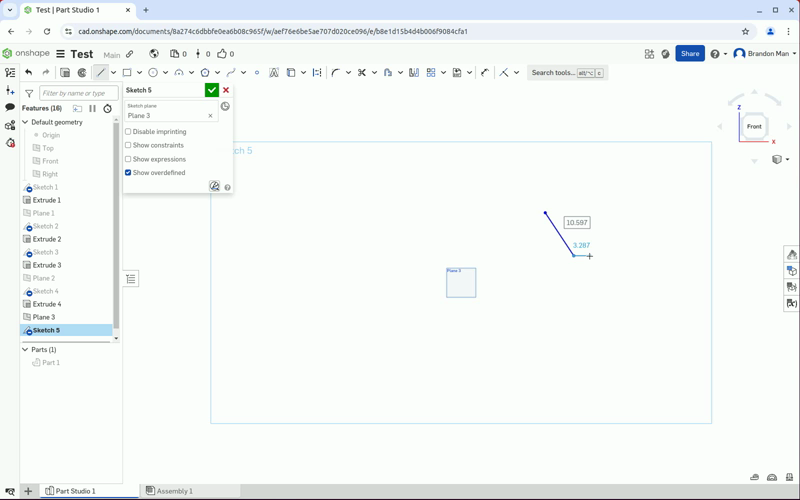
mouse_move(573, 212)
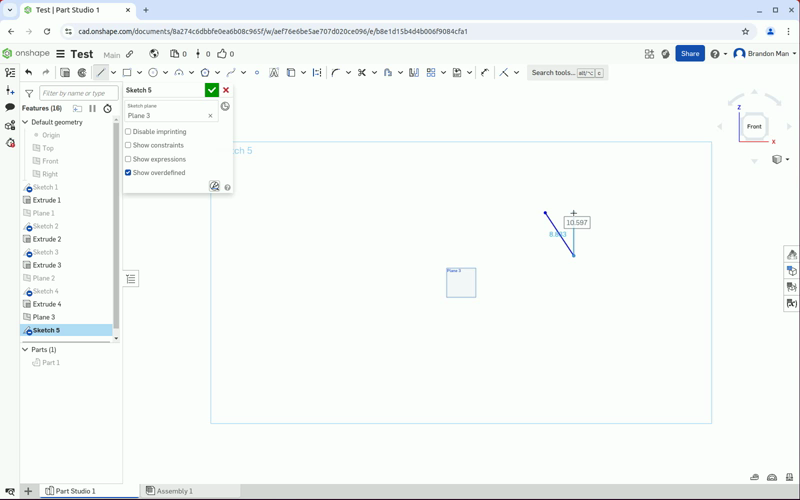
click(573, 212)
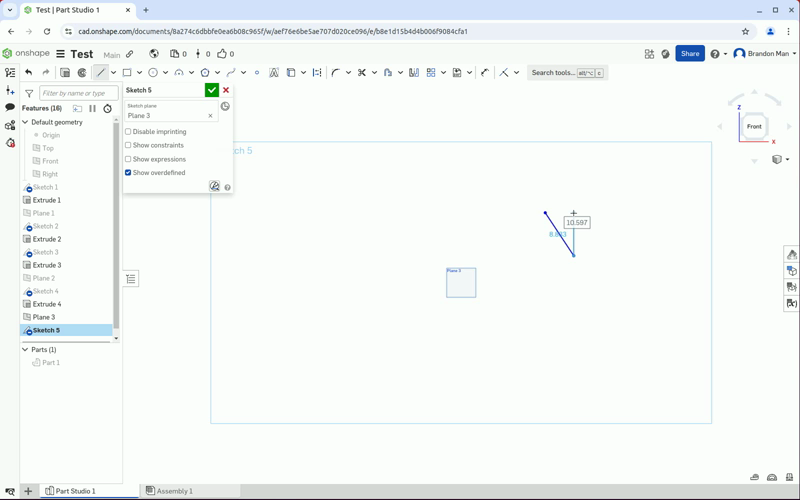
key_up(shift)
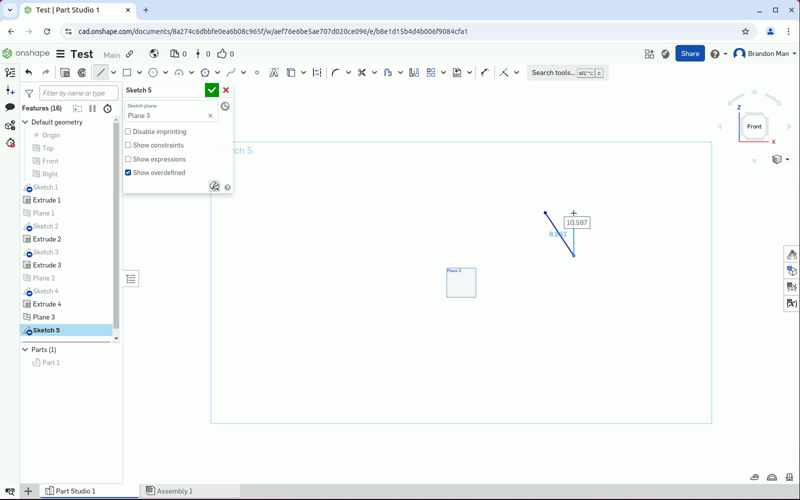
mouse_move(589, 212)
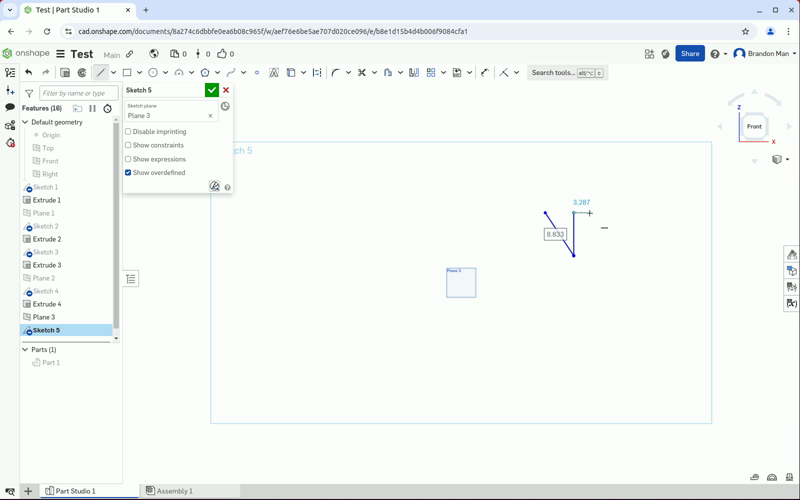
key_down(shift)
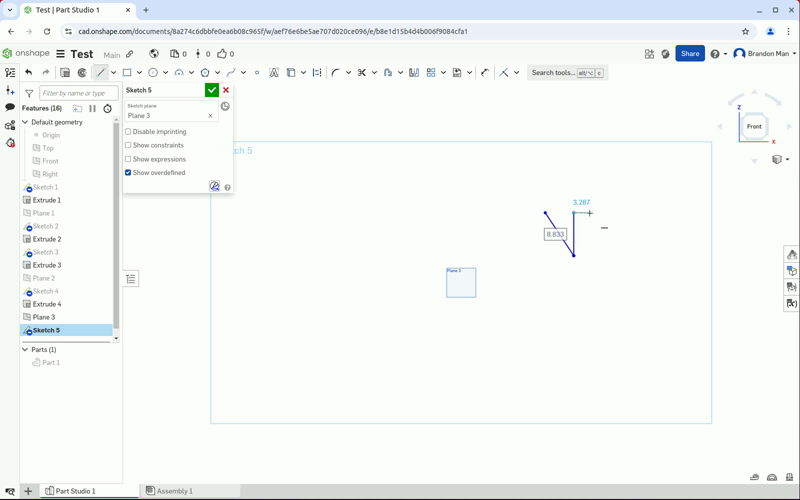
mouse_move(545, 212)
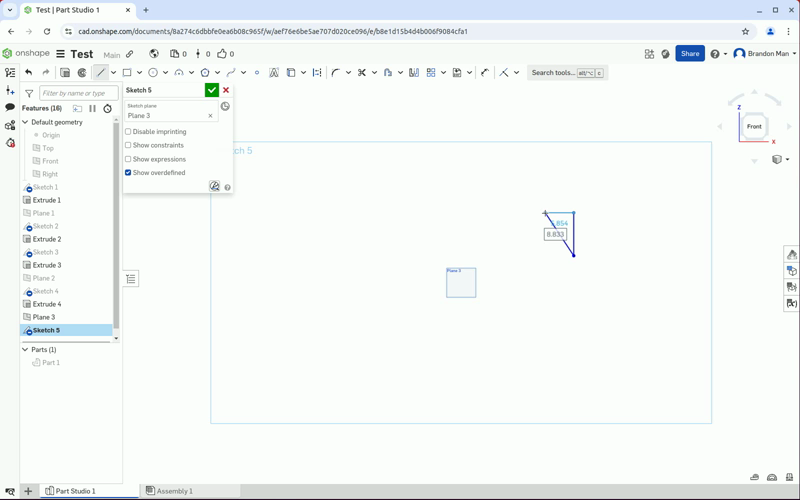
key_up(shift)
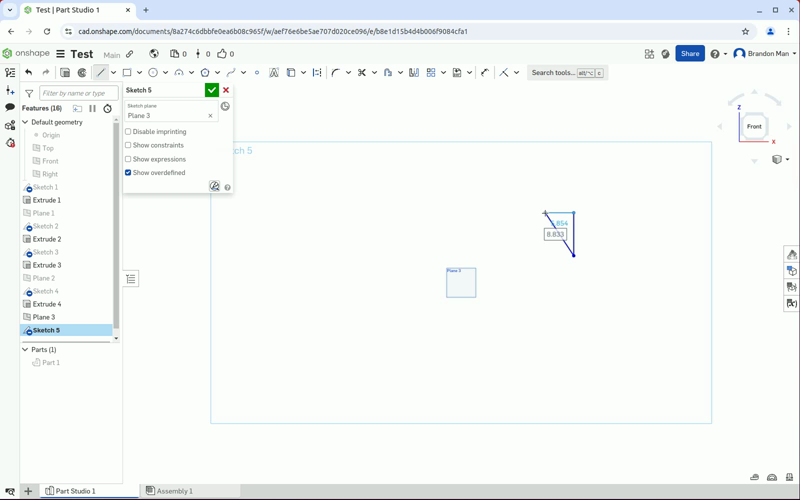
click(545, 212)
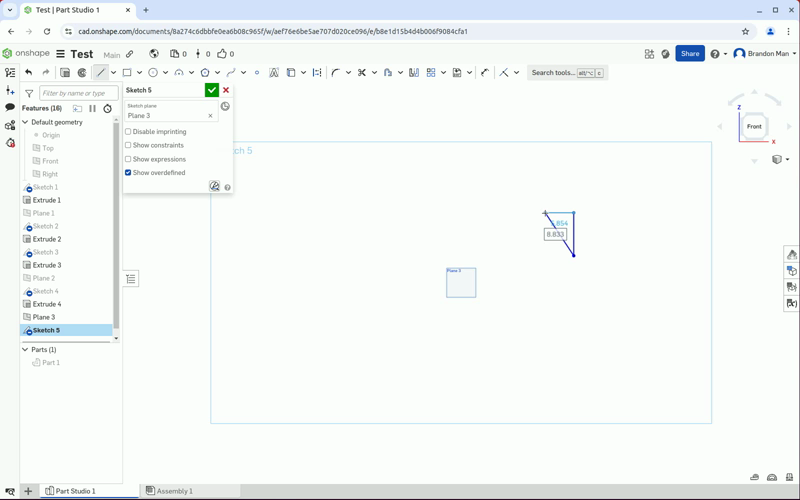
key(esc)
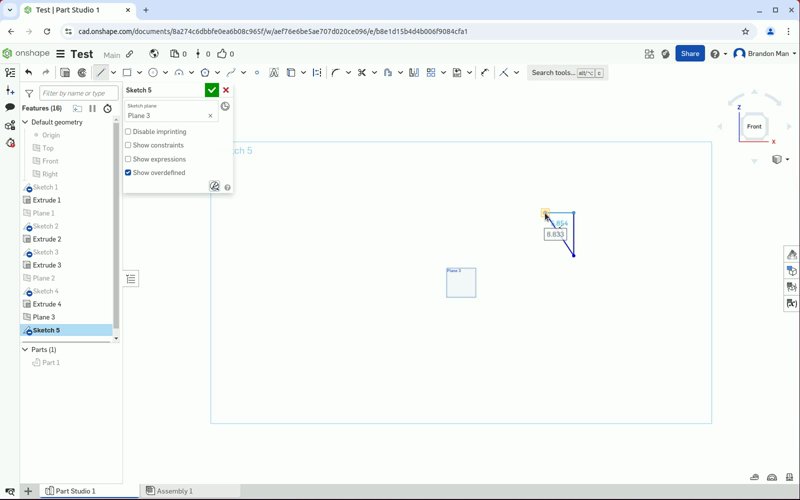
mouse_move(556, 227)
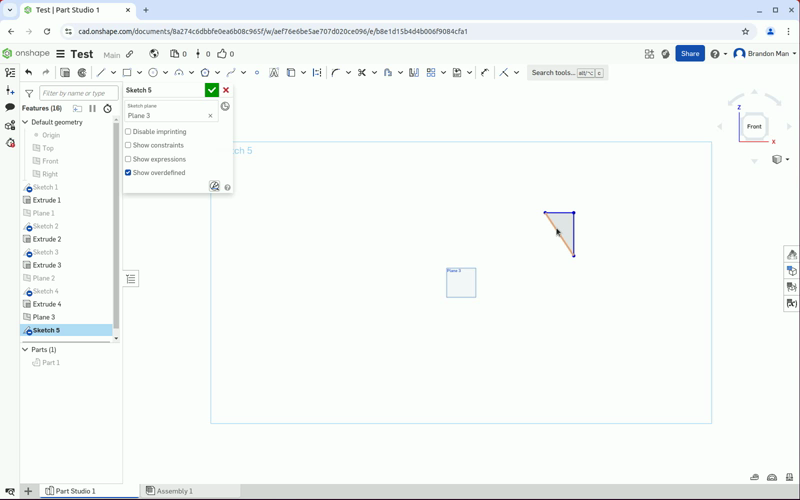
scroll(6)
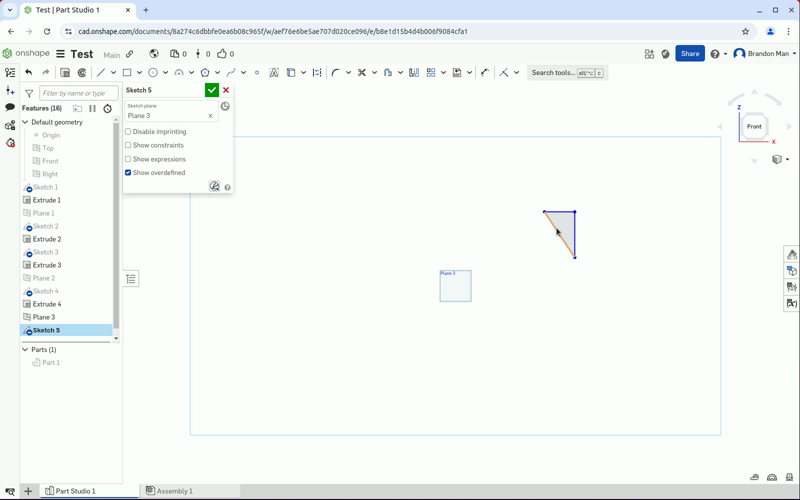
scroll(6)
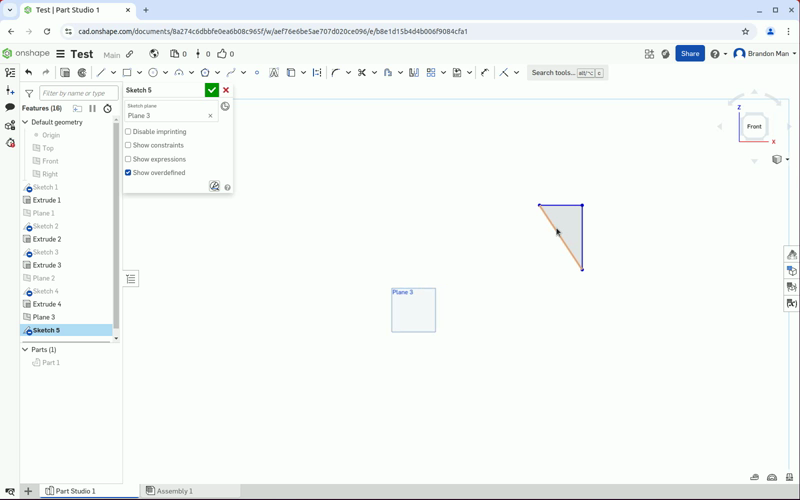
scroll(6)
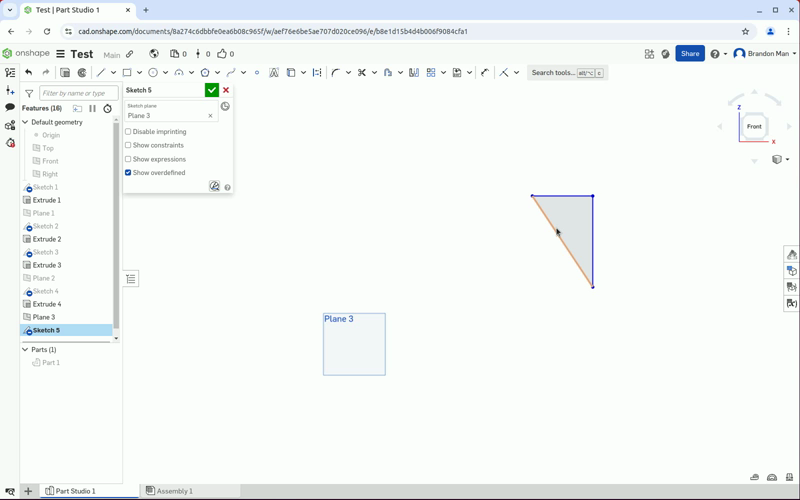
scroll(6)
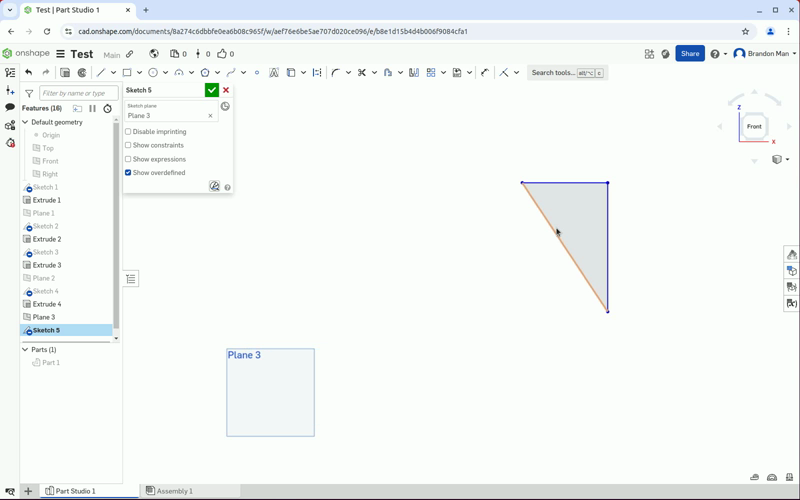
scroll(6)
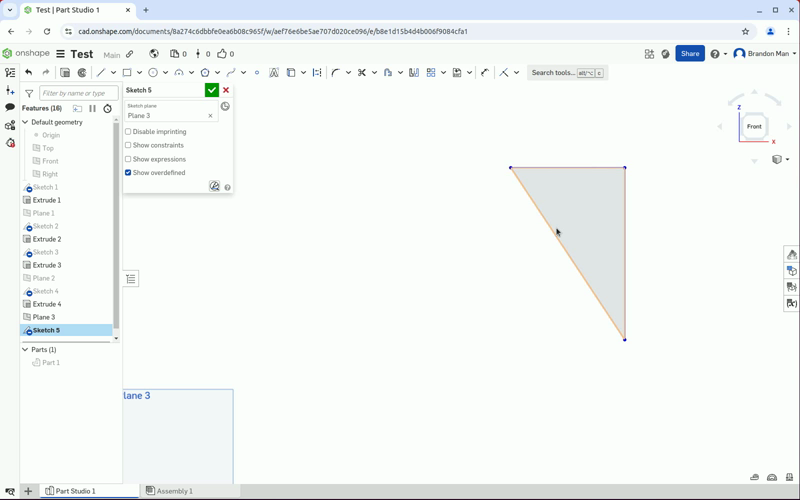
scroll(6)
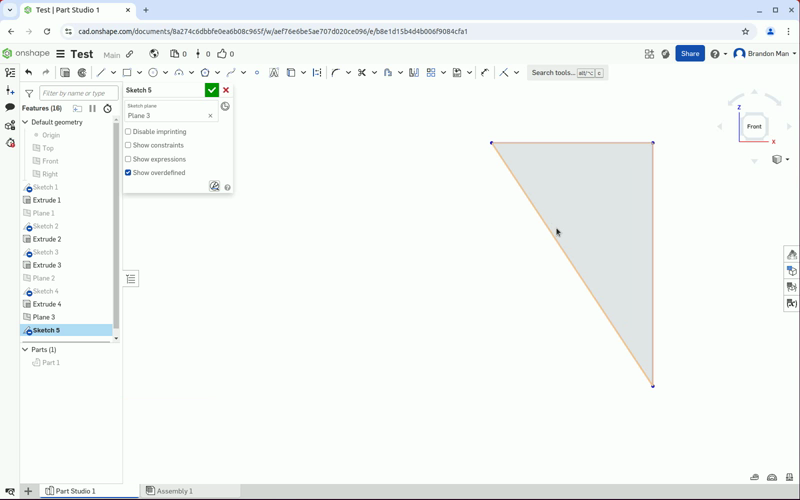
scroll(6)
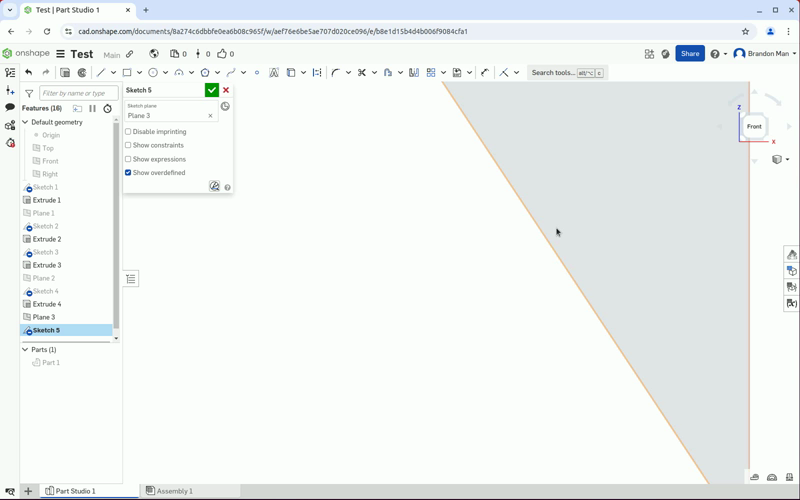
click(556, 227)
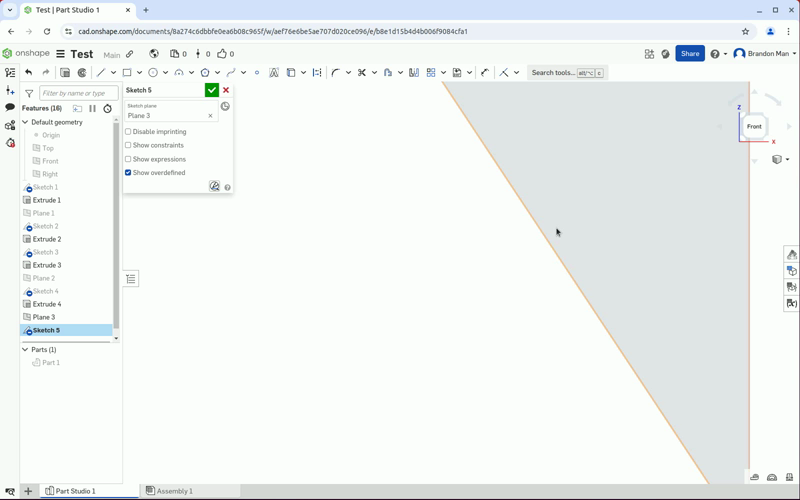
scroll(-6)
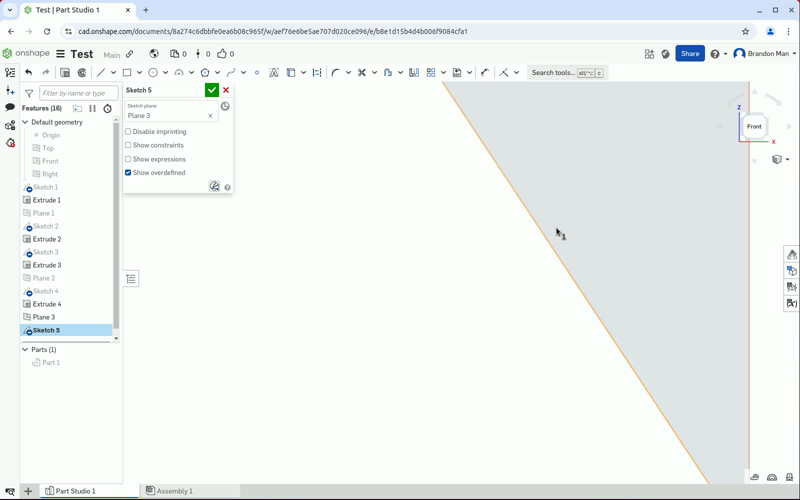
scroll(-6)
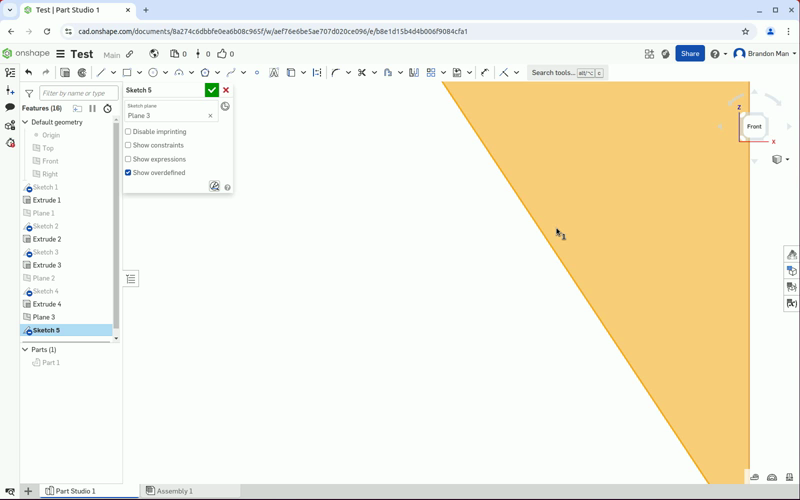
scroll(-6)
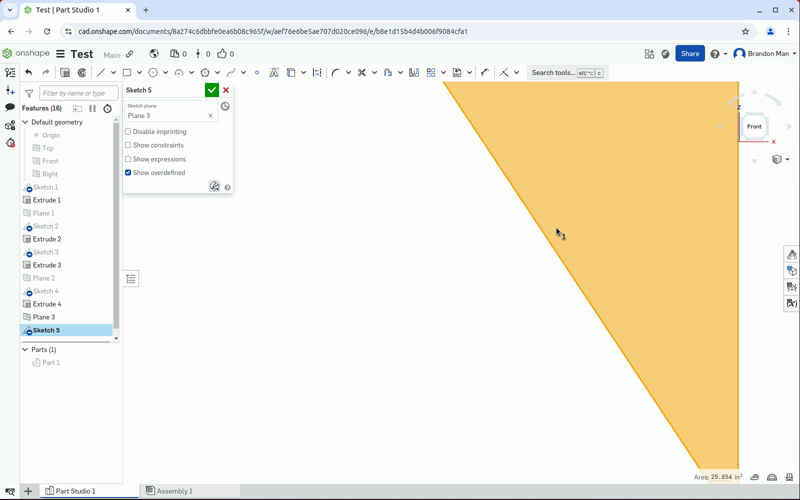
scroll(-6)
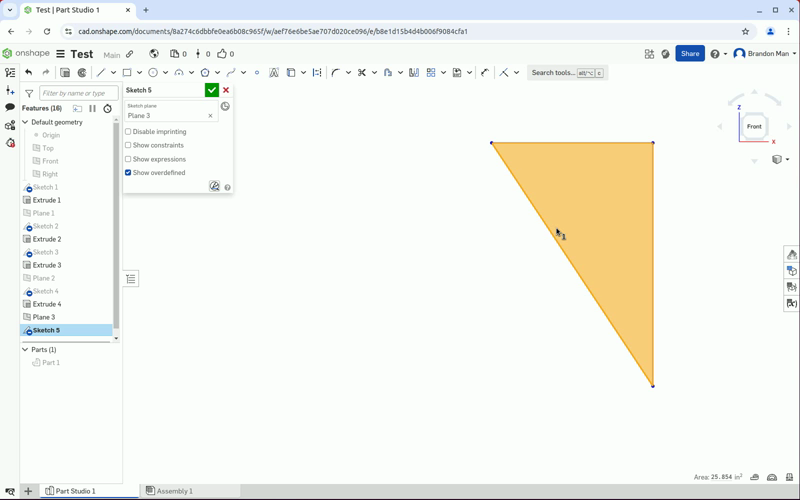
scroll(-6)
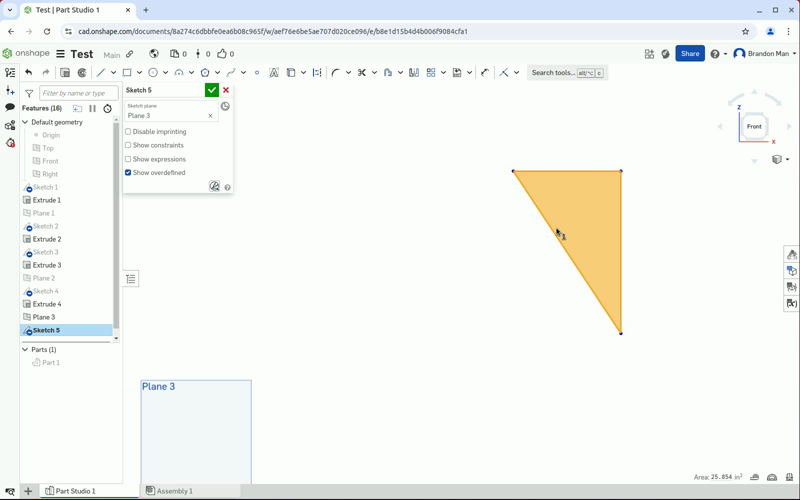
scroll(-6)
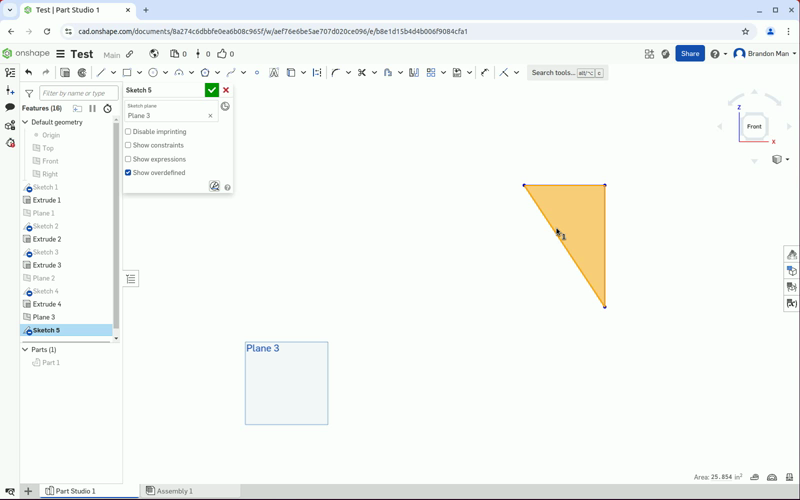
scroll(-6)
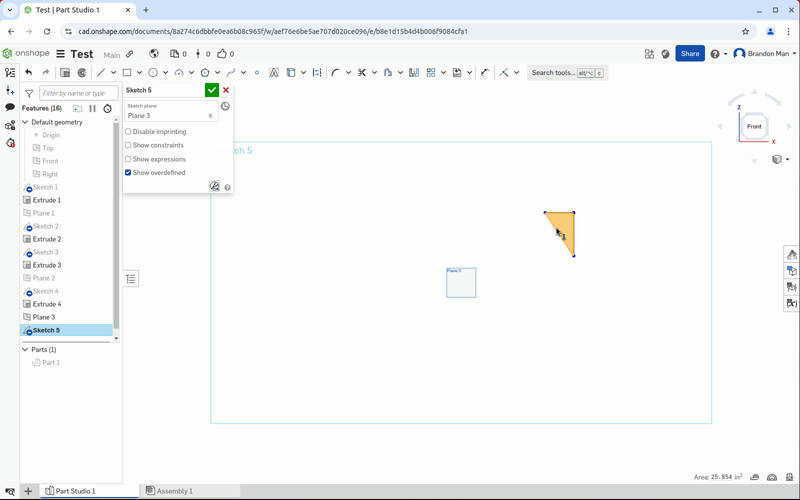
mouse_move(73, 352)
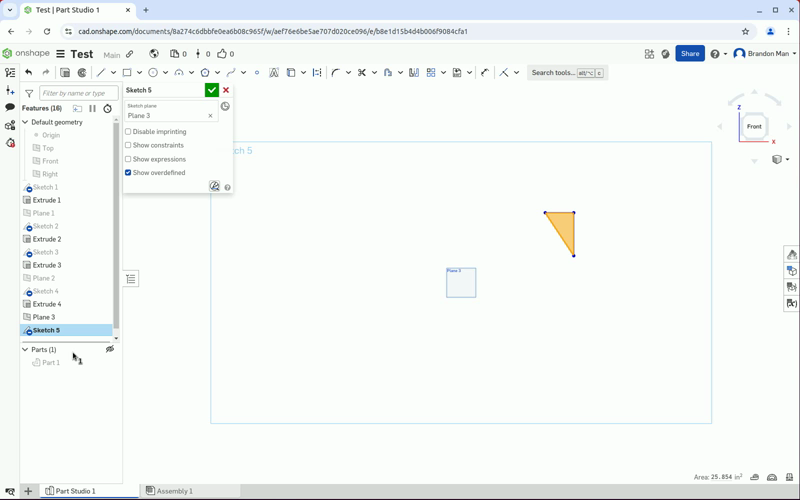
key(shift+y)
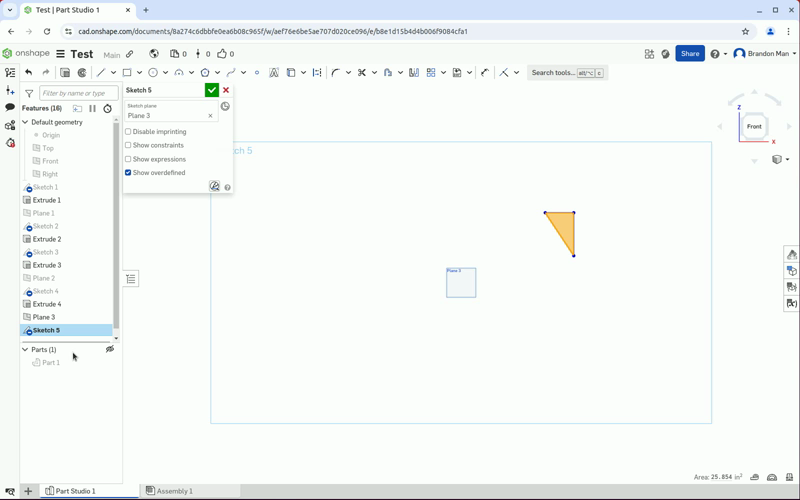
key(shift+e)
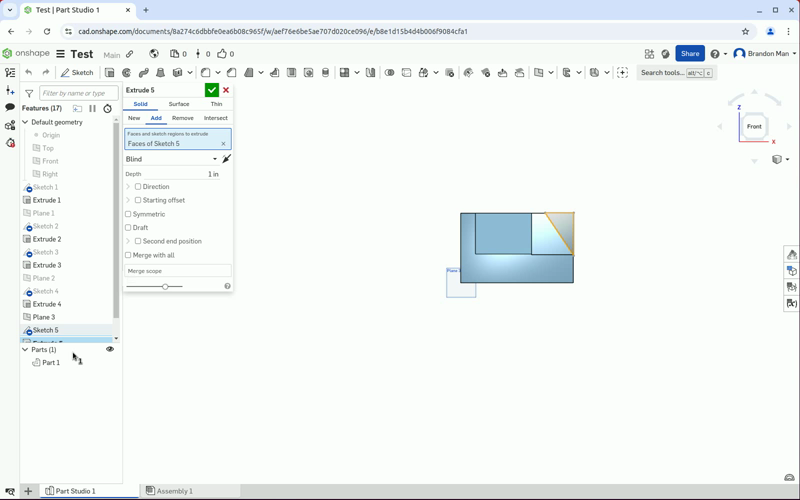
mouse_move(143, 106)
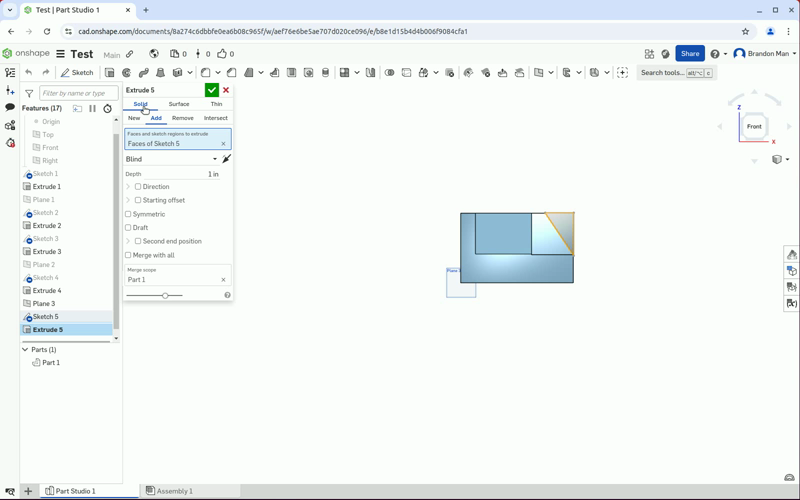
click(143, 106)
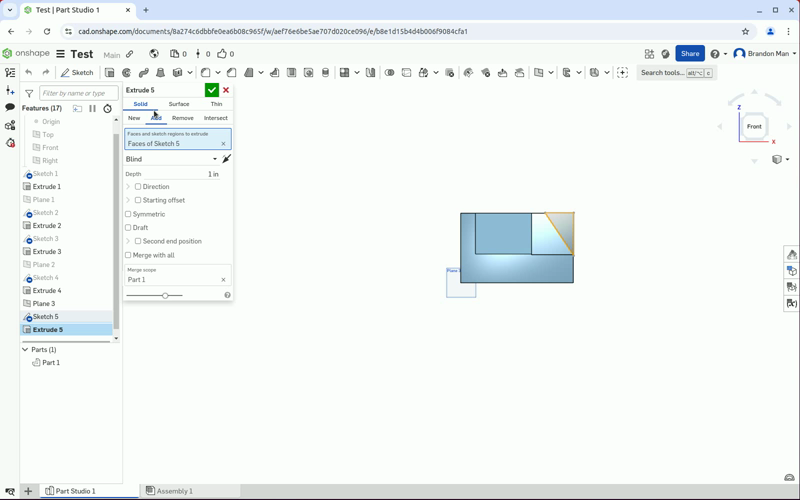
mouse_move(186, 120)
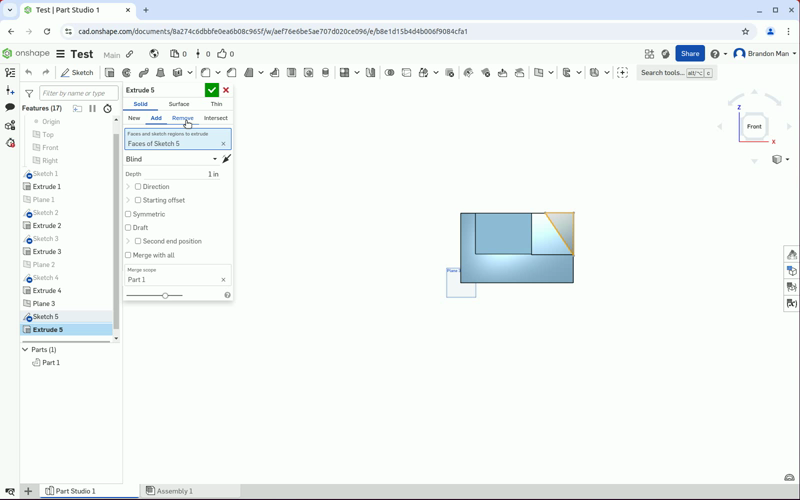
click(186, 120)
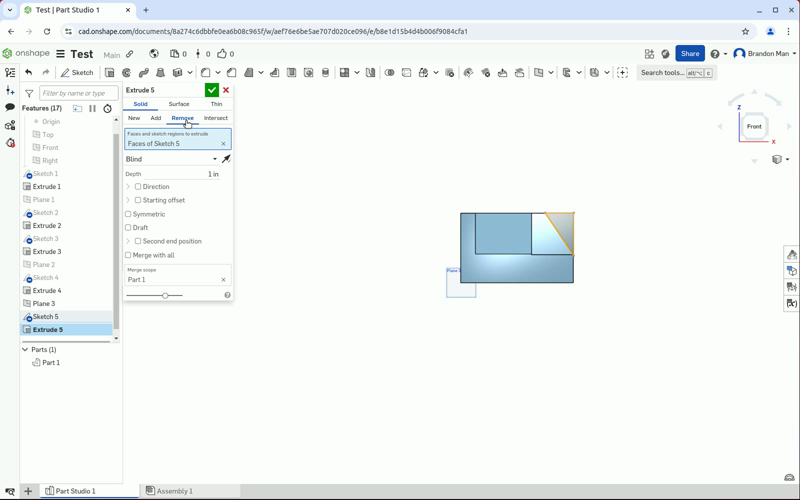
key(tab, 4)
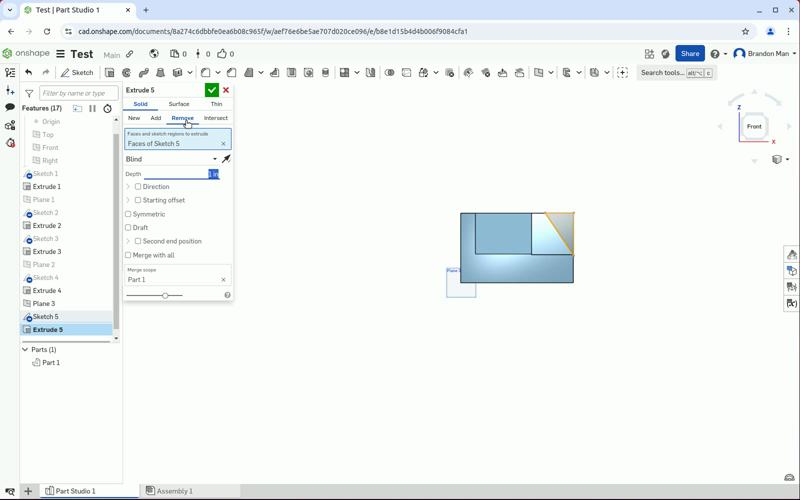
text(17.331)
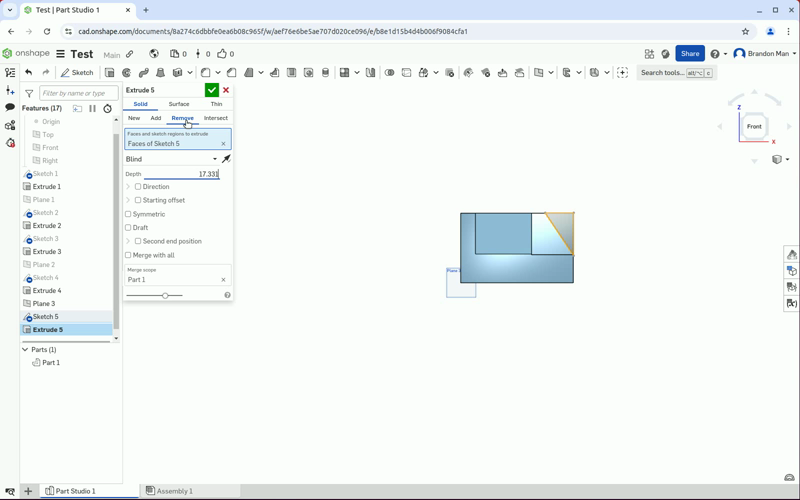
key(tab, 6)
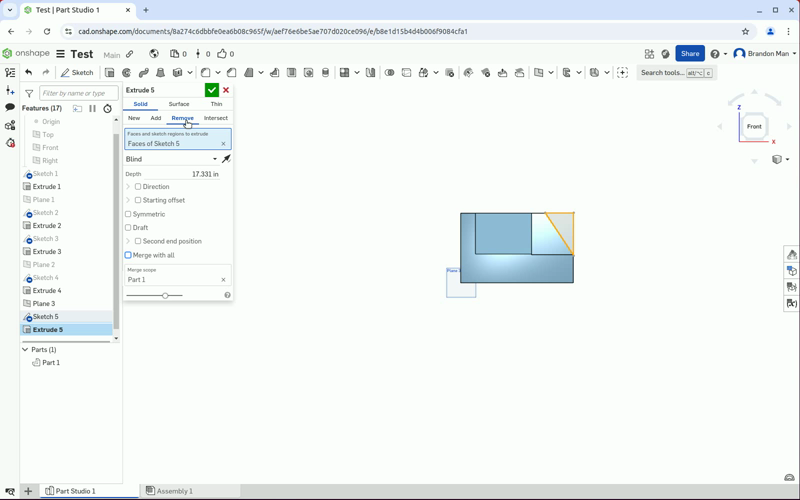
key(space)
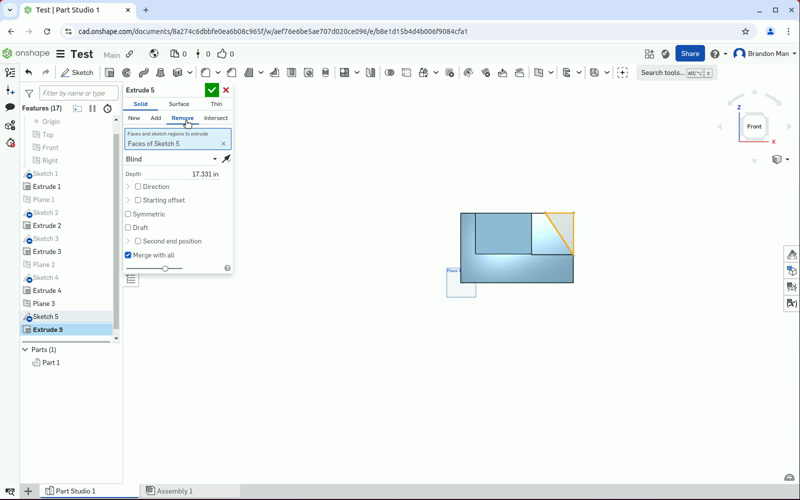
key(enter)
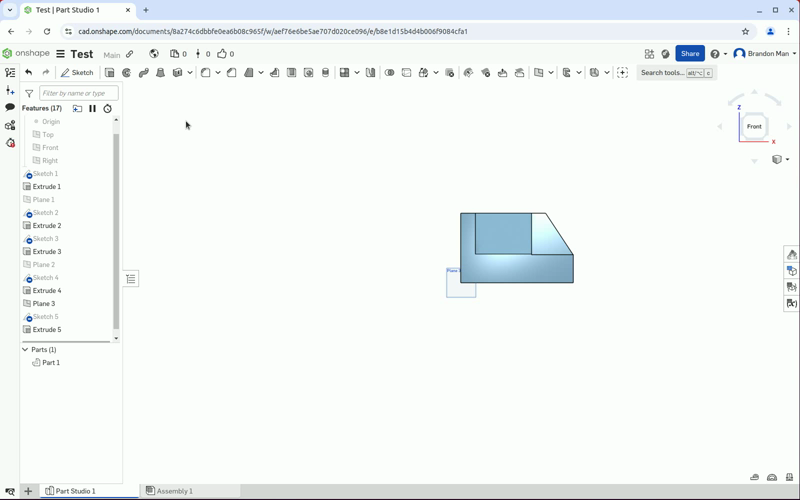
key(shift+h)
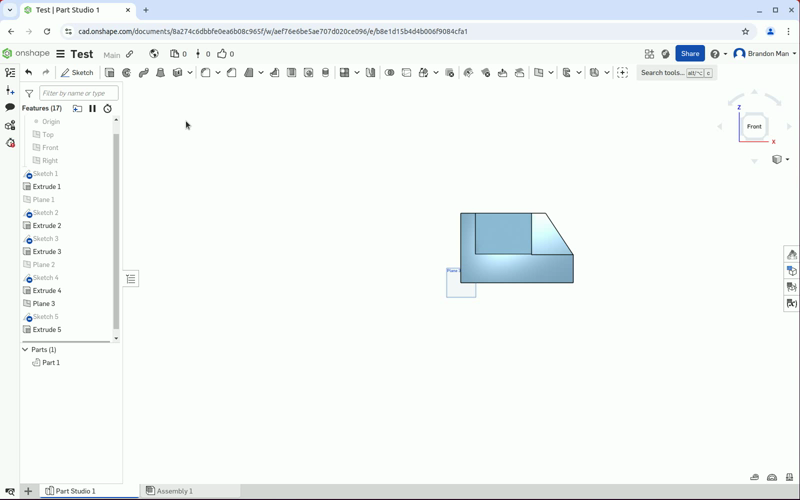
key(shift+h)
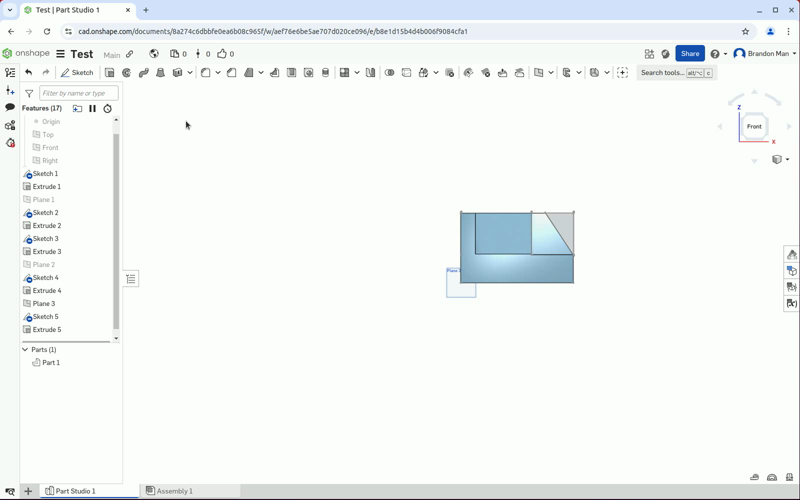
key(shift+7)
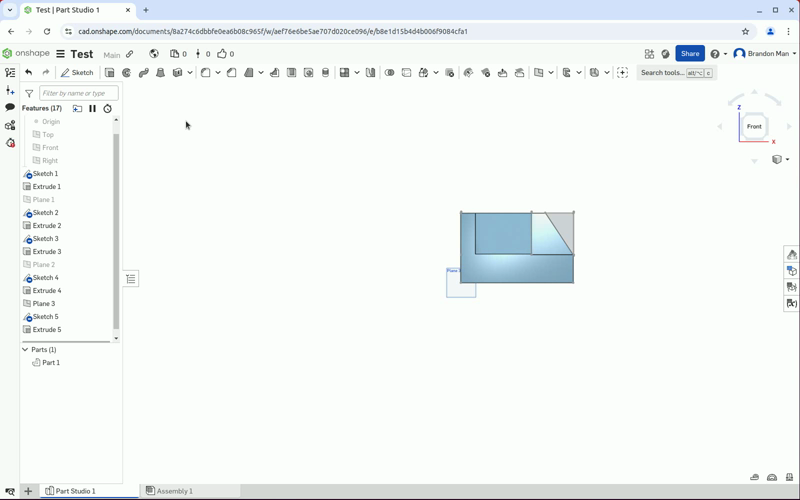
key(left, 2)
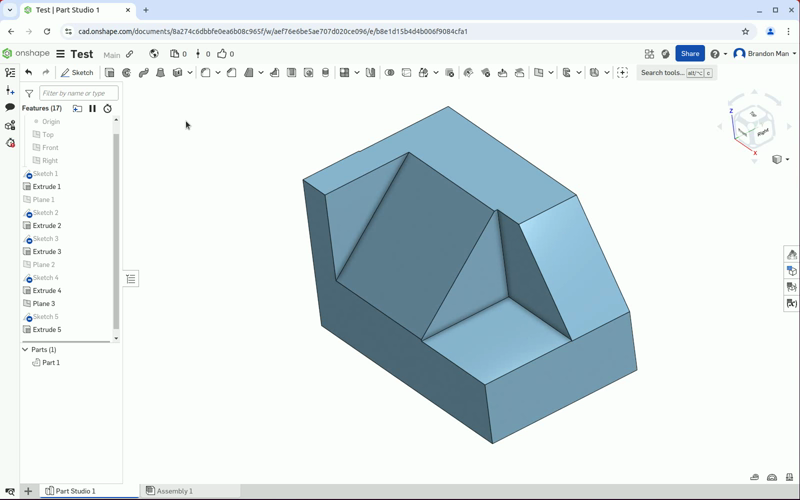
key(down, 2)
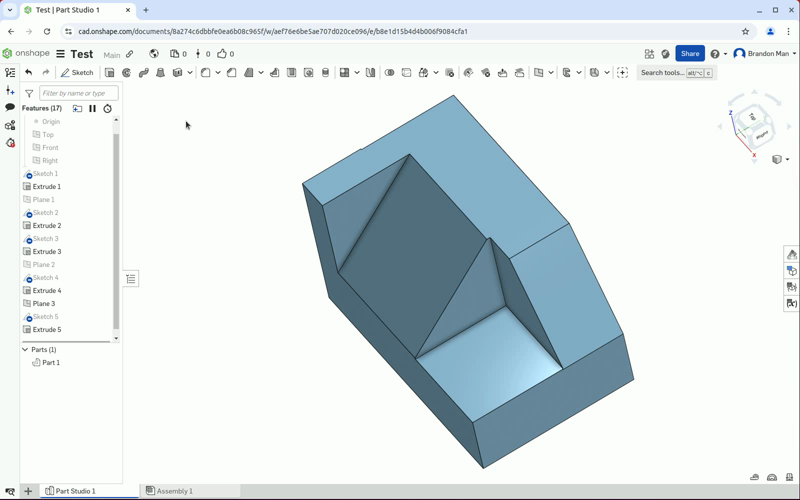
key(up, 2)
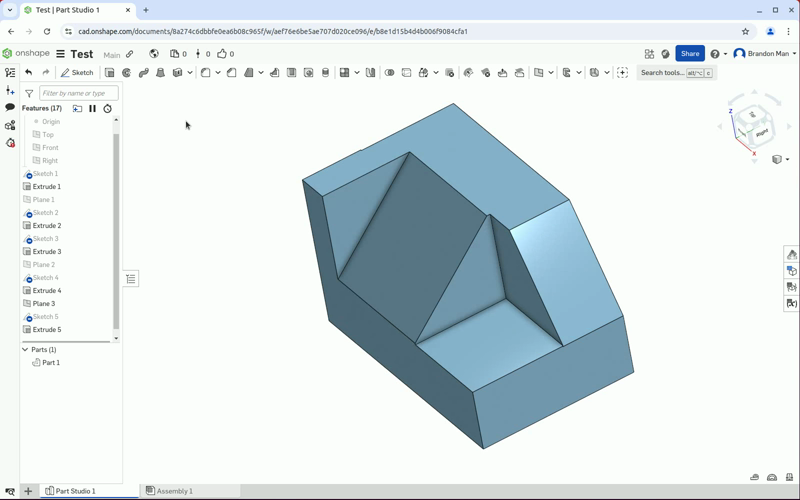
key(right, 2)
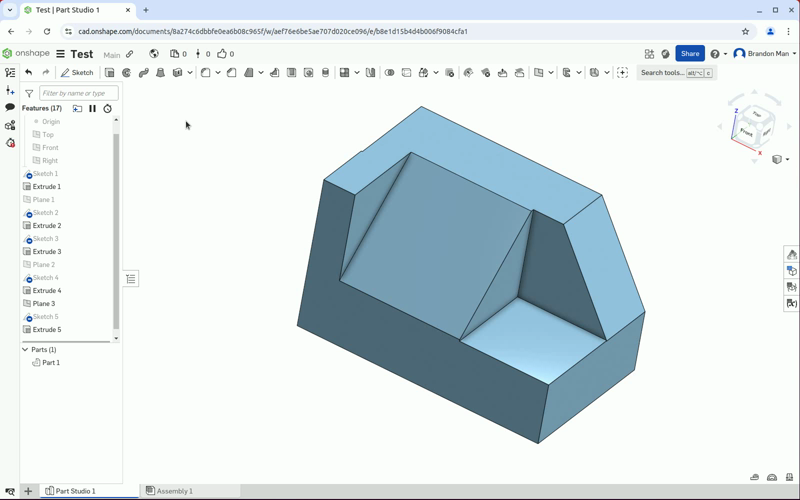
mouse_move(69, 176)
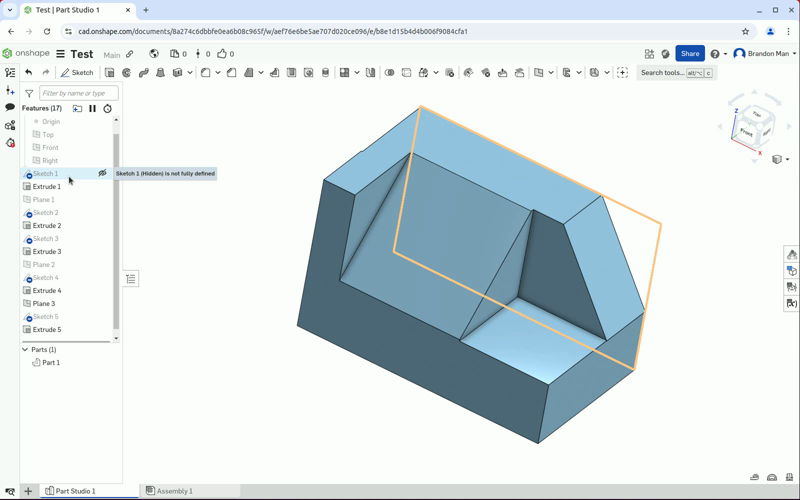
click(69, 176)